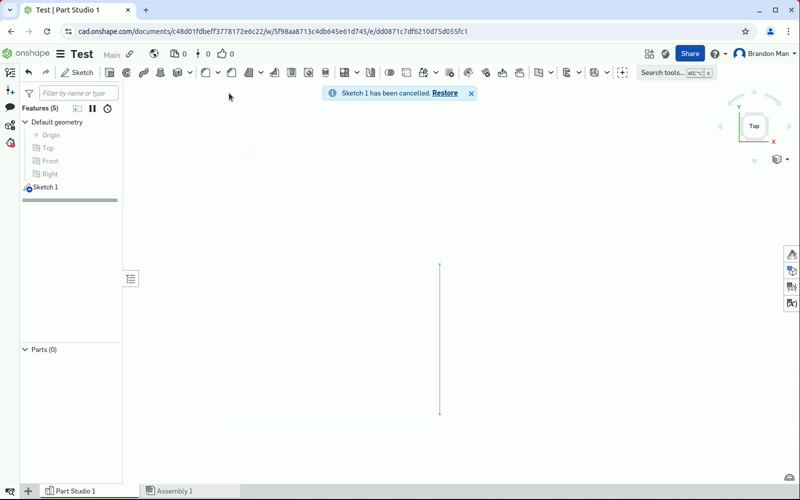
key(shift+h)
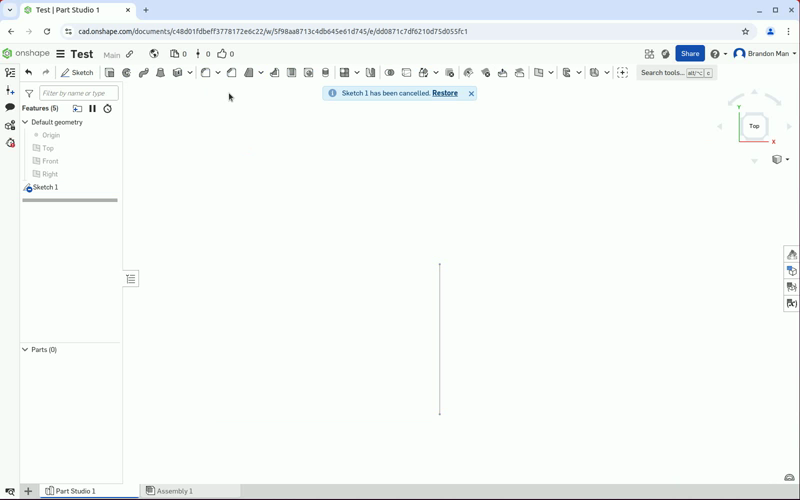
key(shift+s)
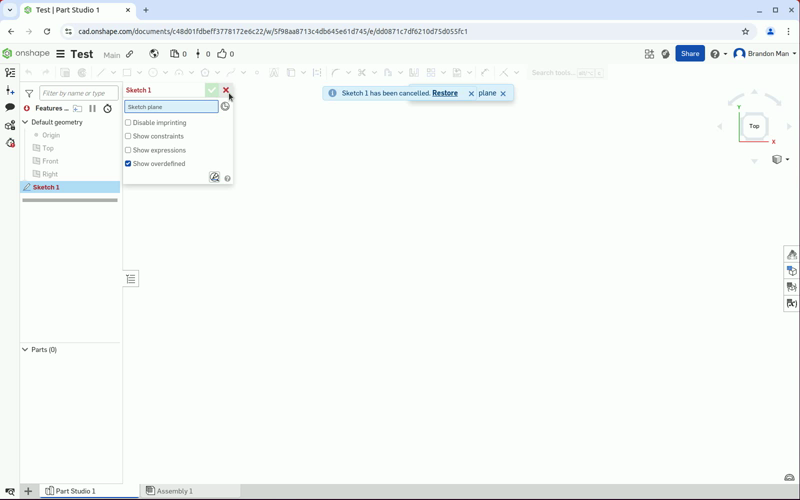
mouse_move(73, 150)
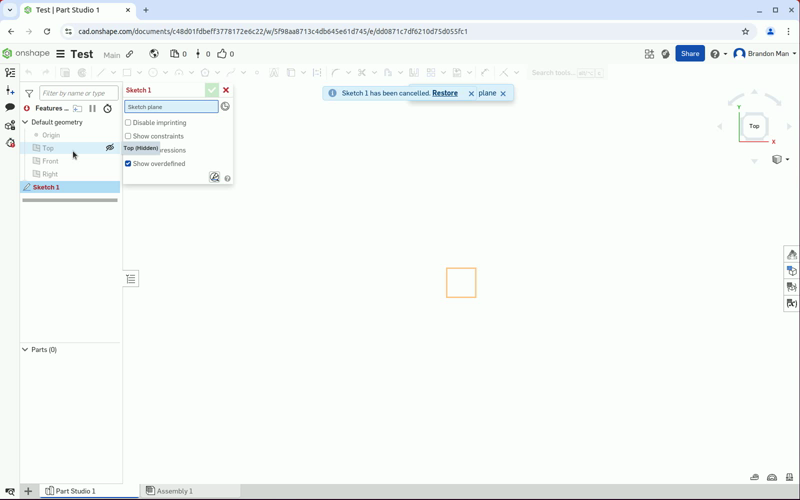
click(73, 150)
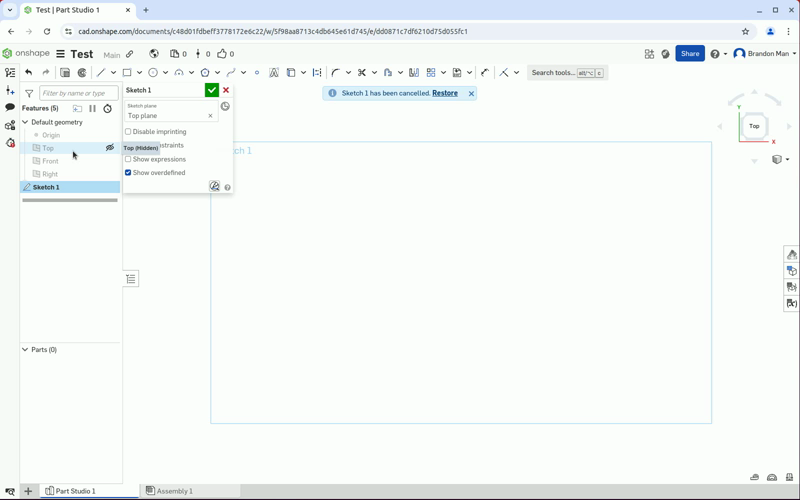
mouse_move(73, 352)
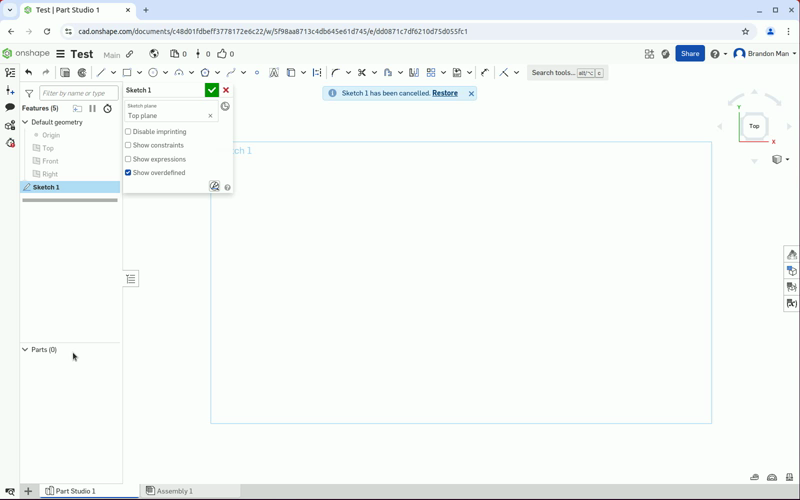
key(y)
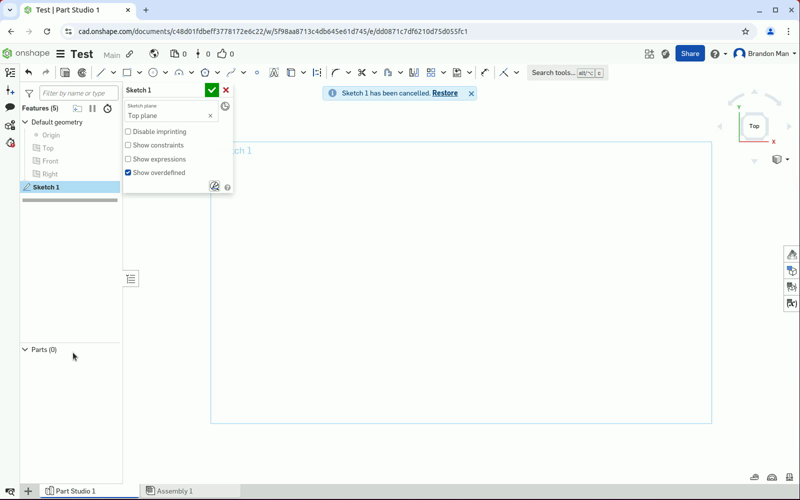
key(l)
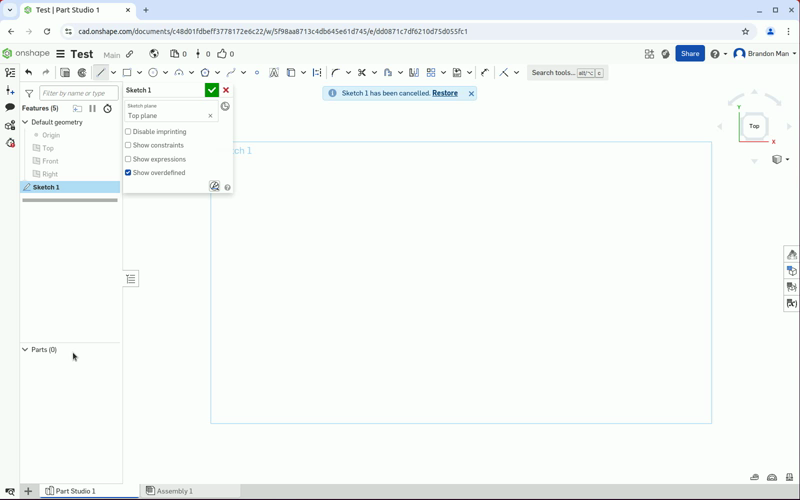
key_down(shift)
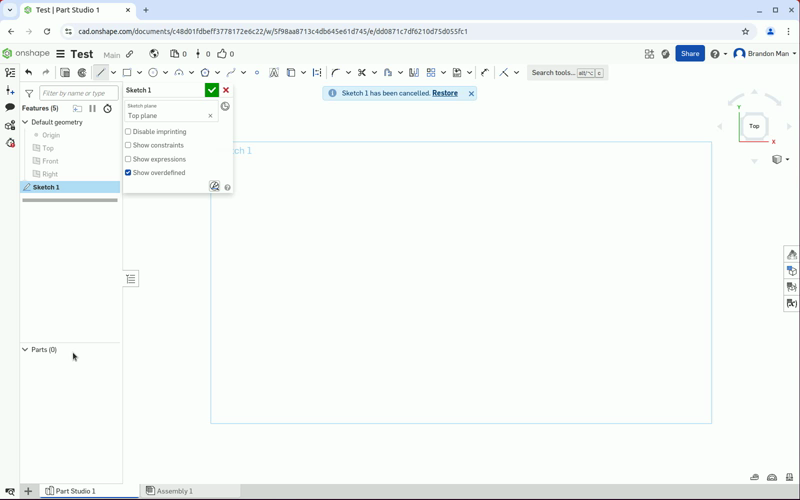
mouse_move(407, 335)
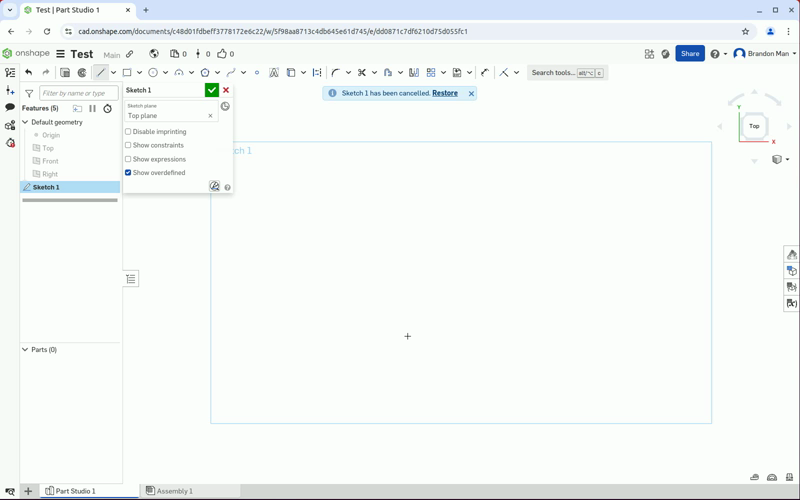
click(407, 335)
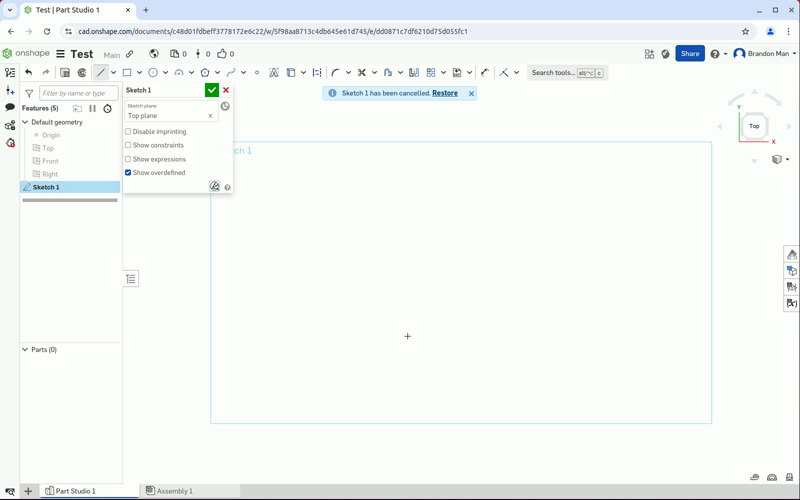
key_up(shift)
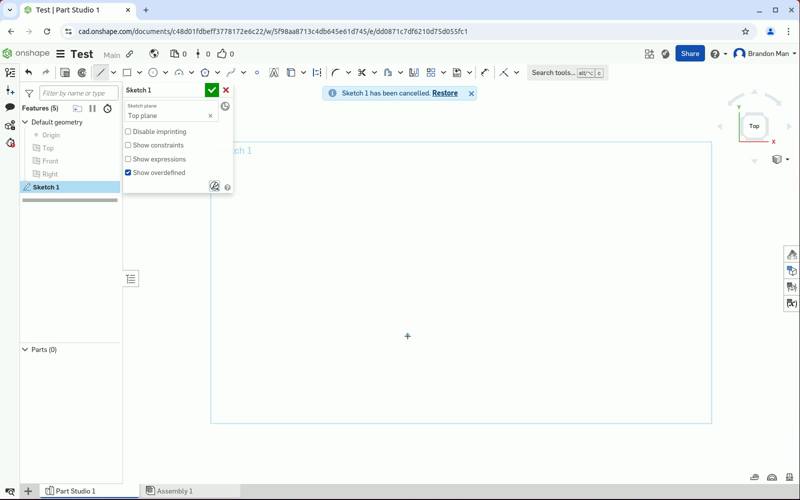
key_down(shift)
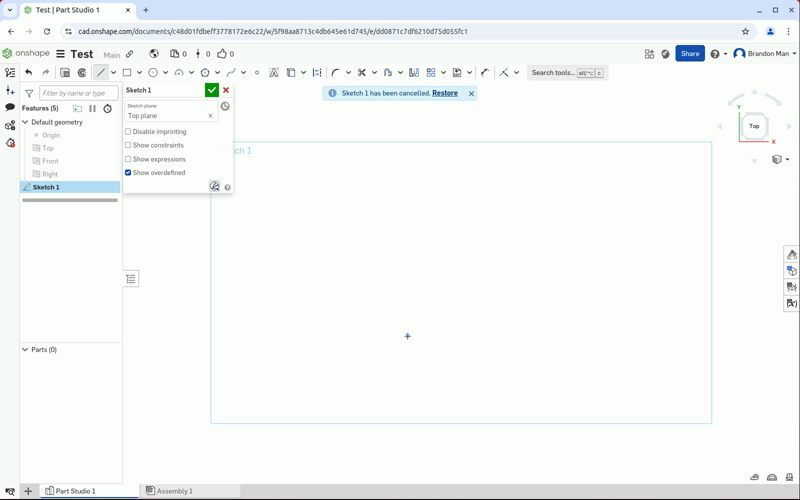
mouse_move(514, 335)
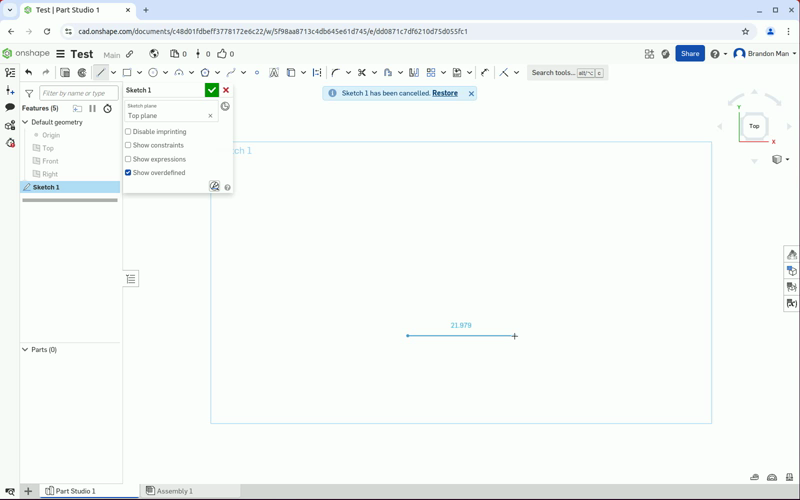
click(514, 335)
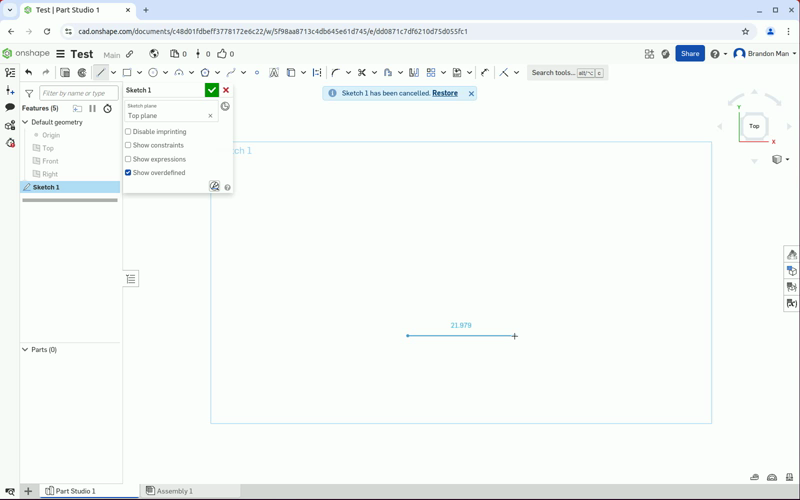
key_up(shift)
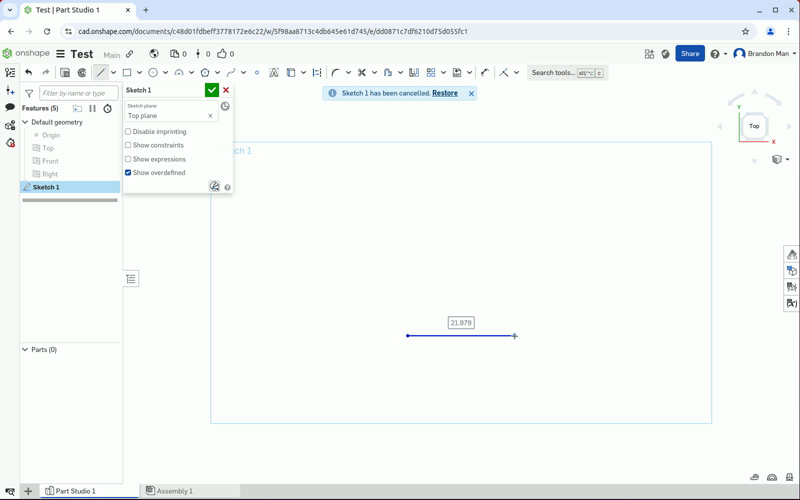
key_down(shift)
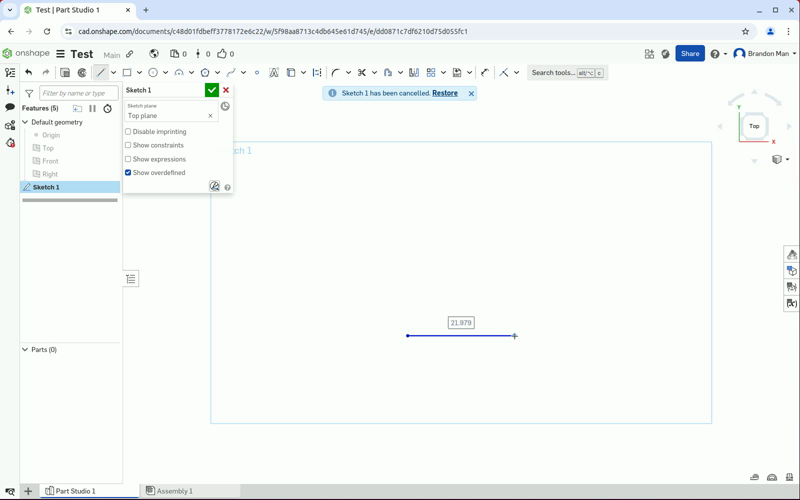
mouse_move(514, 228)
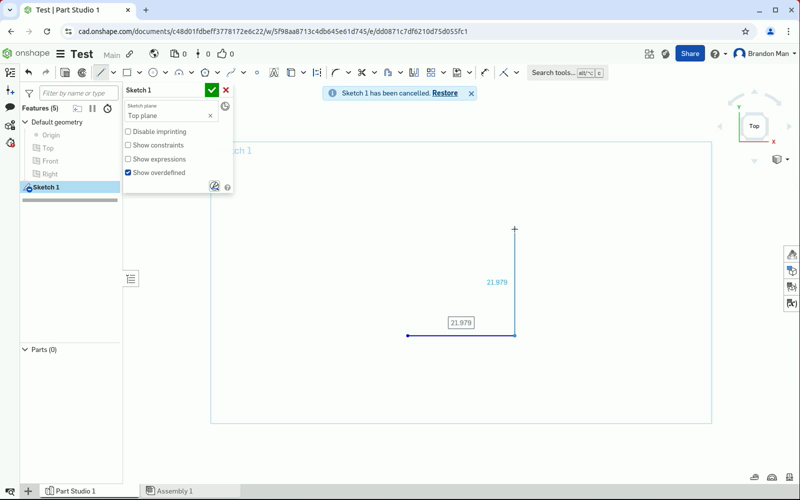
click(514, 228)
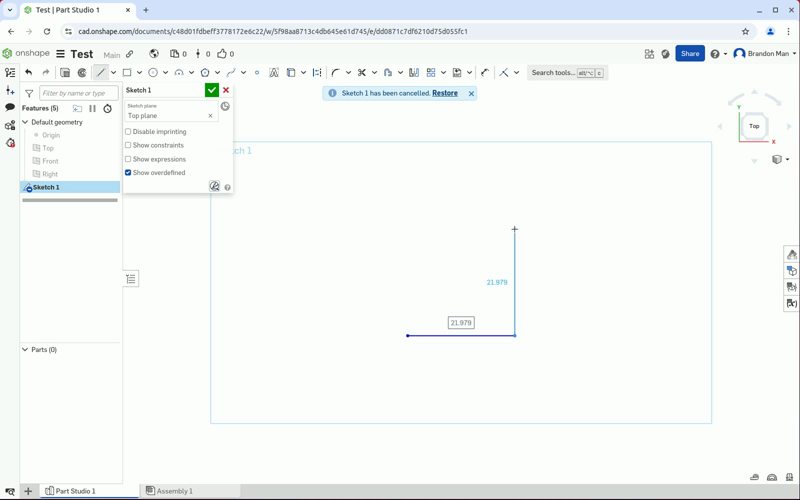
key_up(shift)
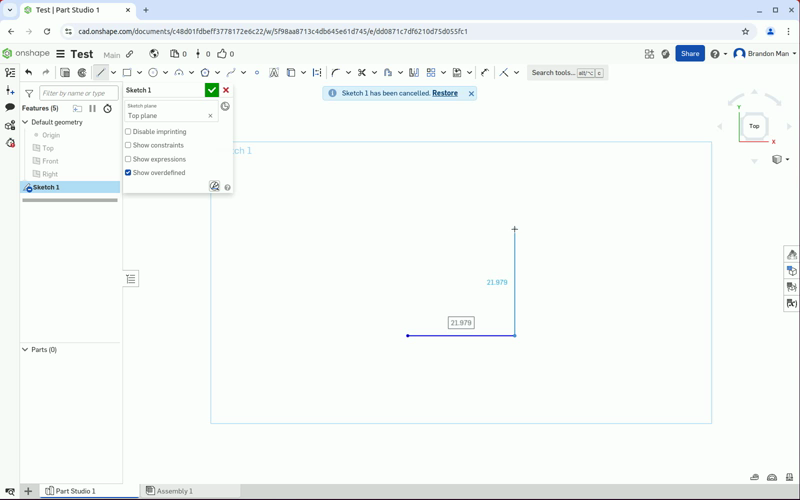
key_down(shift)
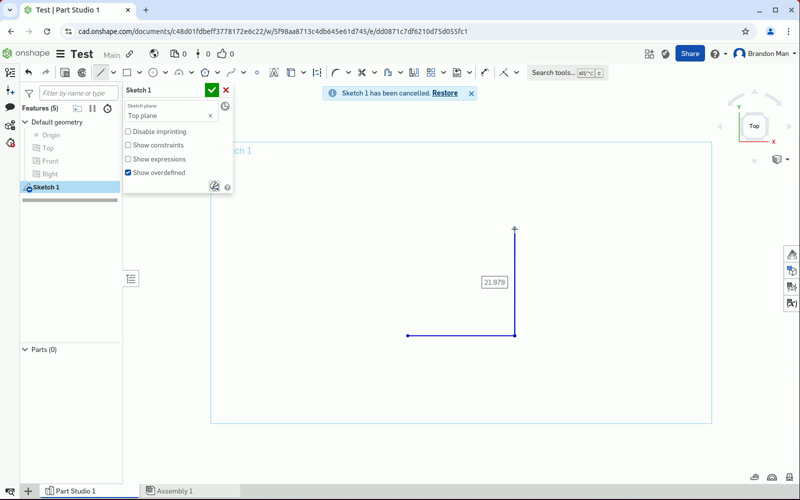
mouse_move(407, 228)
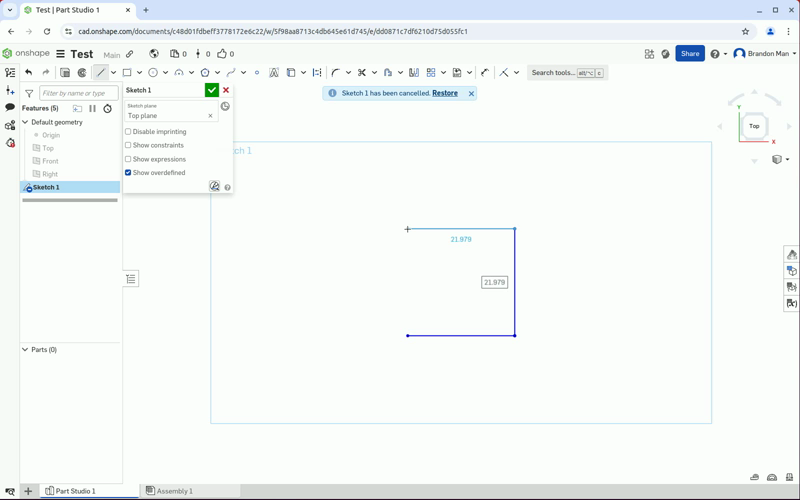
click(407, 228)
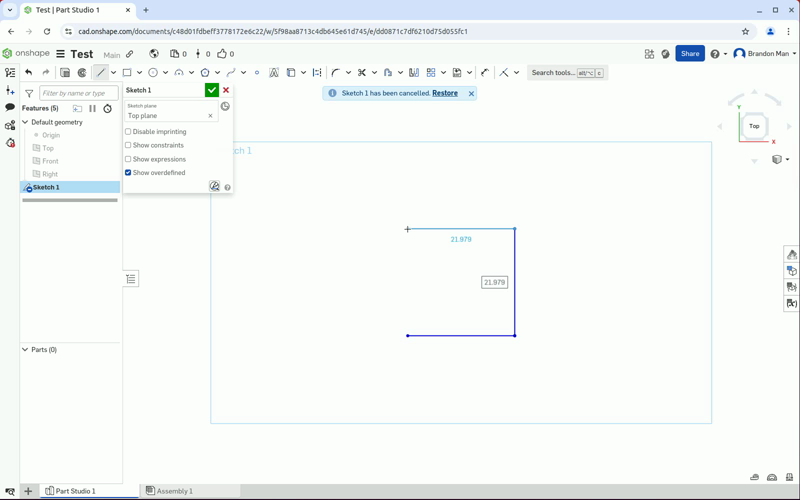
key_up(shift)
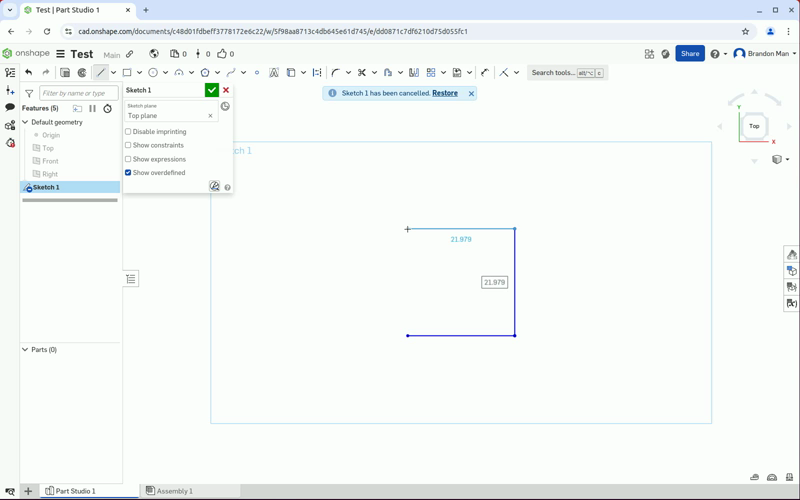
key_down(shift)
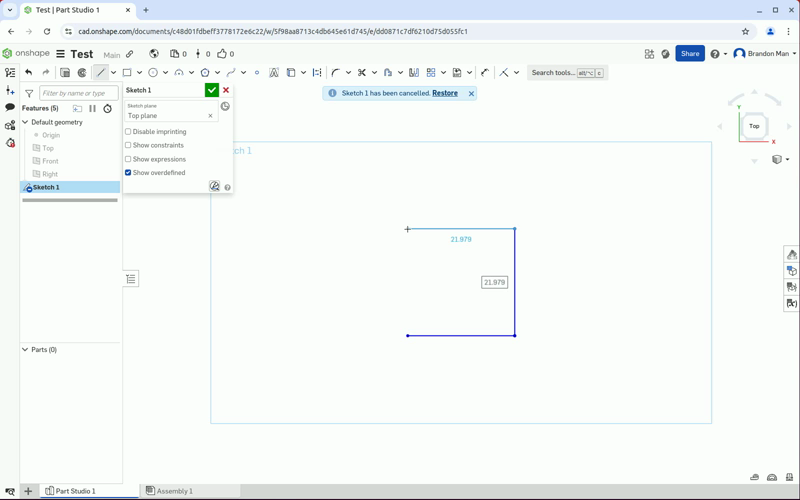
mouse_move(407, 335)
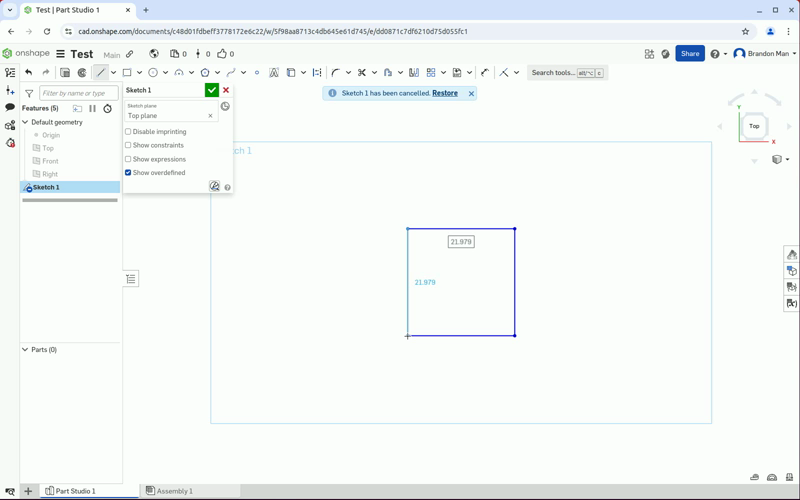
key_up(shift)
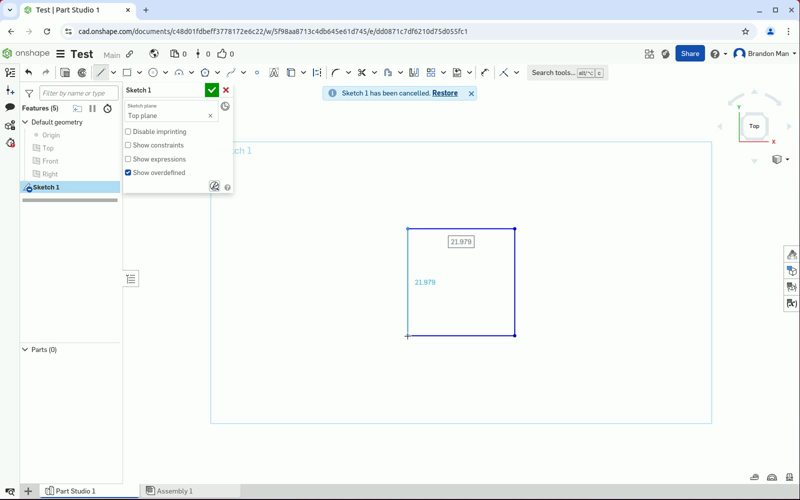
click(407, 335)
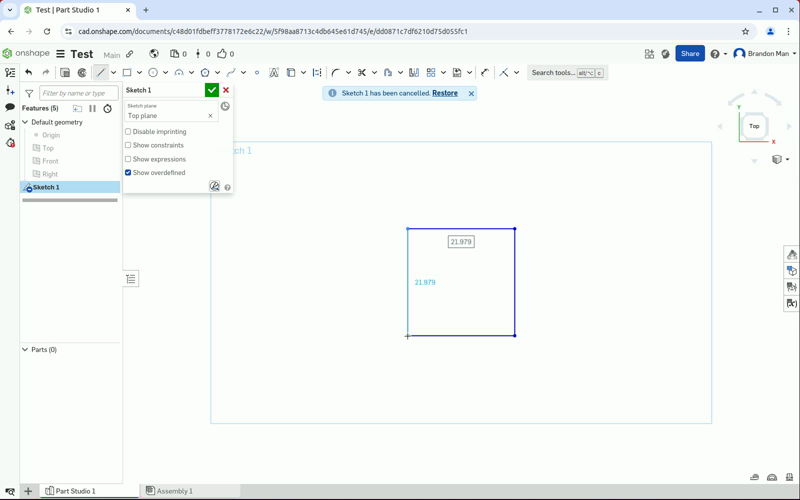
key(esc)
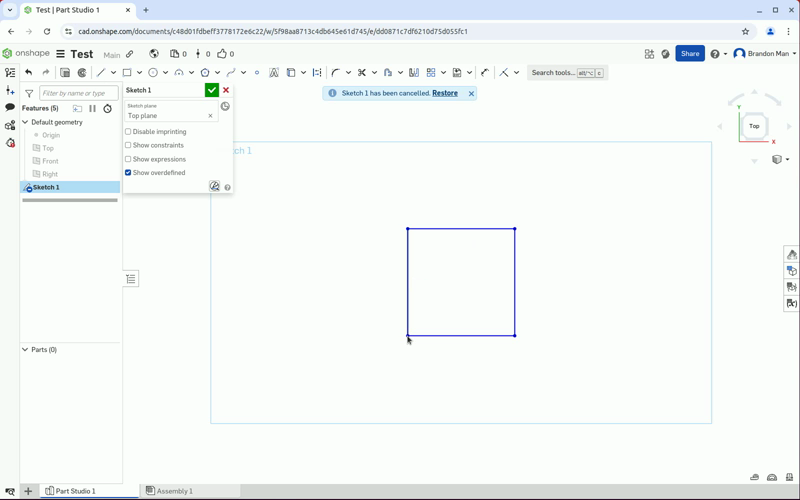
key(c)
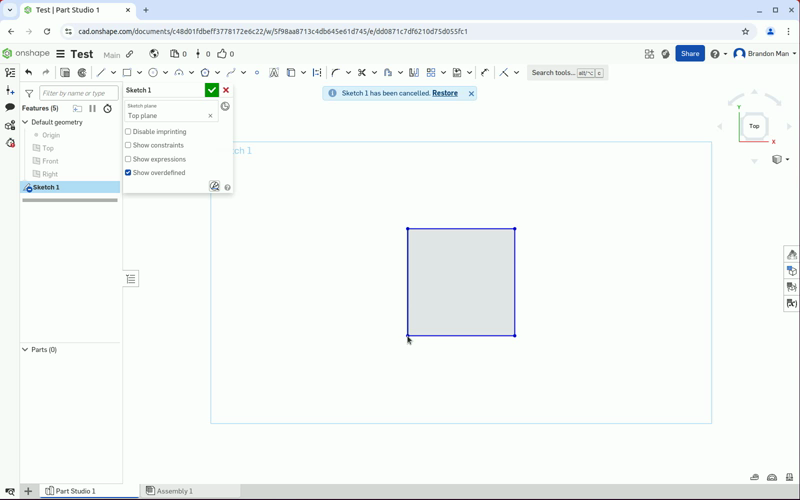
key_down(shift)
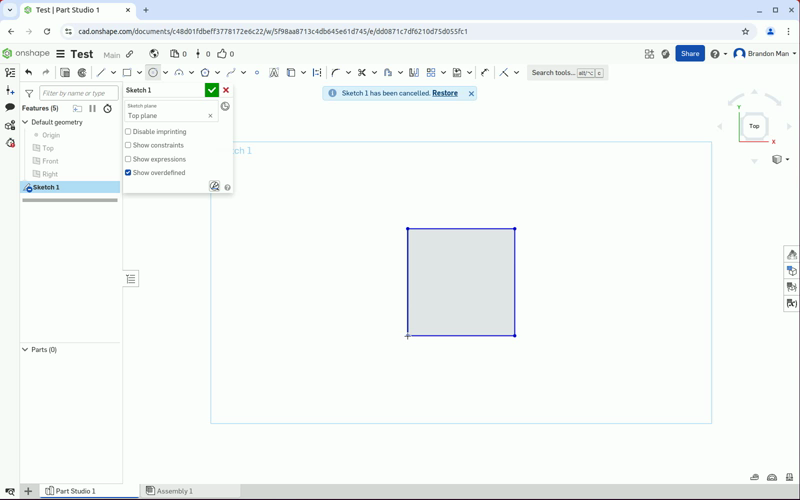
mouse_move(474, 281)
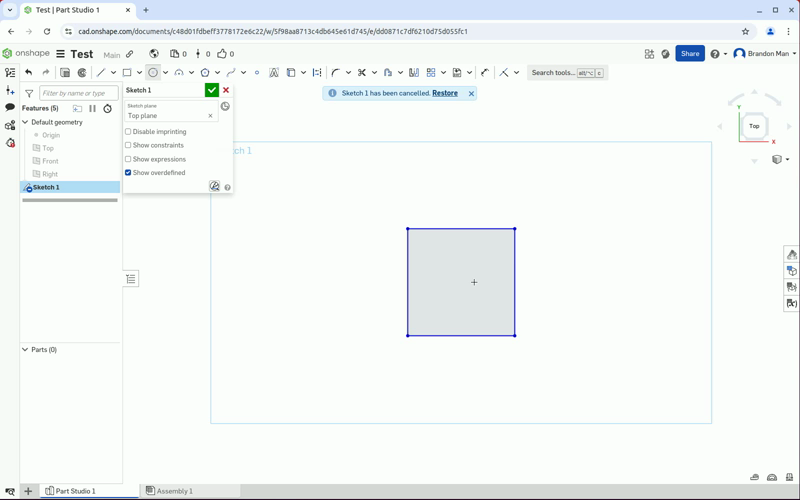
click(474, 281)
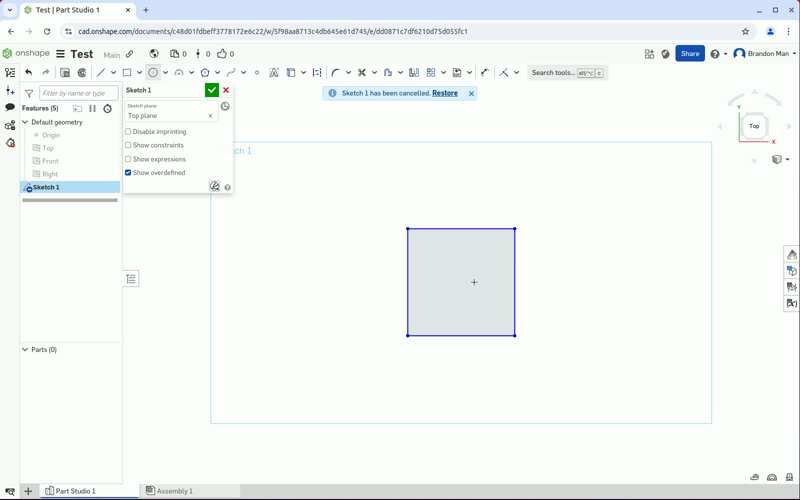
key_up(shift)
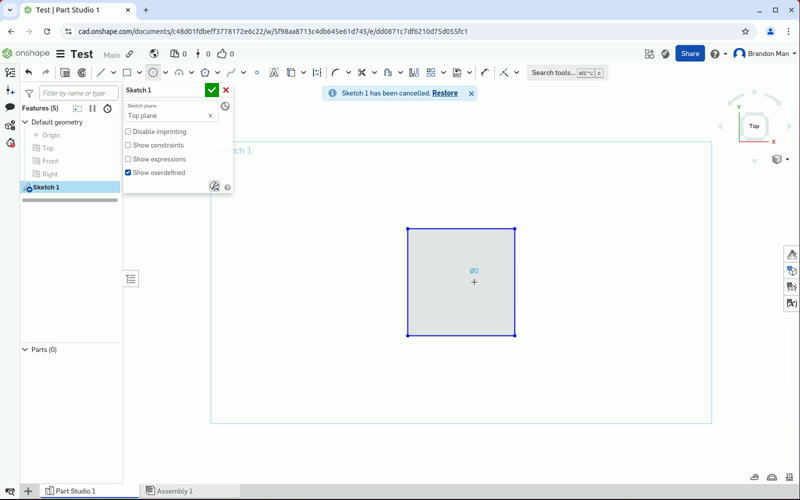
mouse_move(487, 281)
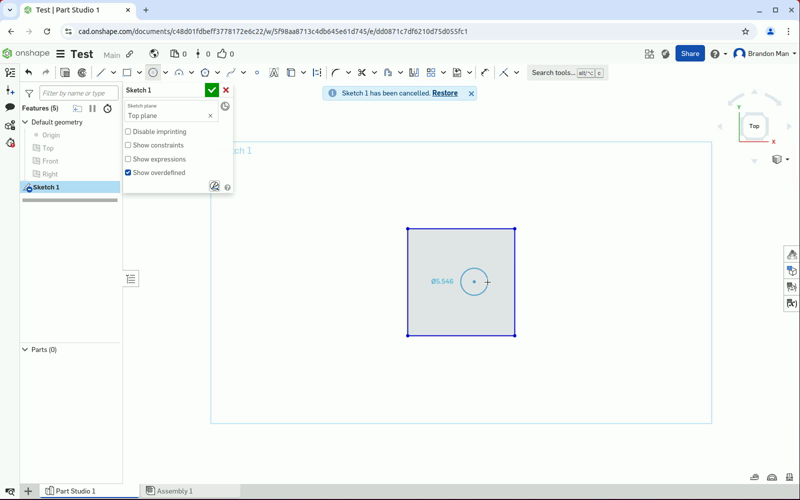
click(487, 281)
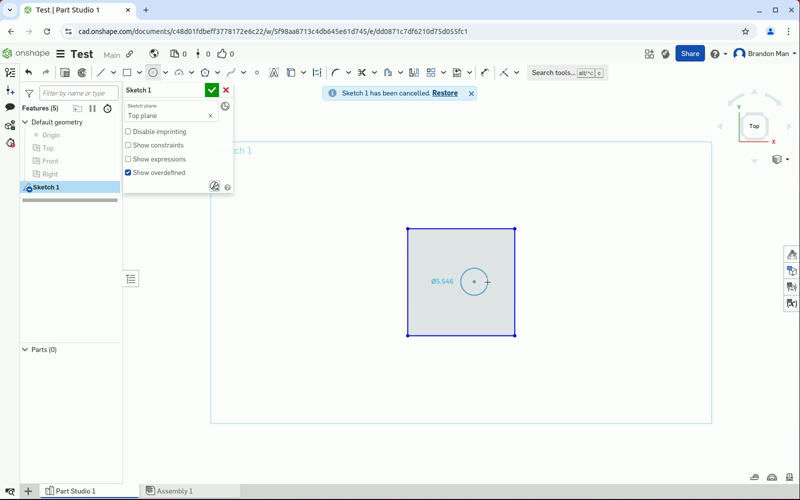
key(esc)
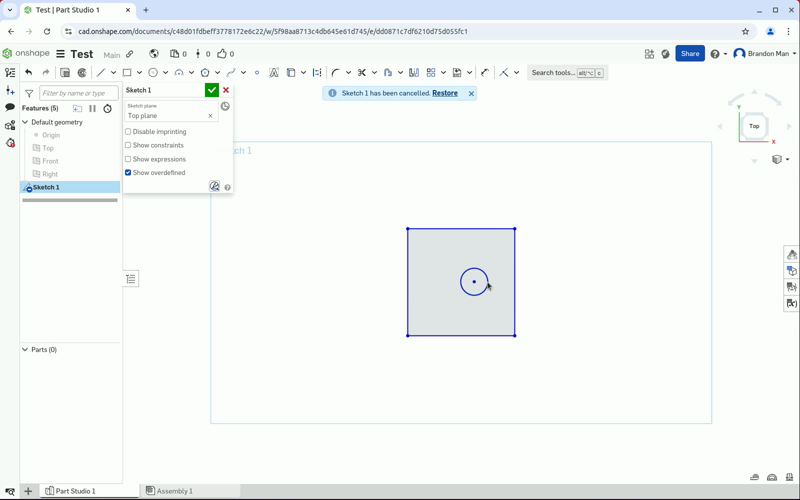
mouse_move(504, 237)
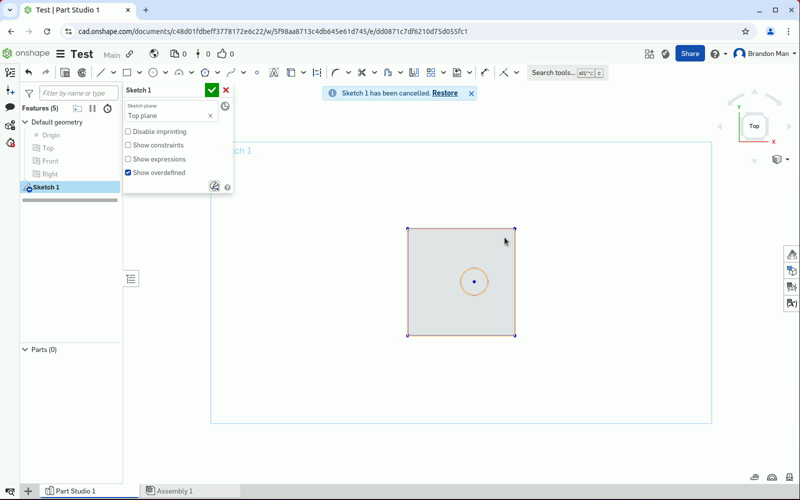
click(504, 237)
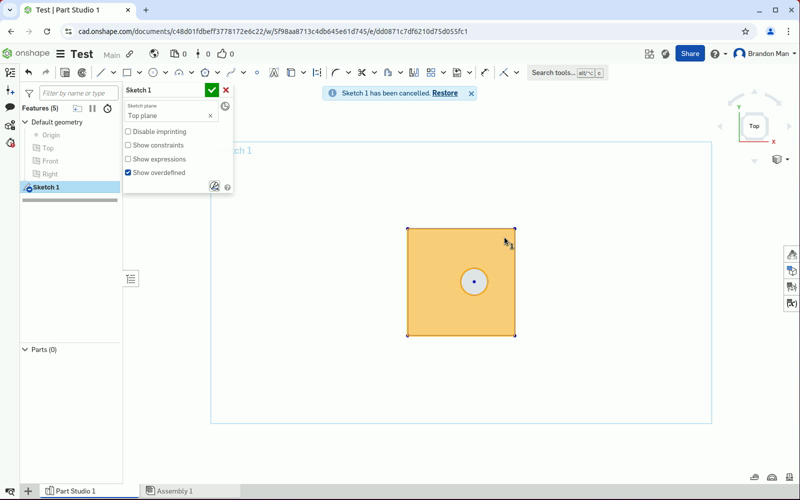
mouse_move(73, 352)
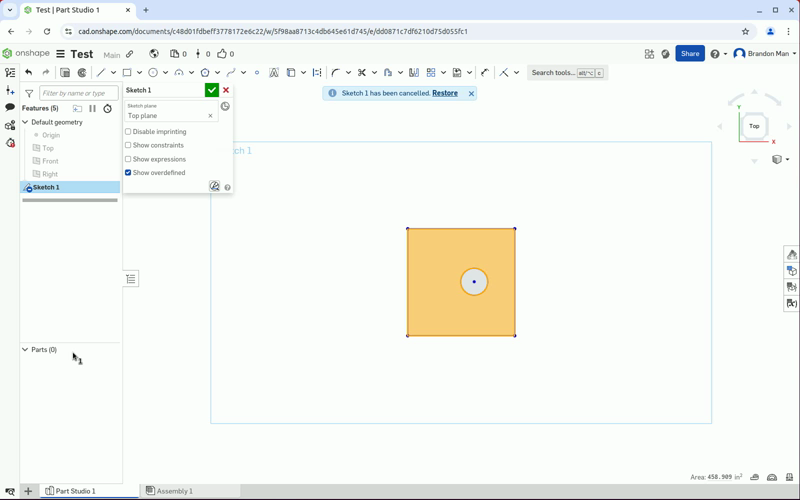
key(shift+y)
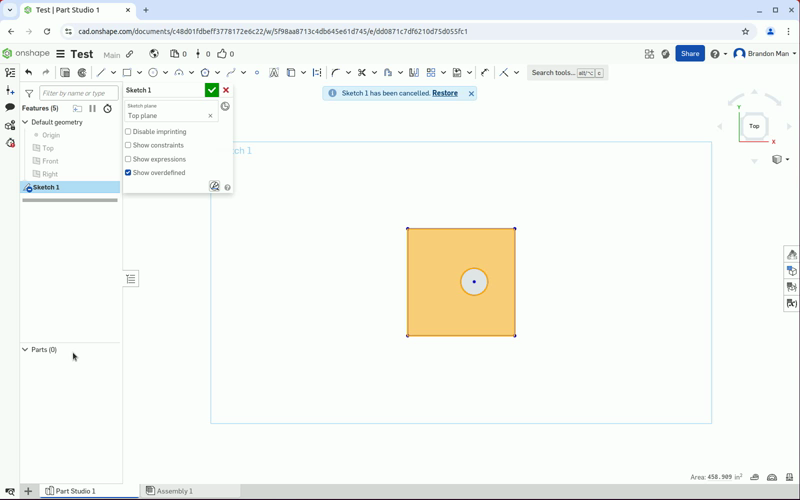
key(shift+e)
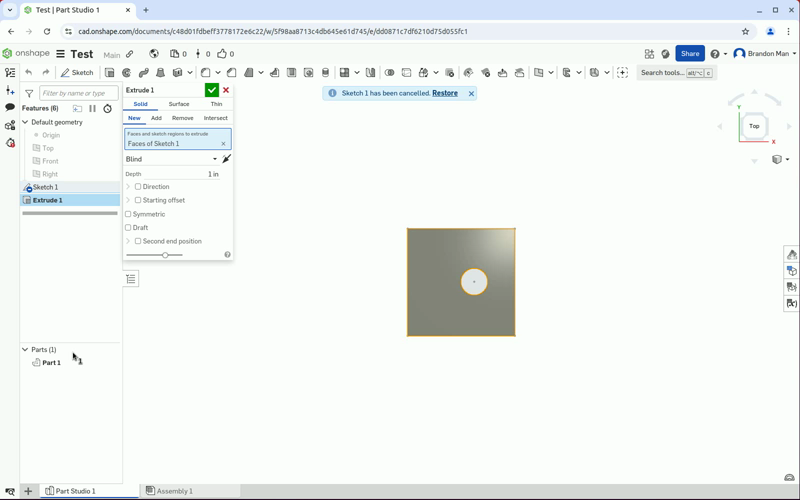
mouse_move(143, 106)
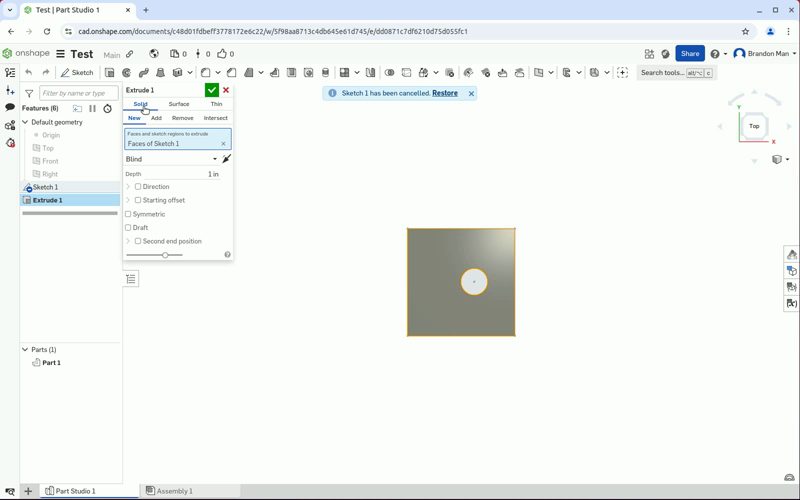
click(143, 106)
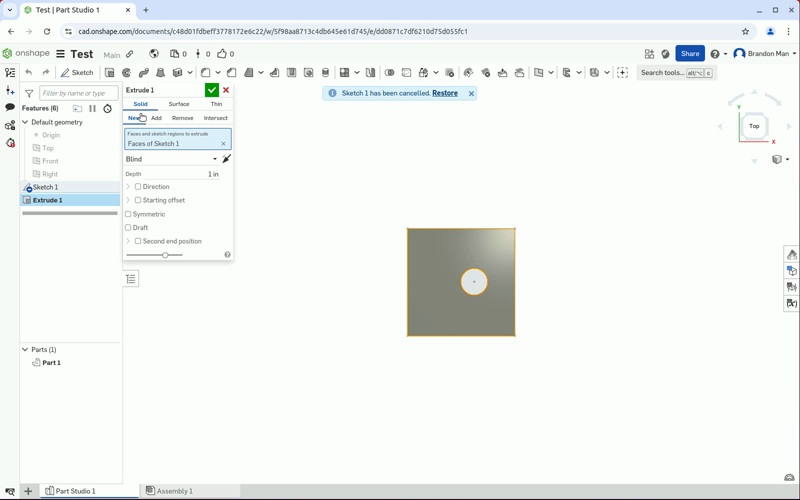
mouse_move(137, 120)
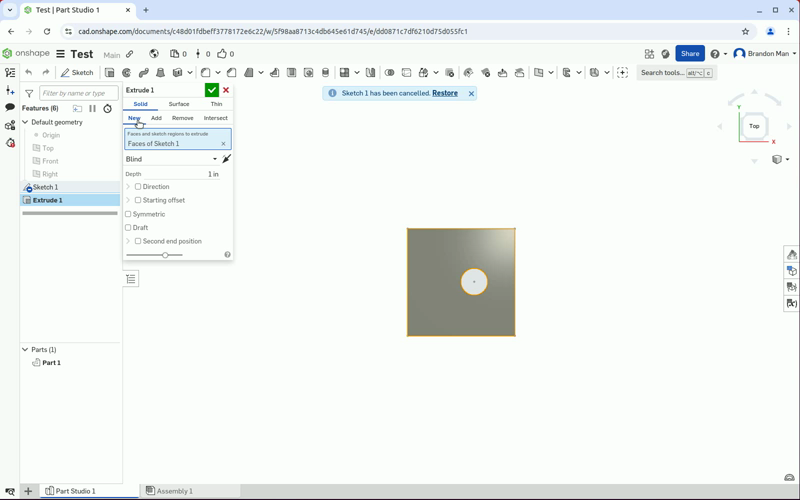
click(137, 120)
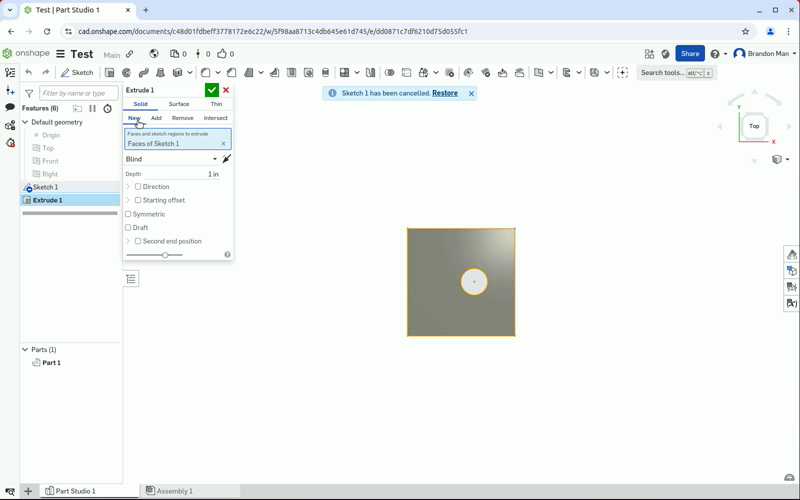
key(tab, 4)
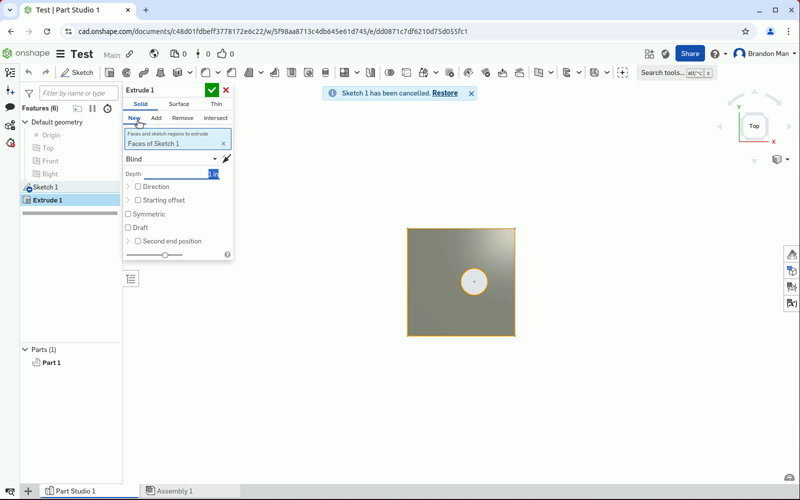
text(-23.108)
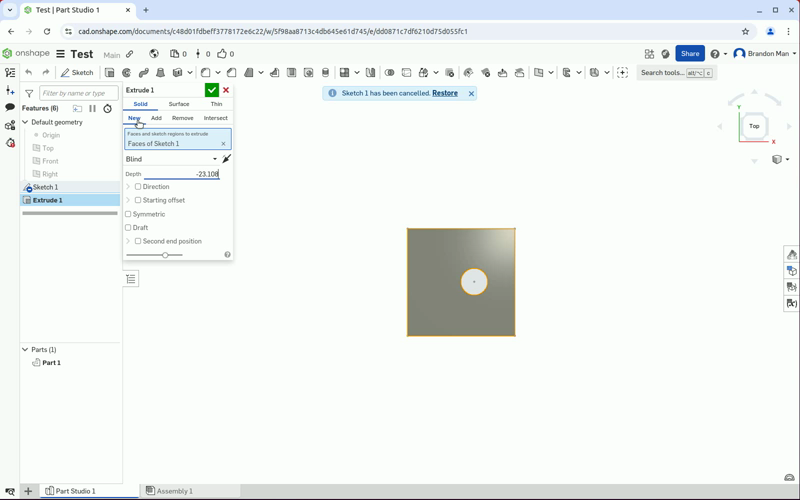
key(enter)
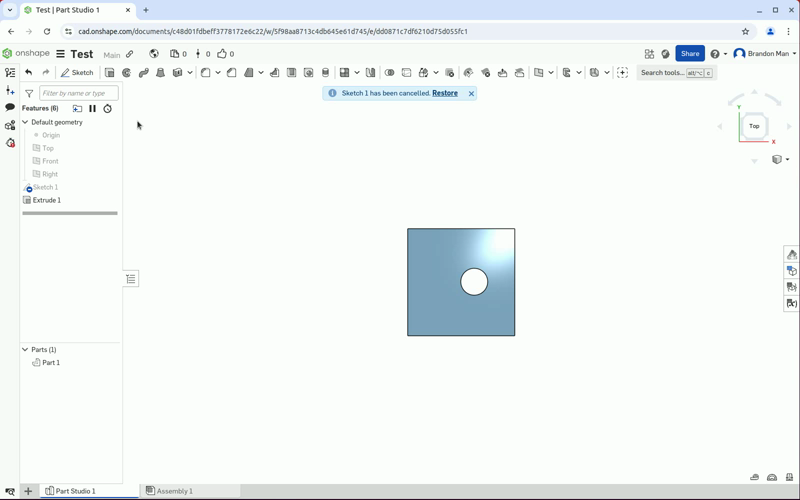
key(shift+h)
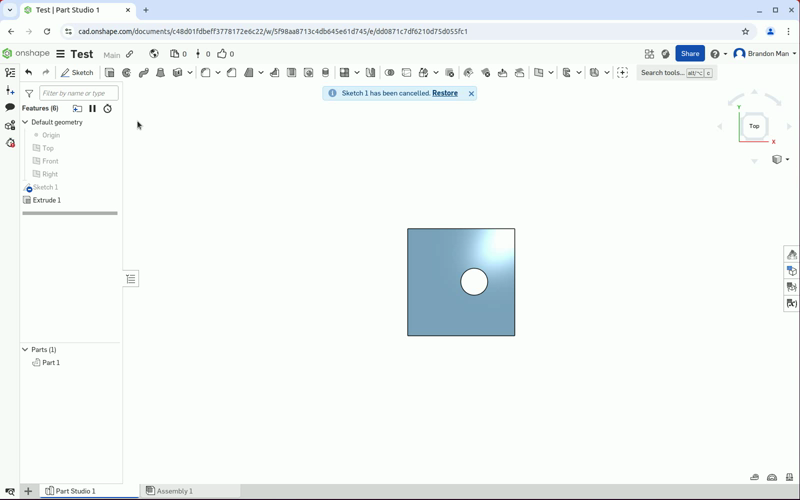
key(shift+h)
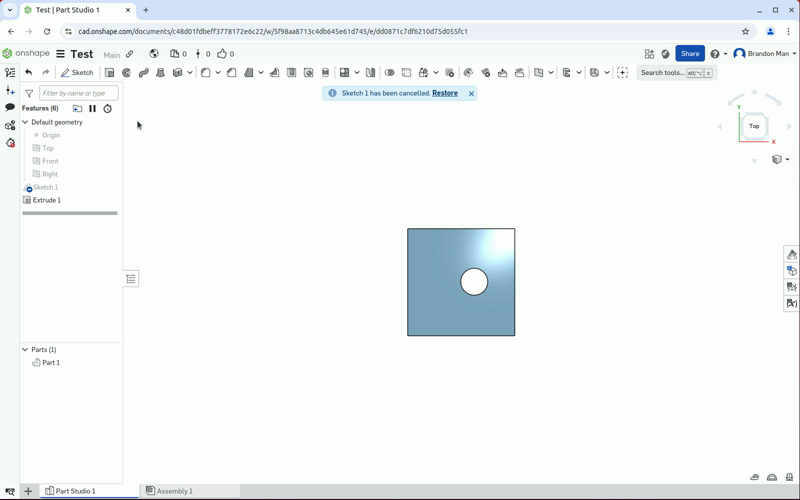
mouse_move(73, 189)
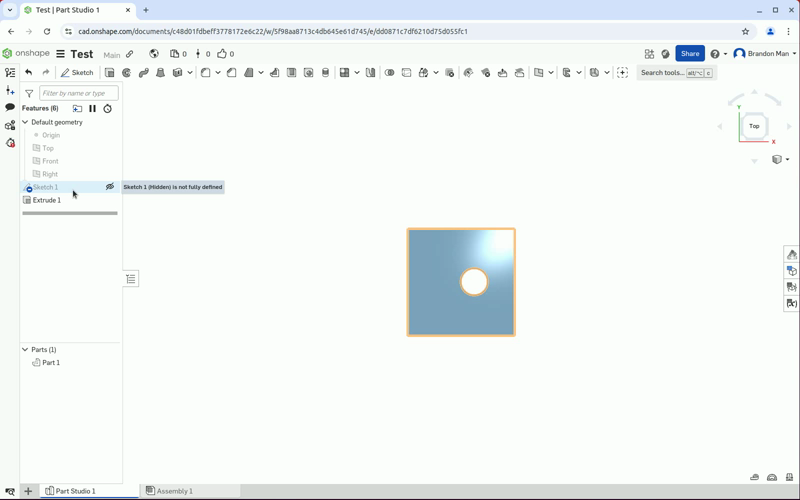
click(73, 189)
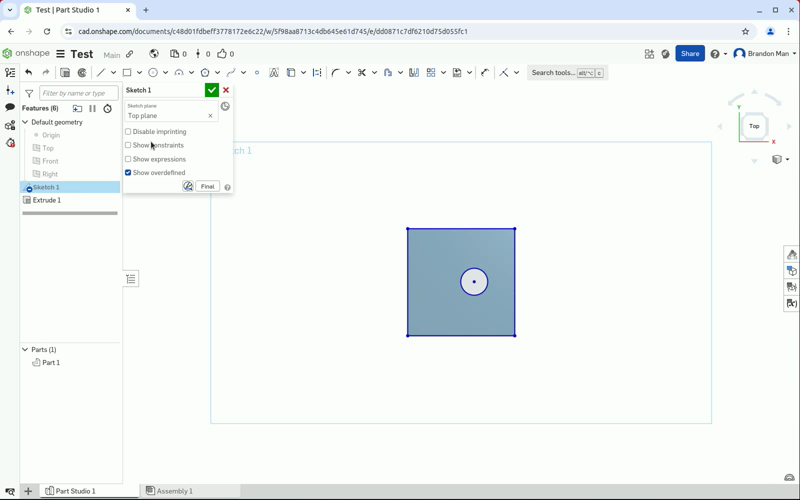
mouse_move(229, 92)
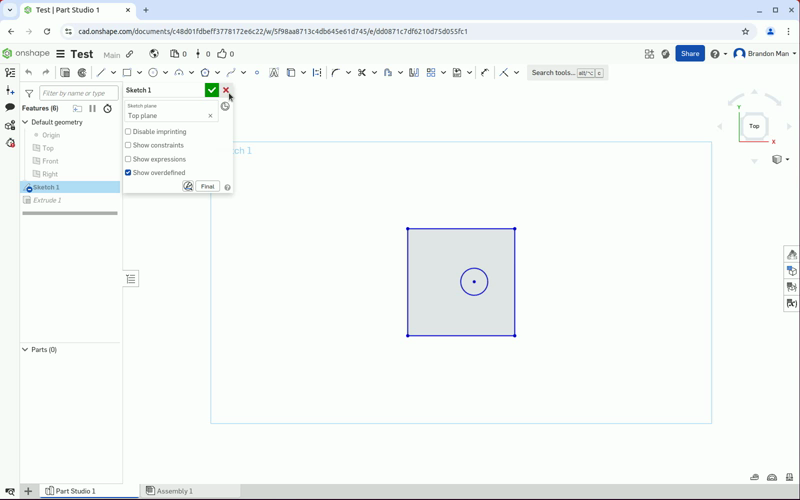
click(229, 92)
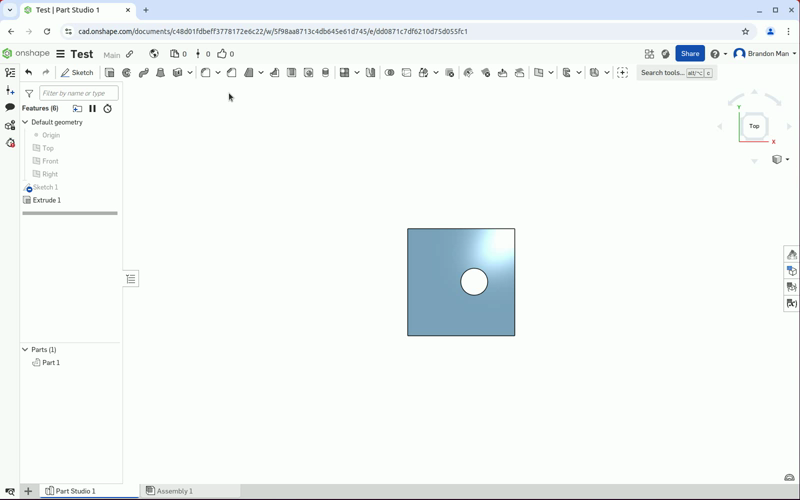
mouse_move(73, 352)
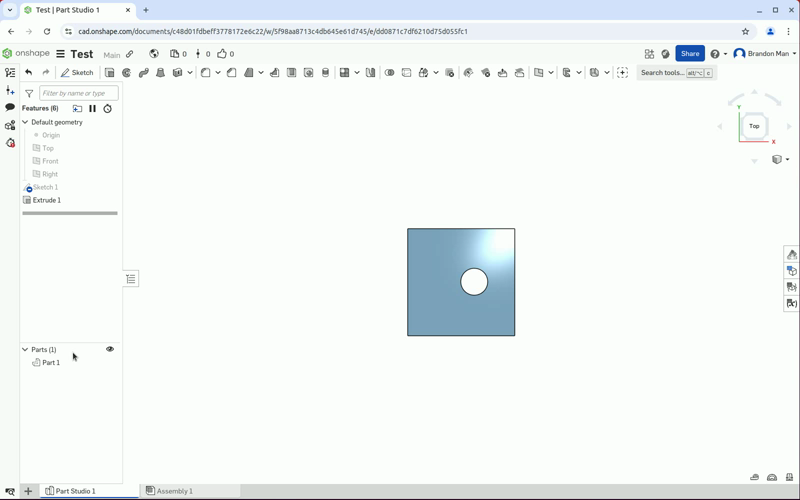
key(y)
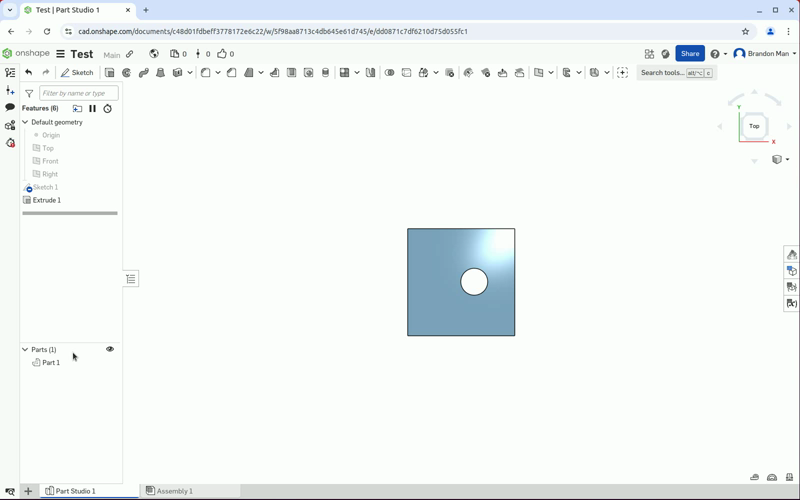
key(shift+p)
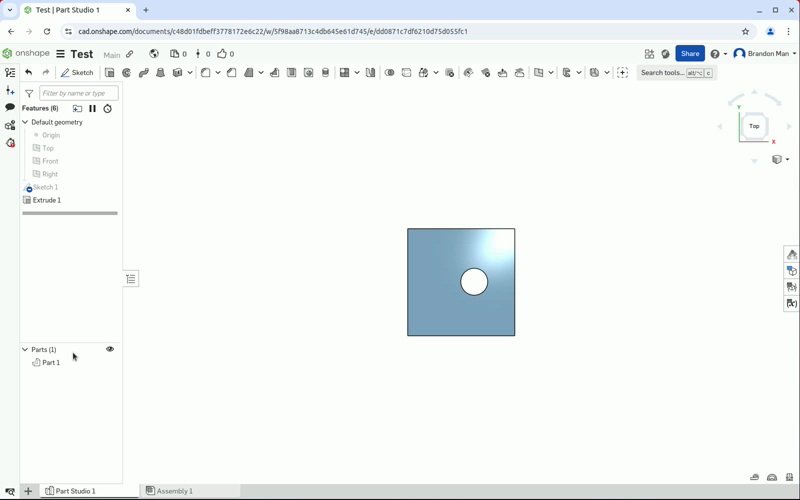
key(space)
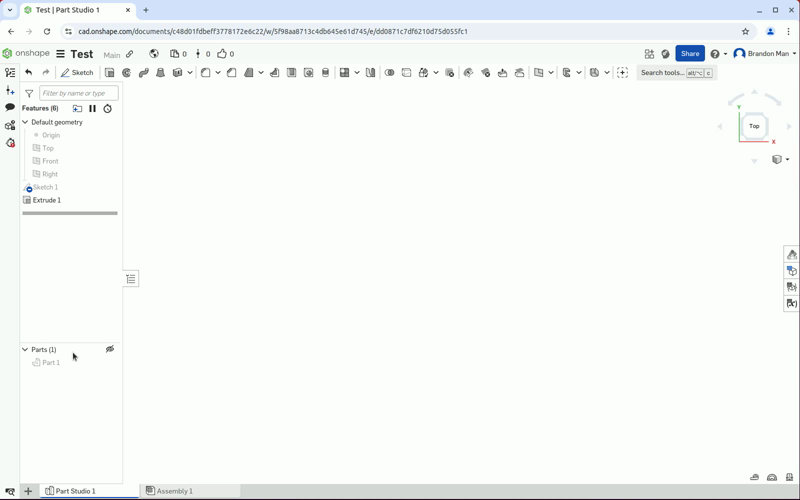
key_down(shift)
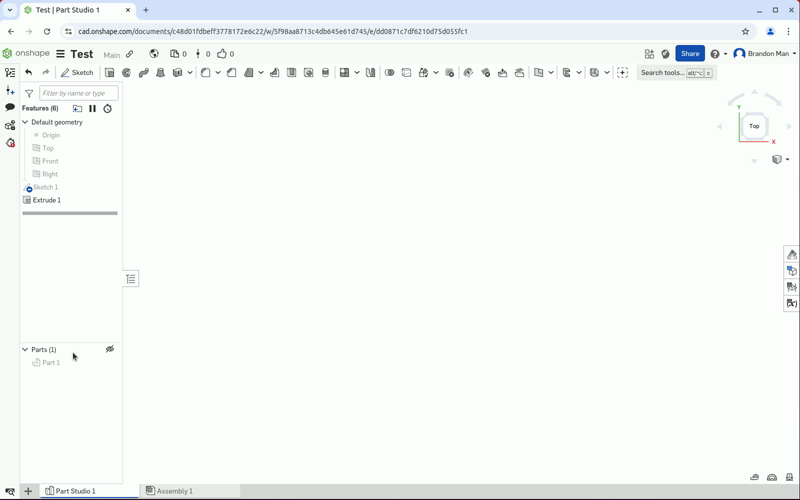
key(up)
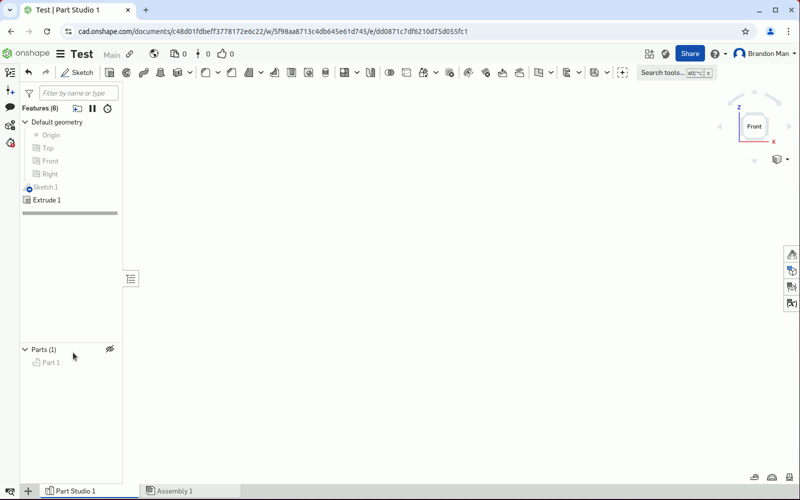
key_up(shift)
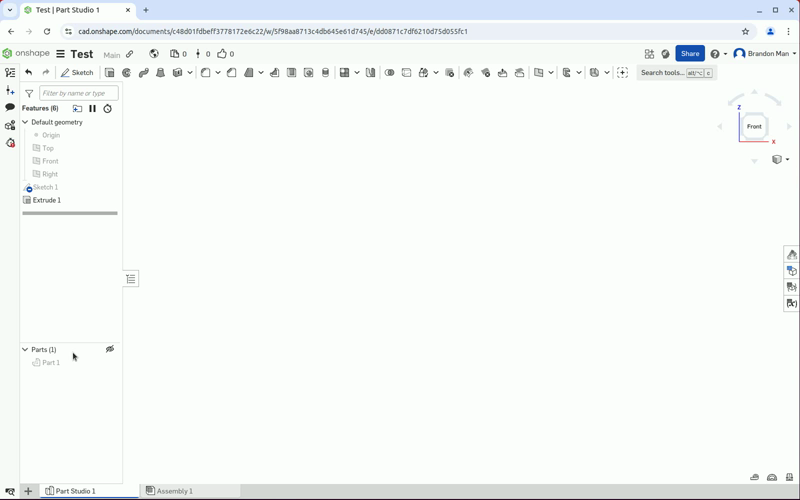
key(space)
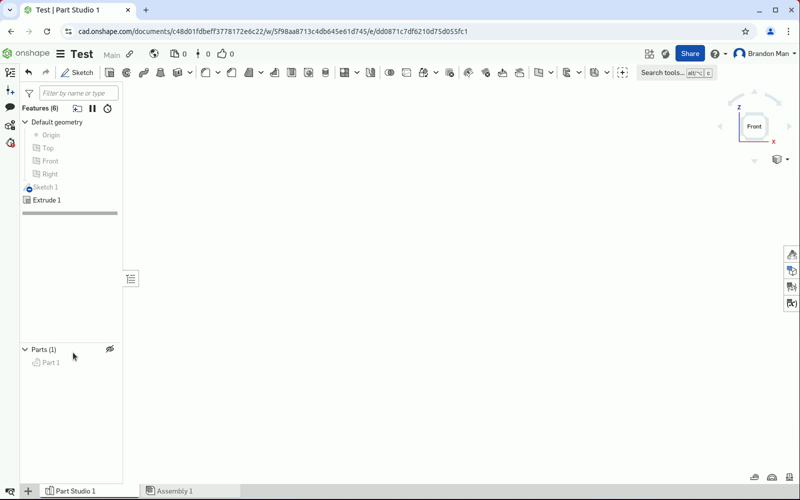
key_down(shift)
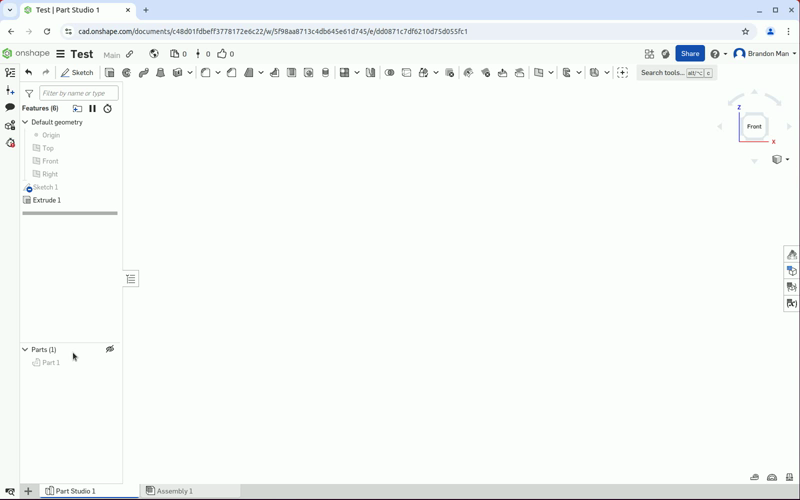
key(left)
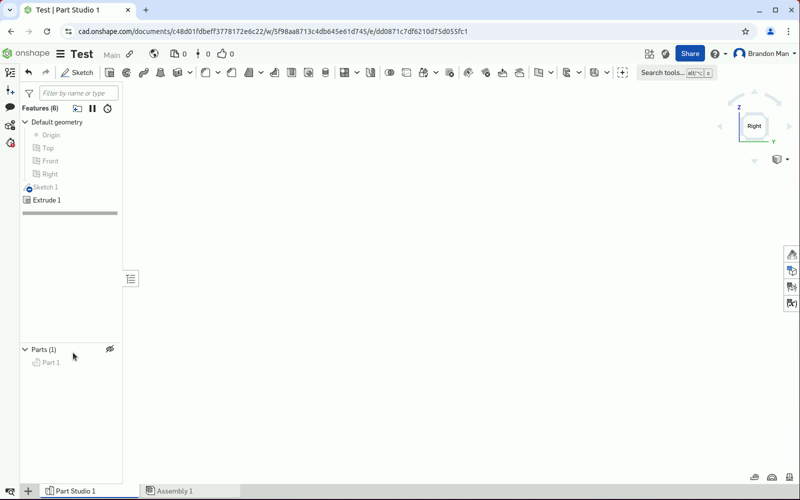
key_up(shift)
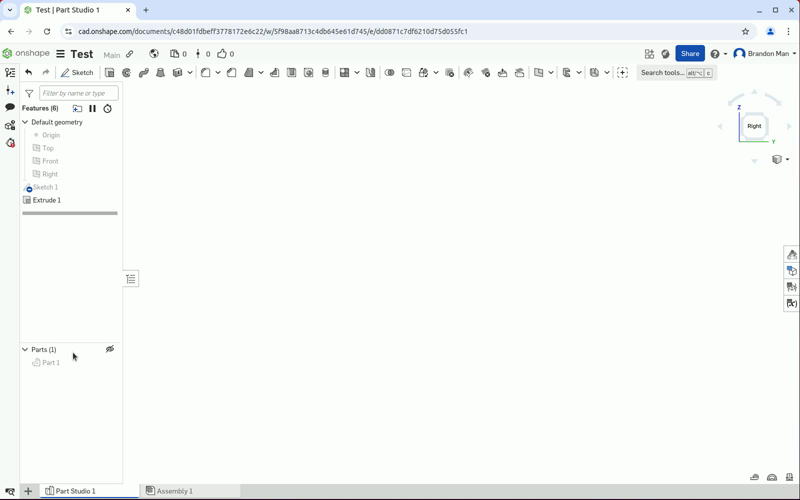
mouse_move(73, 352)
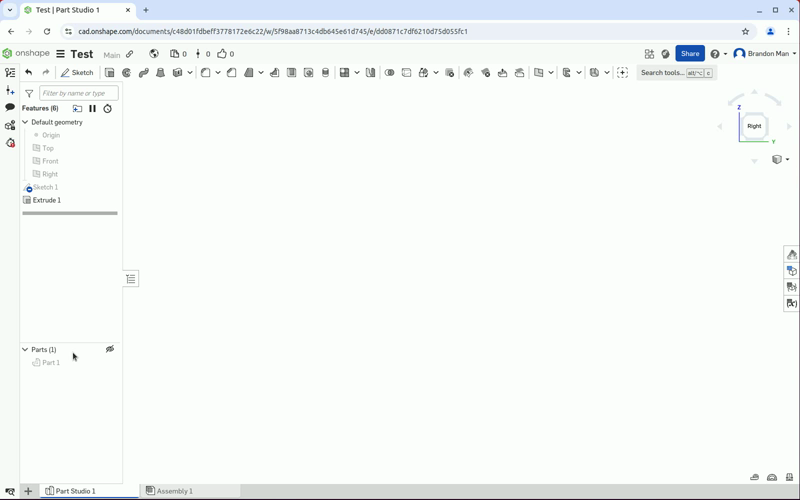
key(shift+y)
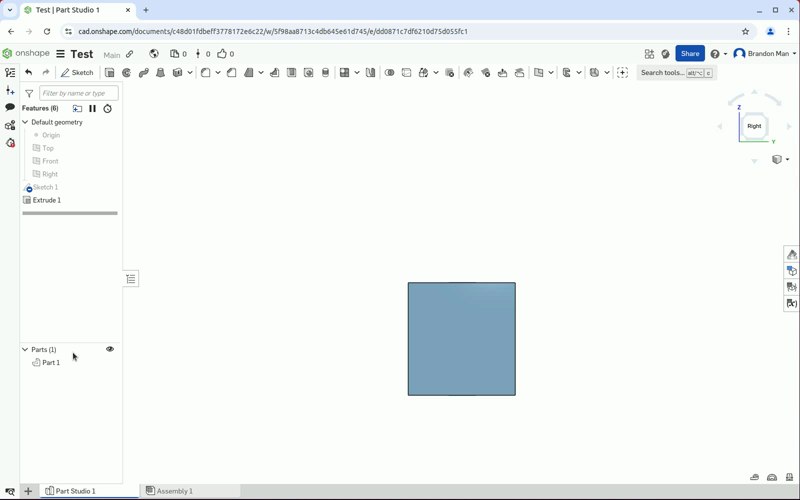
mouse_move(541, 75)
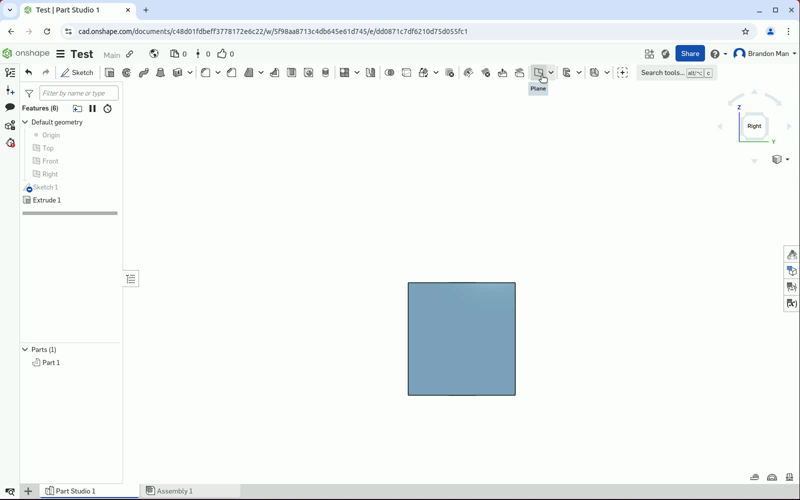
click(541, 75)
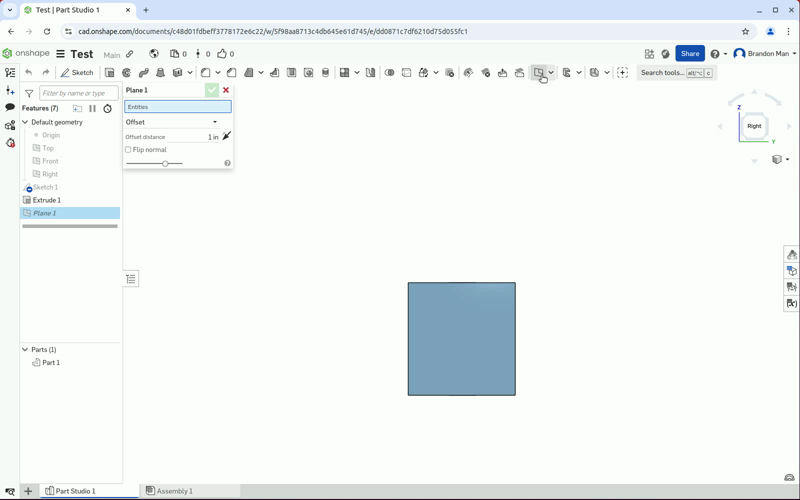
mouse_move(73, 176)
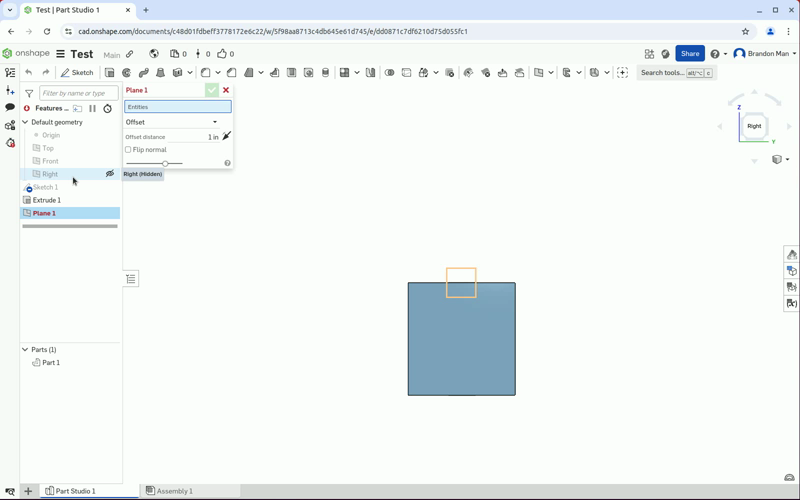
click(73, 176)
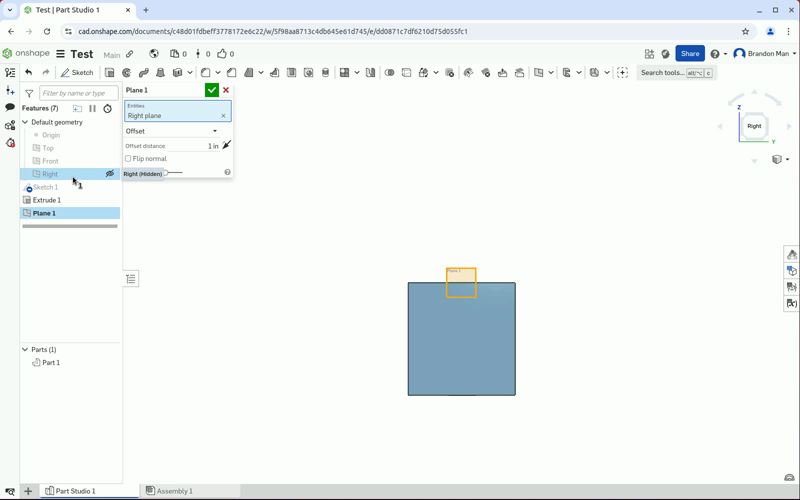
key(tab, 2)
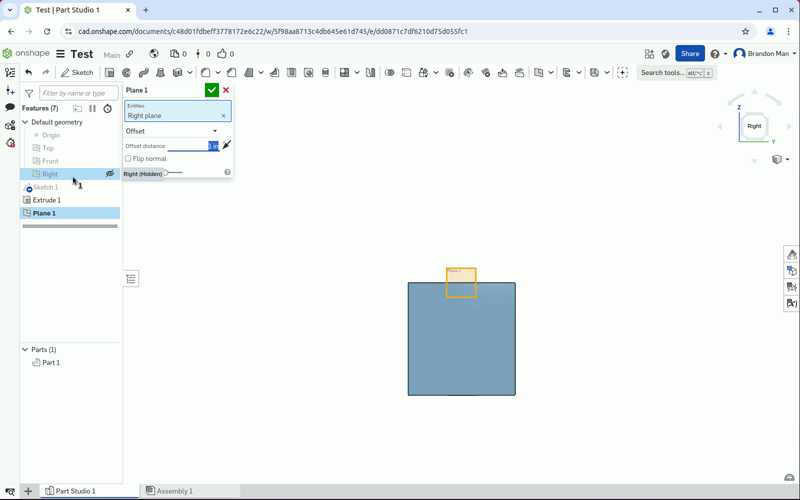
text(10.845)
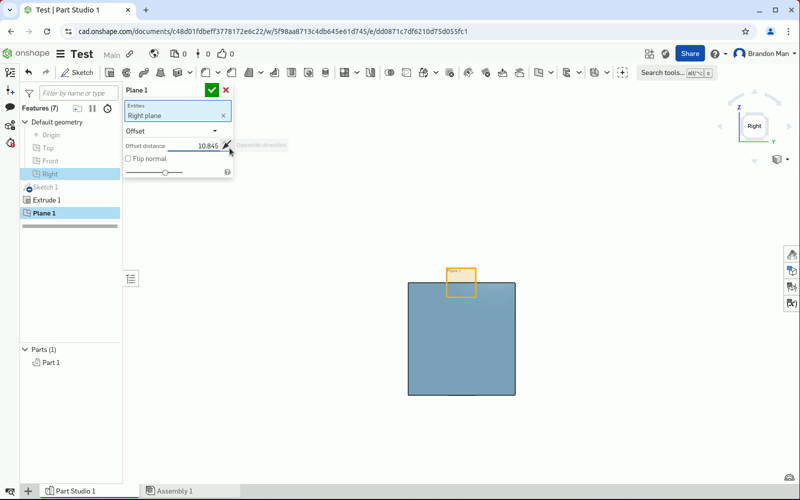
mouse_move(229, 147)
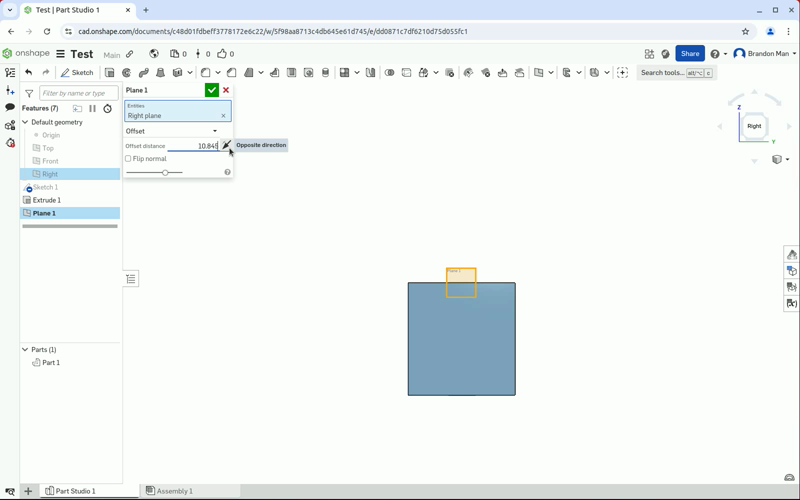
click(229, 147)
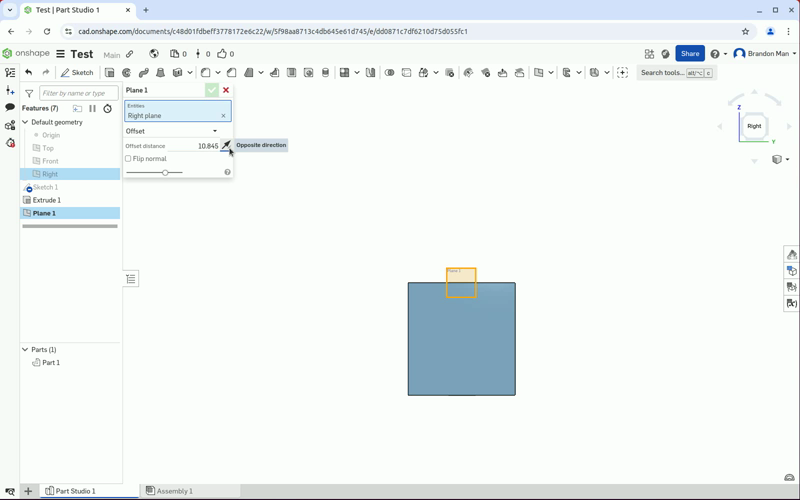
key(enter, 2)
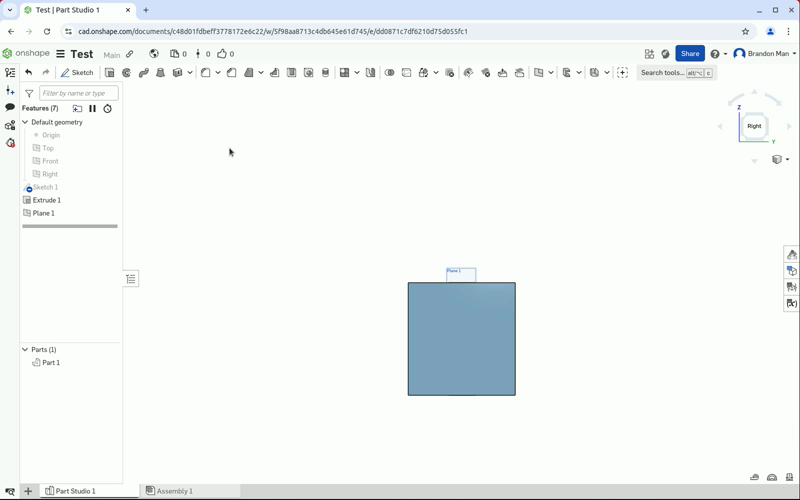
key(shift+s)
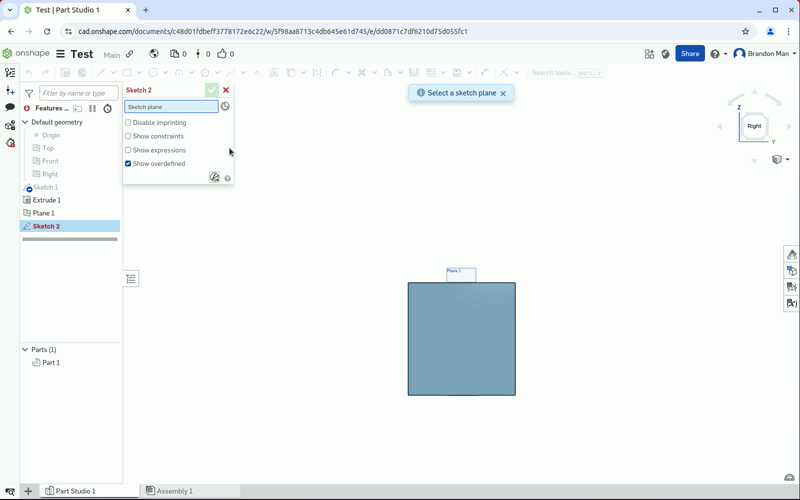
mouse_move(73, 215)
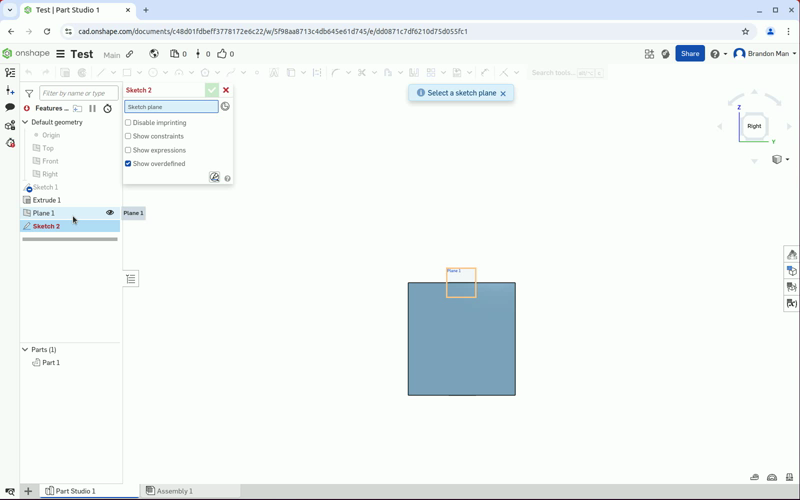
click(73, 215)
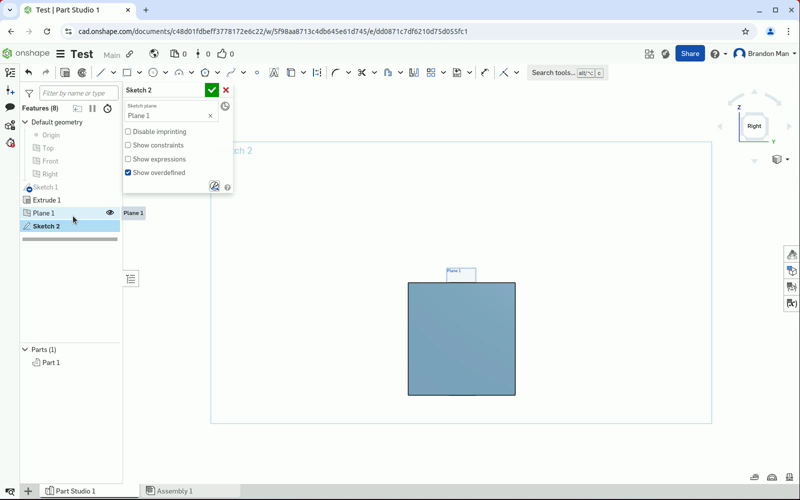
mouse_move(73, 352)
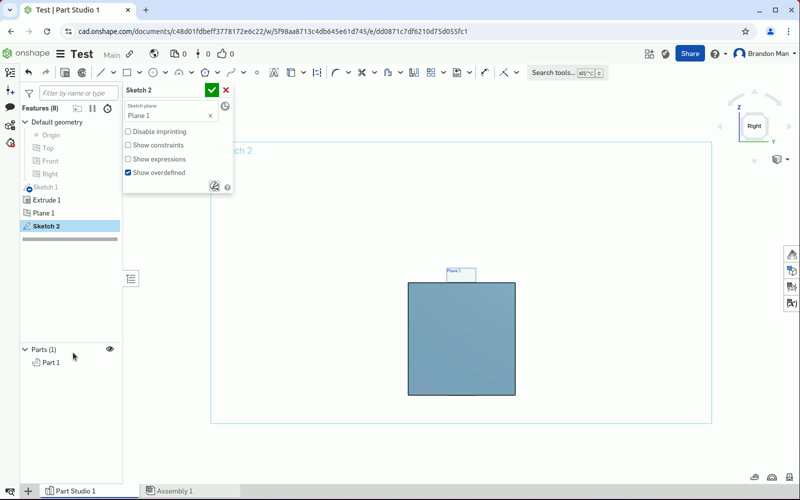
key(y)
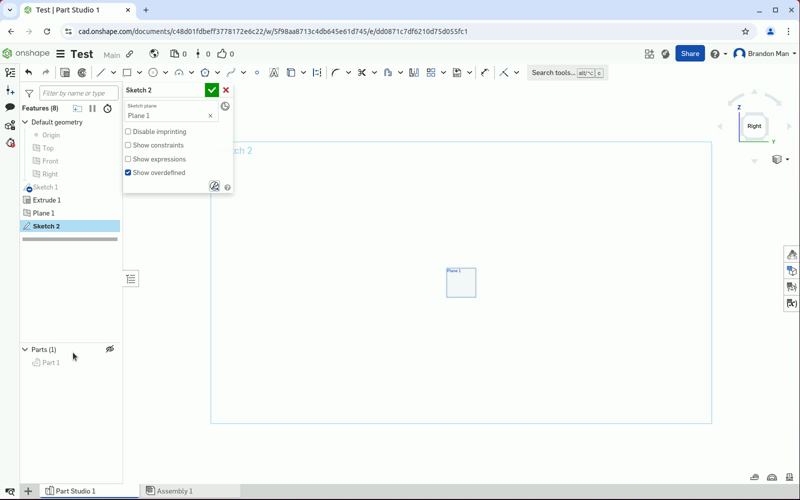
key(c)
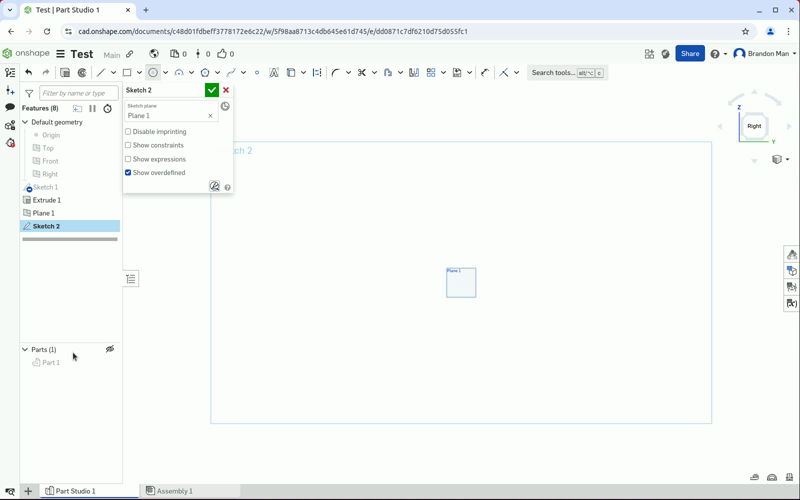
key_down(shift)
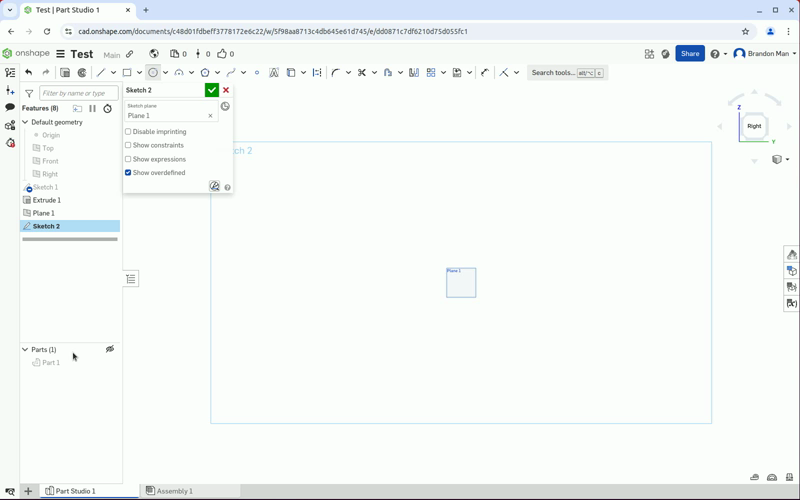
mouse_move(427, 305)
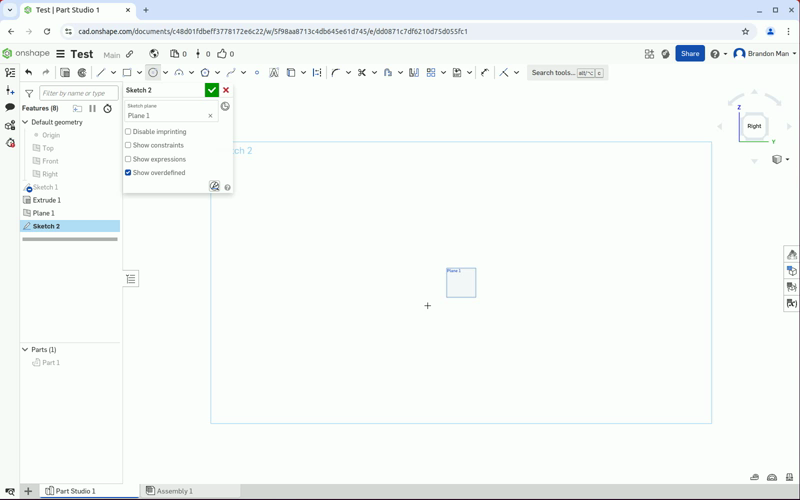
click(427, 305)
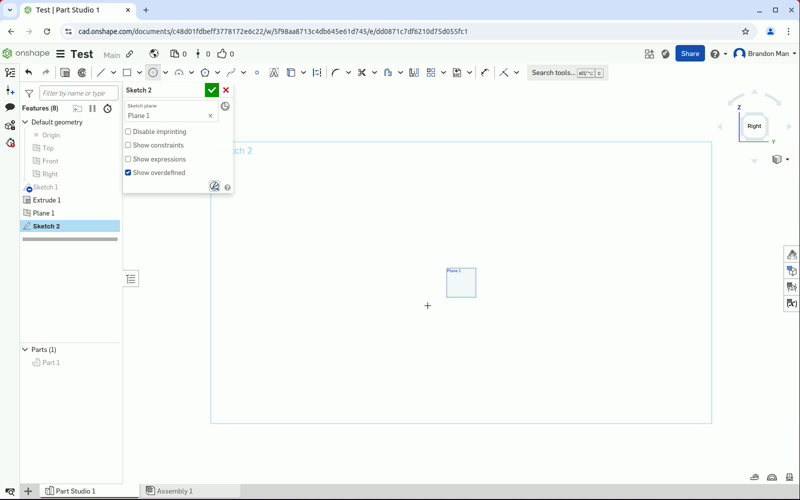
key_up(shift)
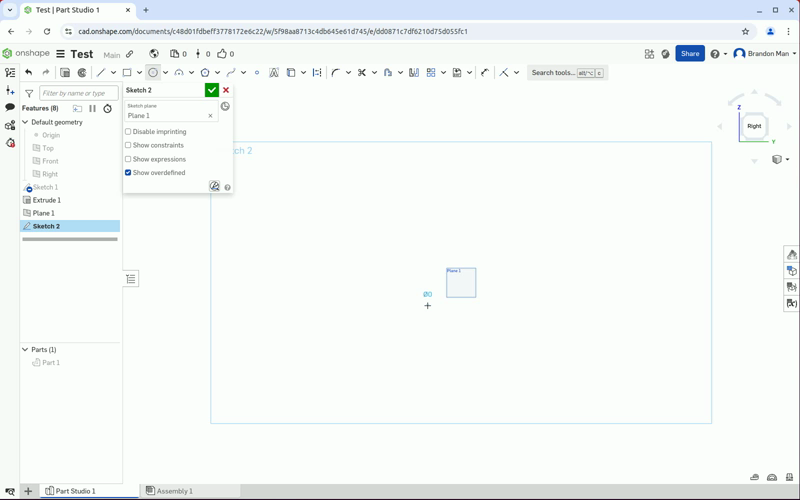
mouse_move(435, 305)
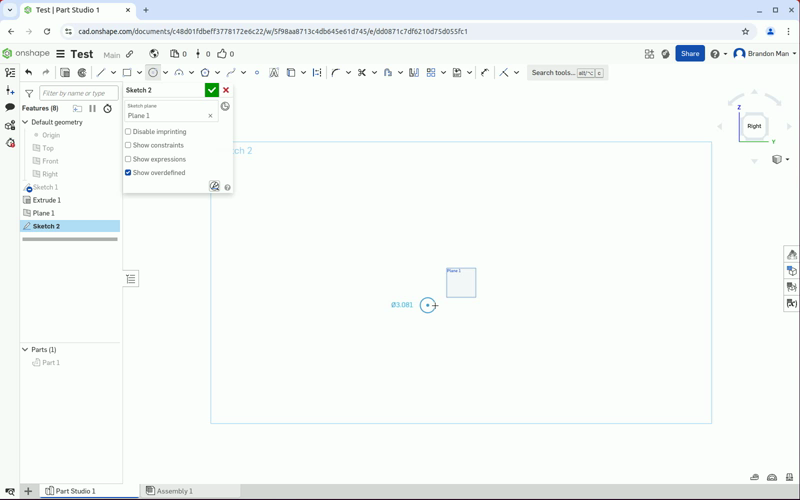
click(435, 305)
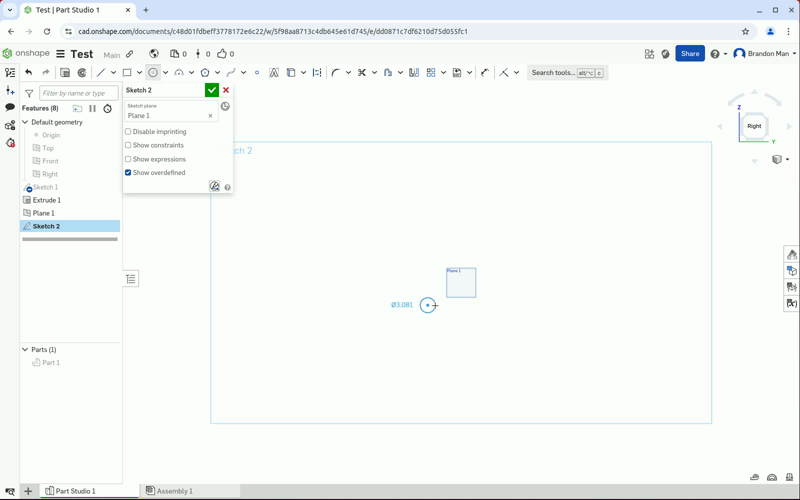
key(esc)
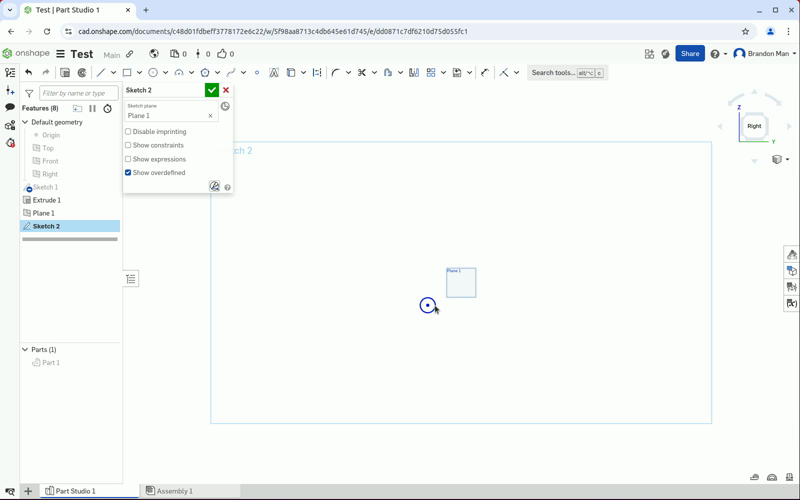
mouse_move(426, 301)
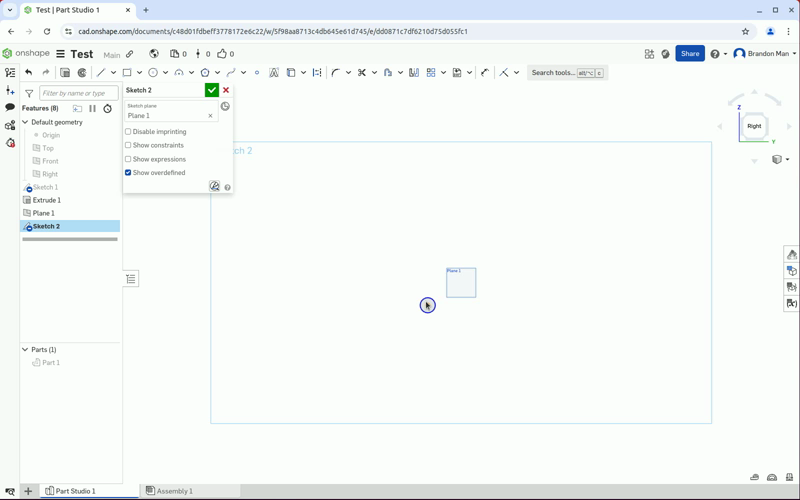
scroll(6)
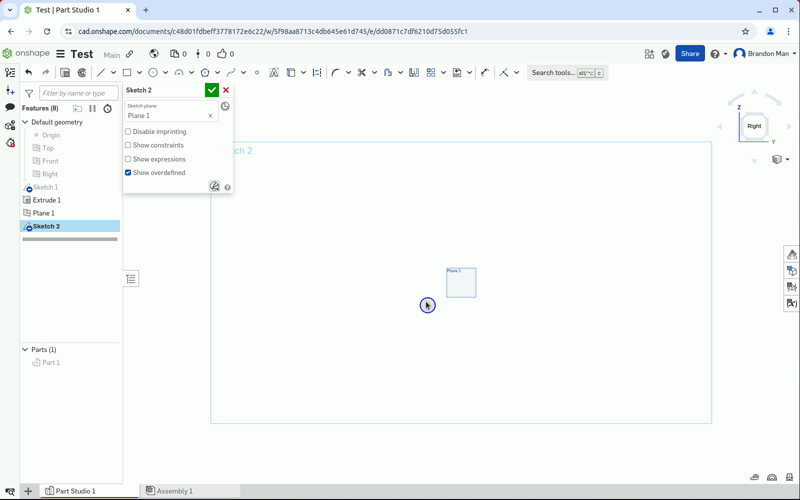
scroll(6)
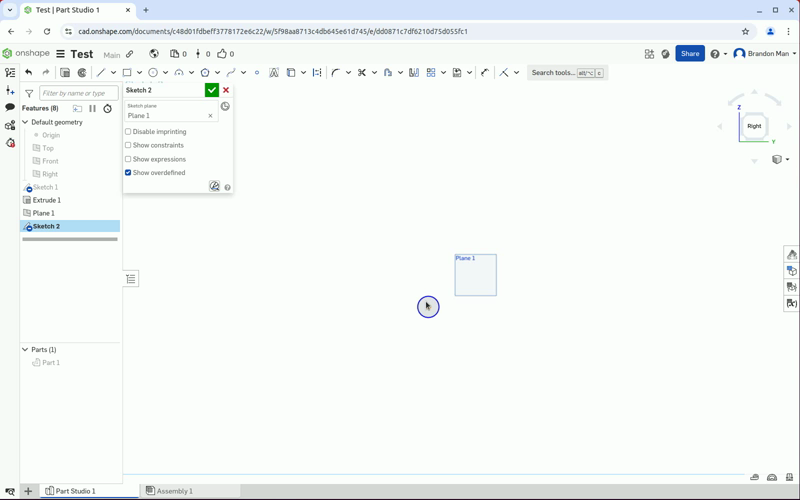
scroll(6)
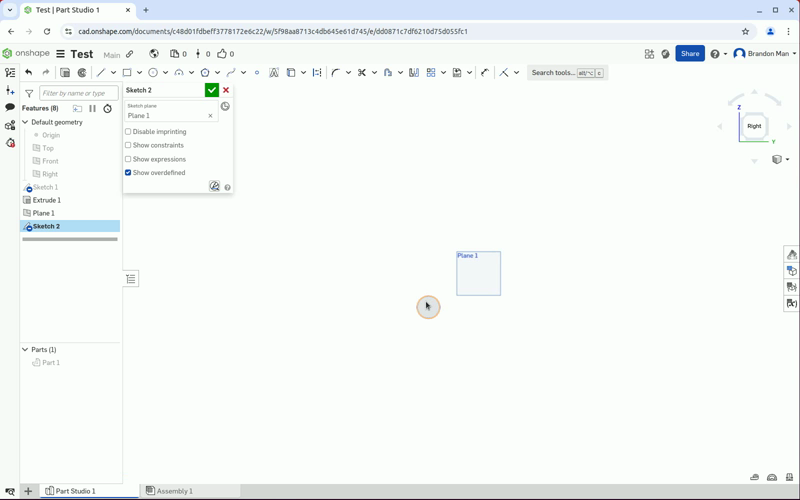
scroll(6)
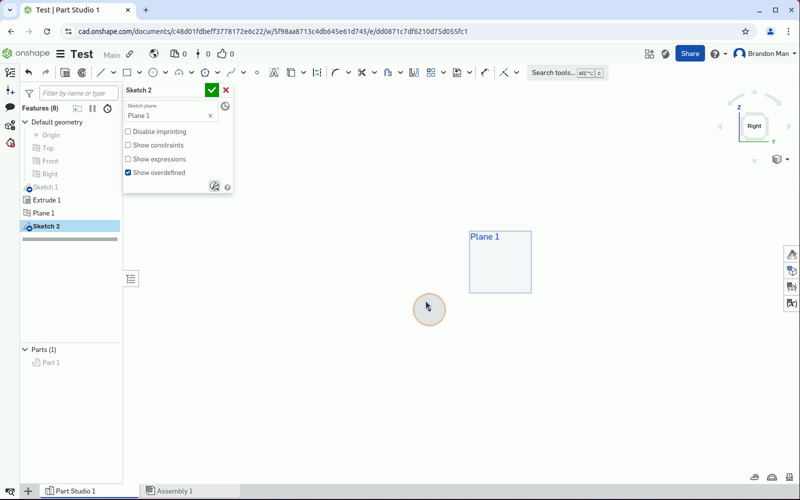
scroll(6)
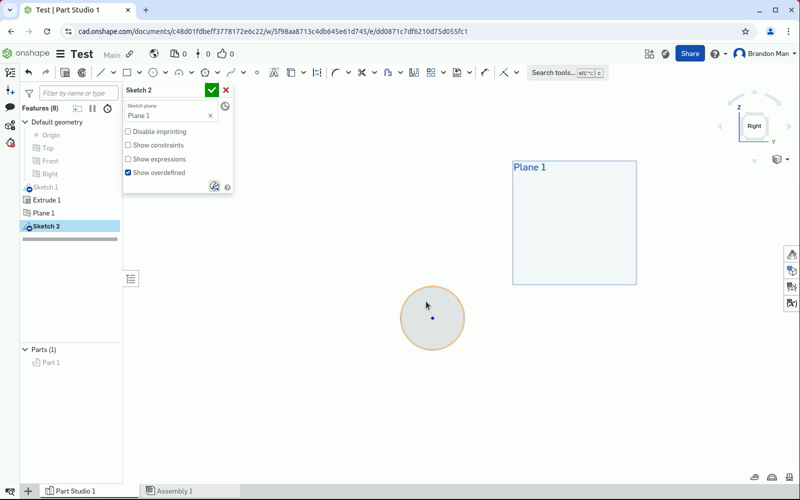
scroll(6)
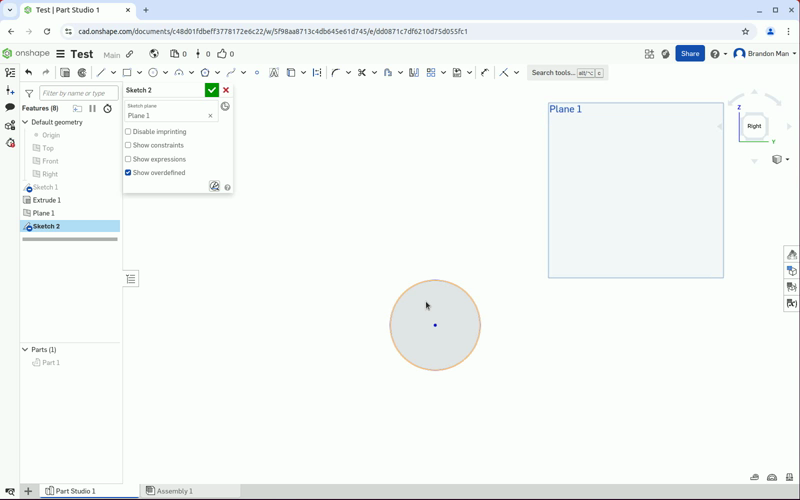
scroll(6)
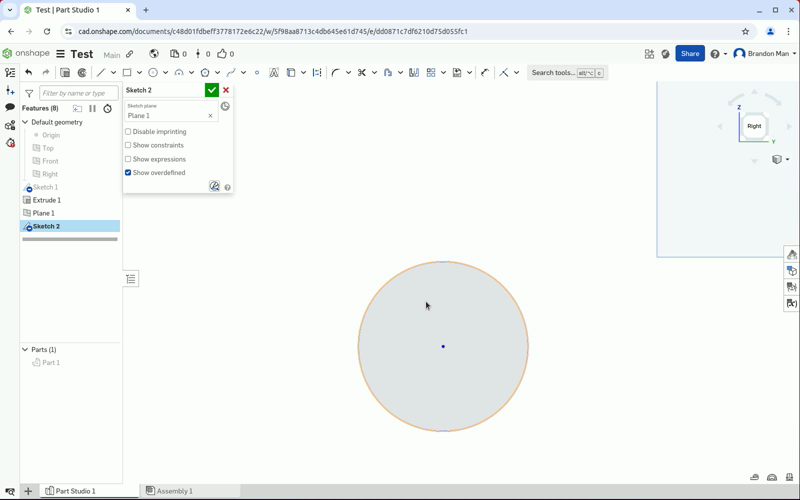
click(426, 301)
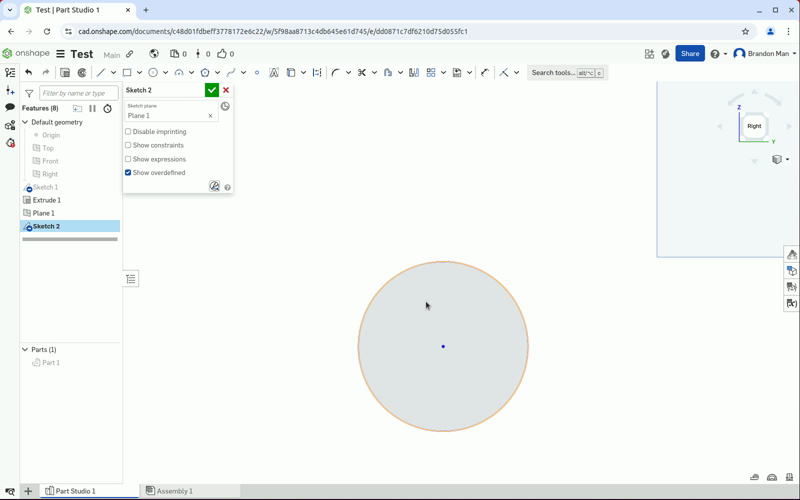
scroll(-6)
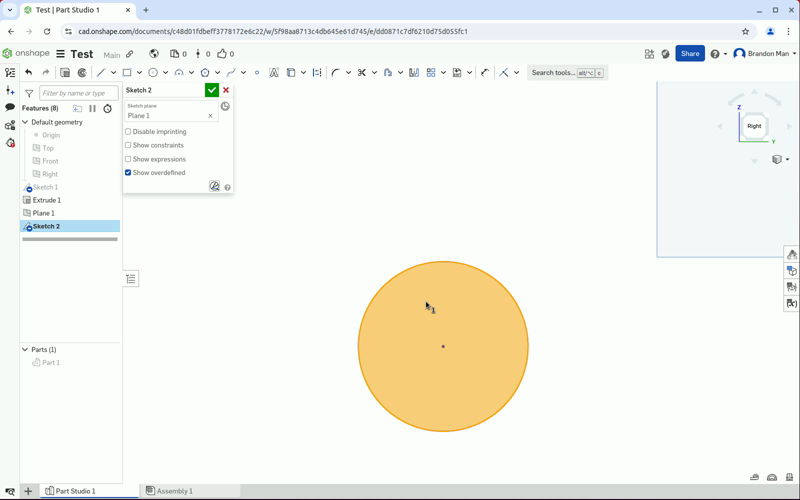
scroll(-6)
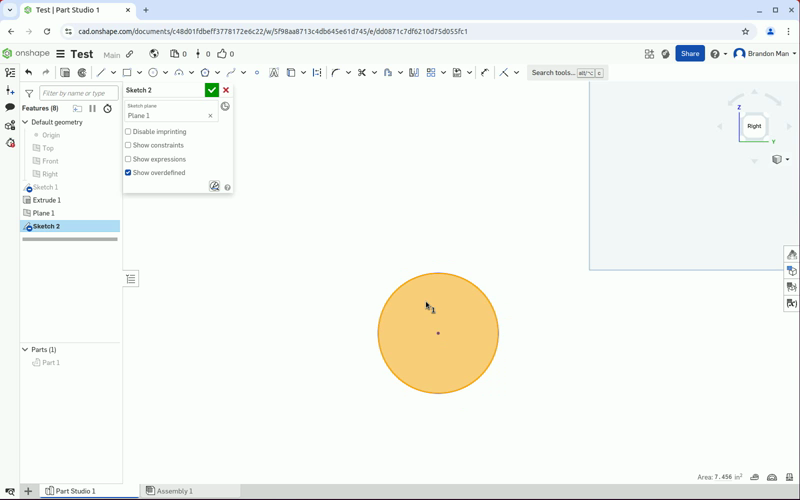
scroll(-6)
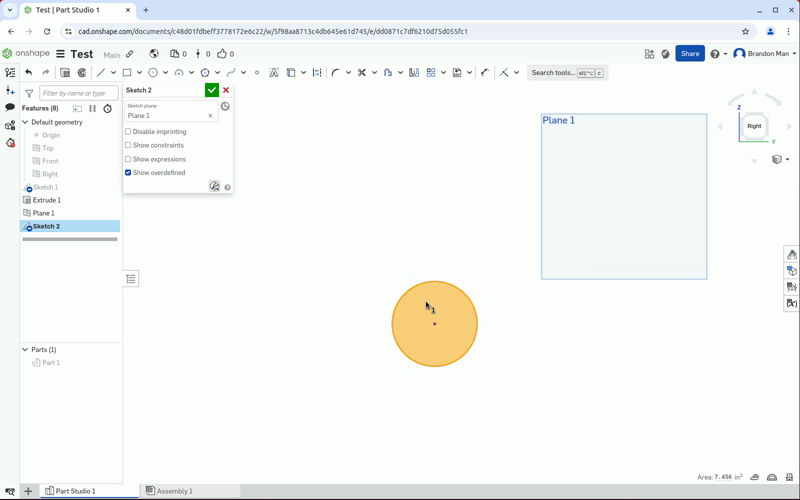
scroll(-6)
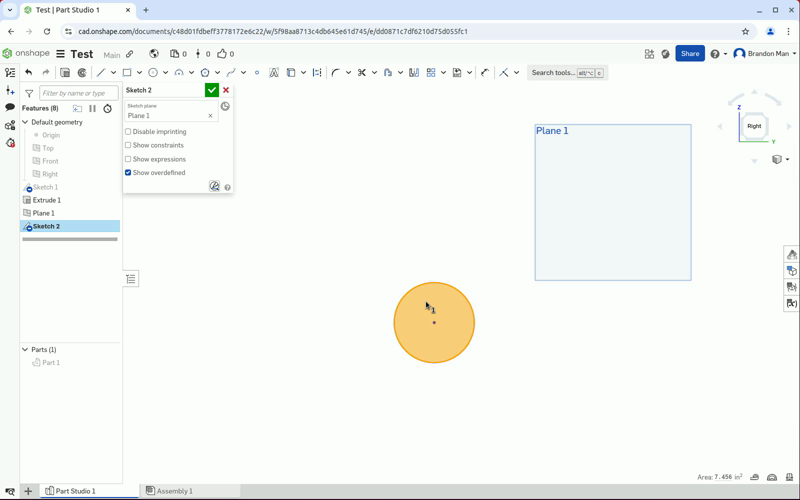
scroll(-6)
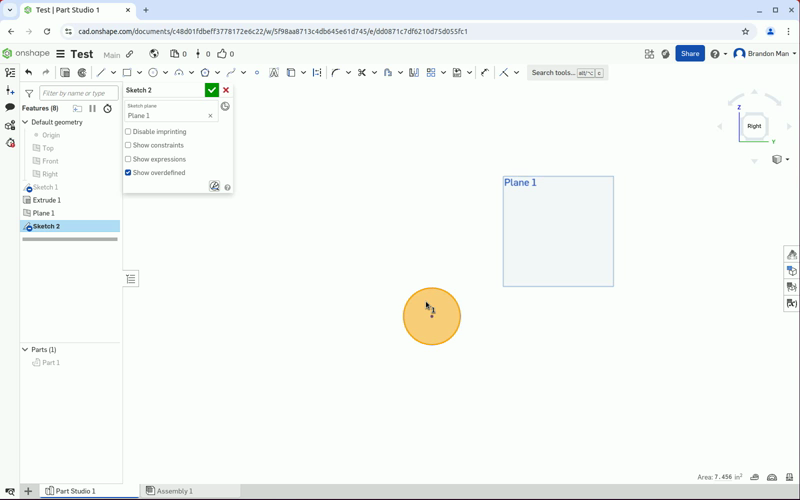
scroll(-6)
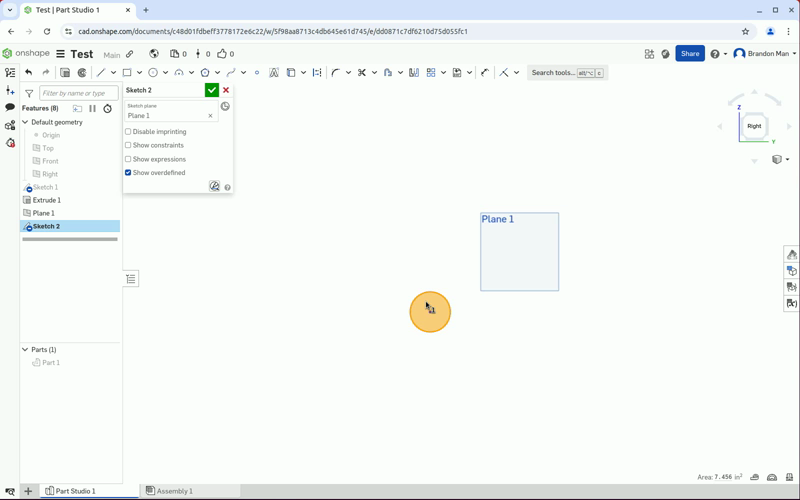
scroll(-6)
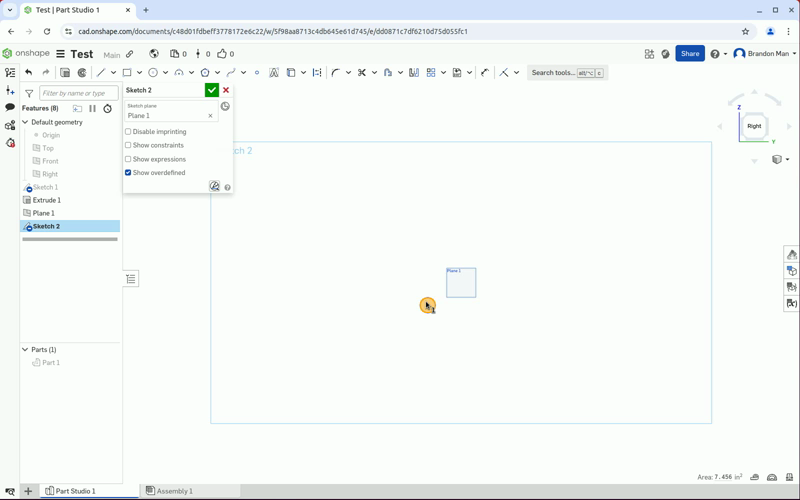
mouse_move(73, 352)
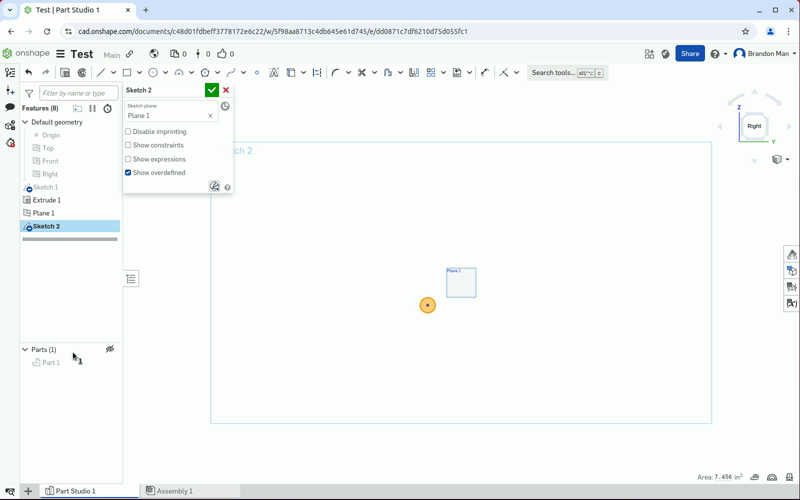
key(shift+y)
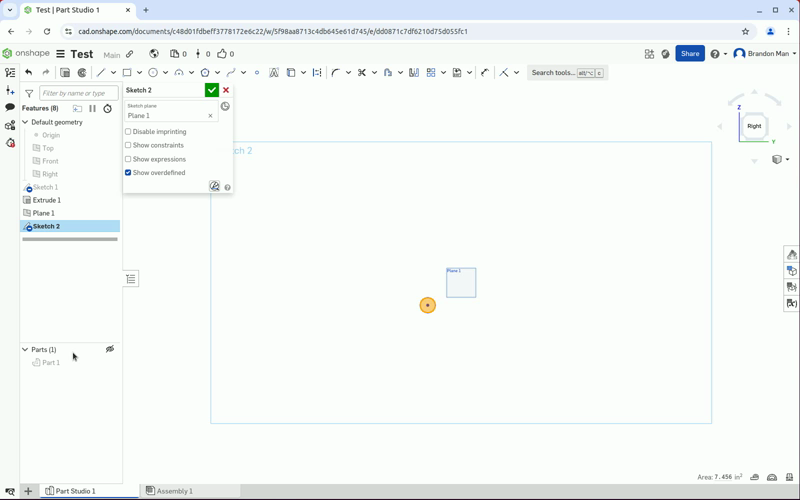
key(shift+e)
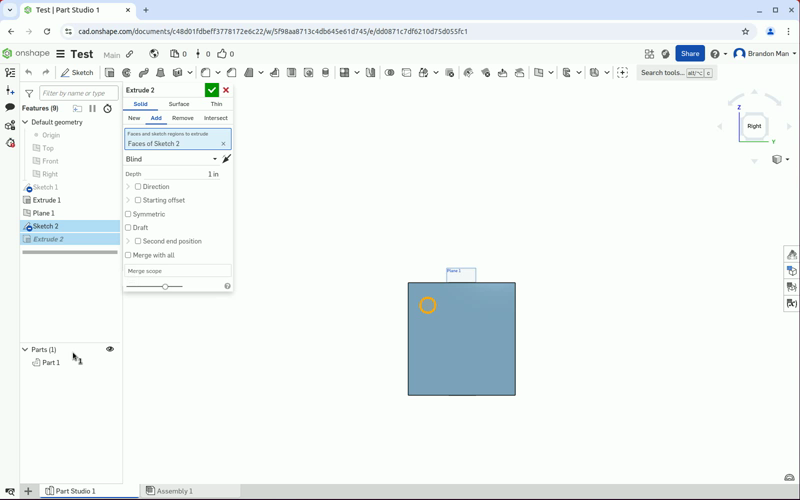
mouse_move(143, 106)
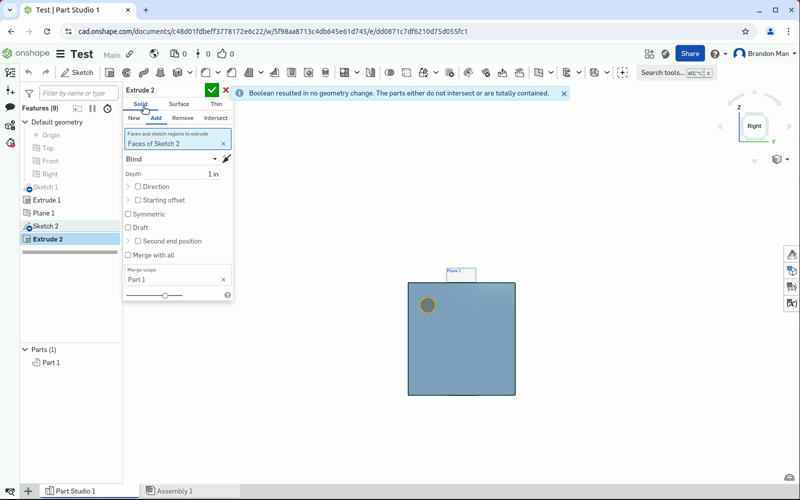
click(143, 106)
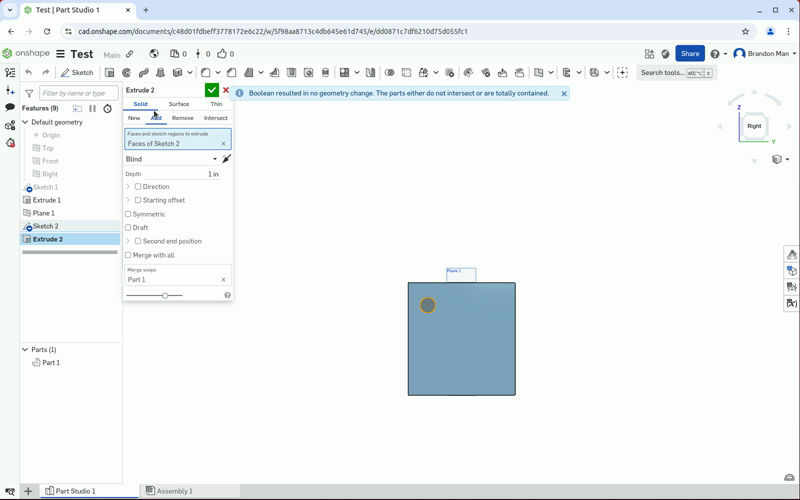
mouse_move(186, 120)
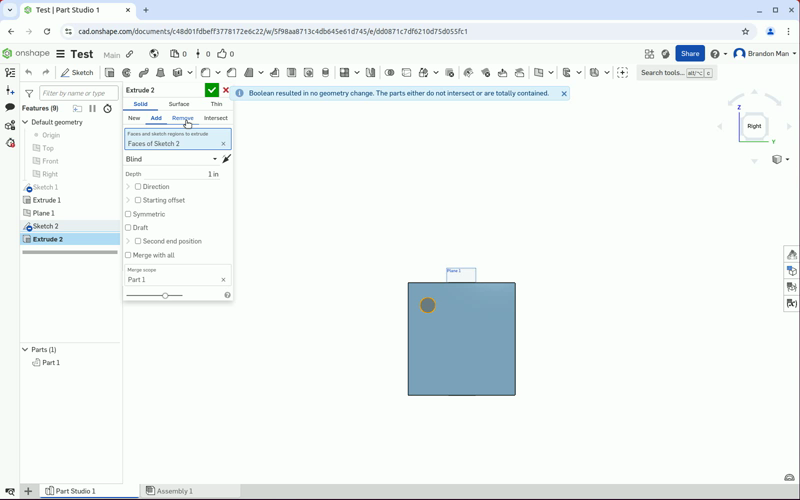
click(186, 120)
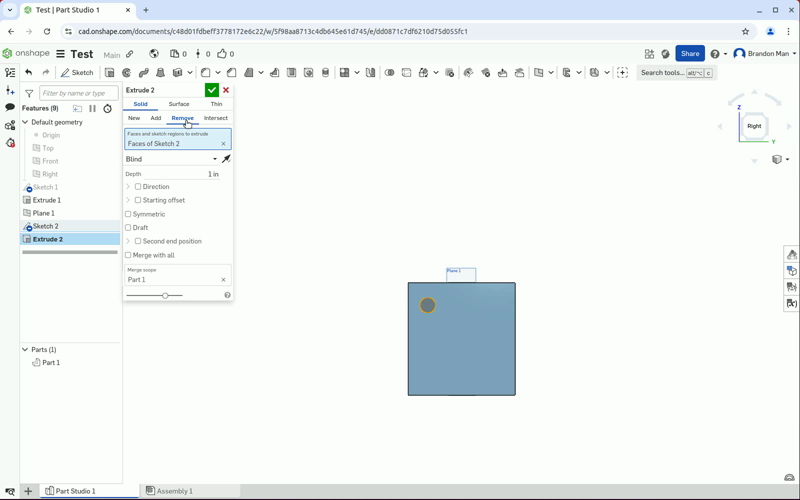
key(tab, 4)
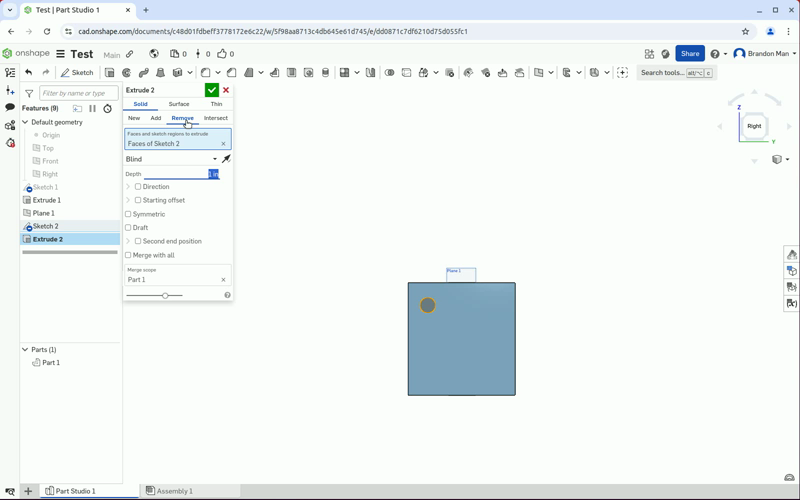
text(12.998)
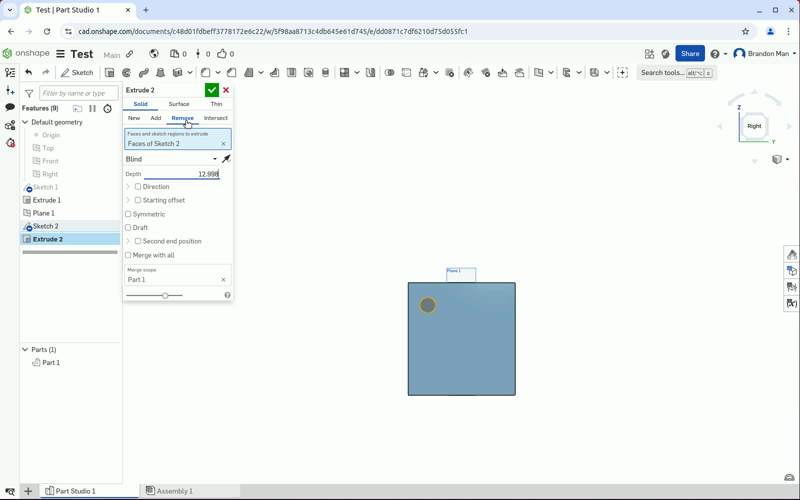
key(tab, 6)
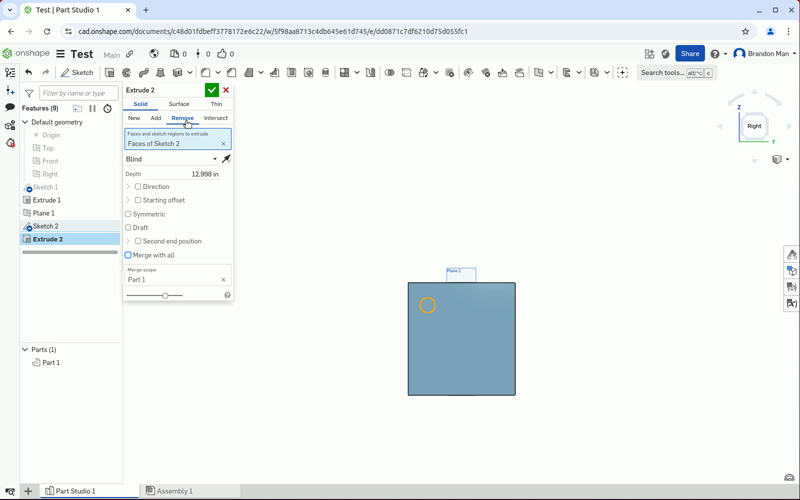
key(space)
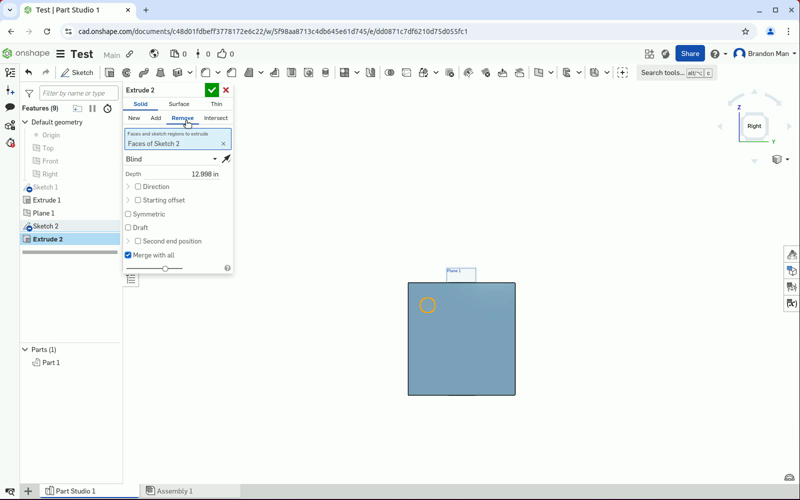
key(enter)
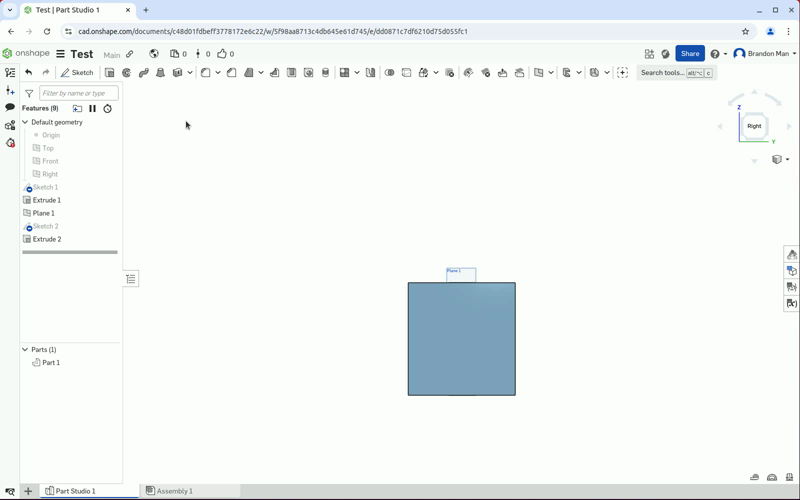
key(shift+h)
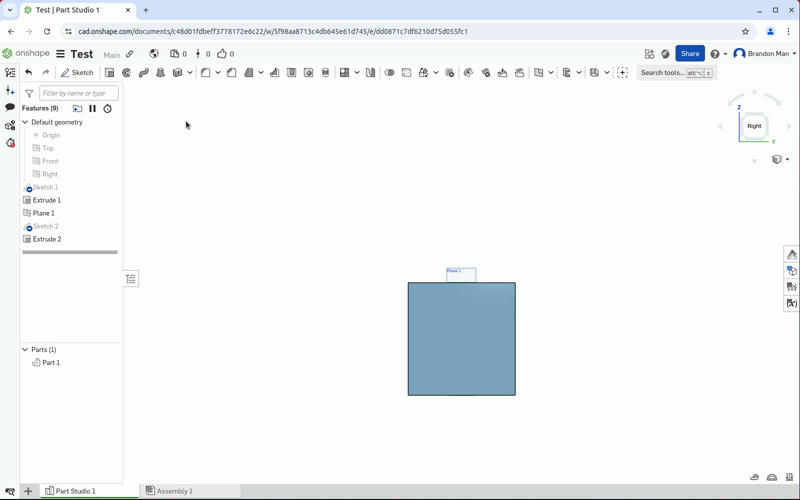
key(shift+h)
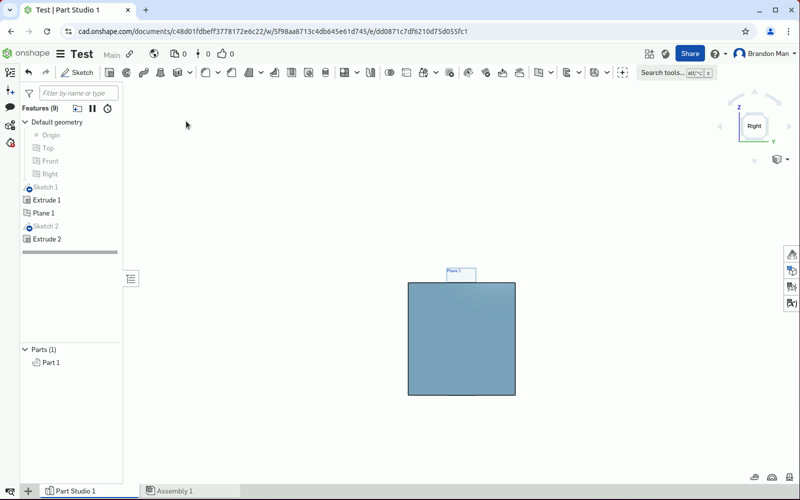
mouse_move(73, 189)
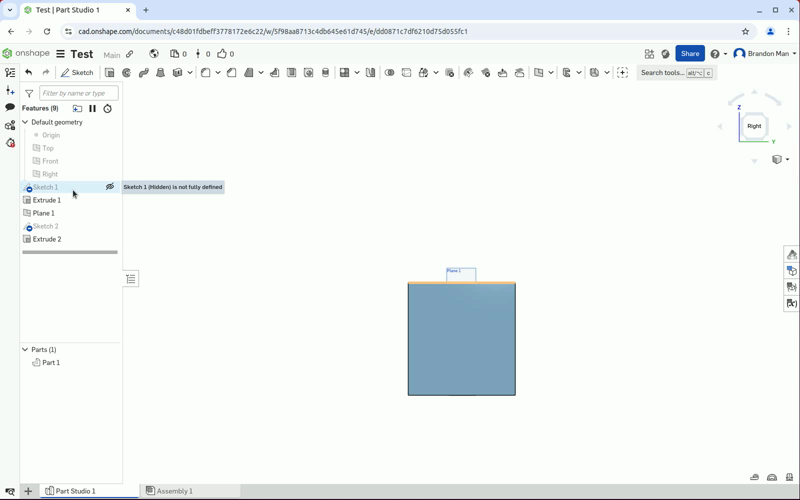
click(73, 189)
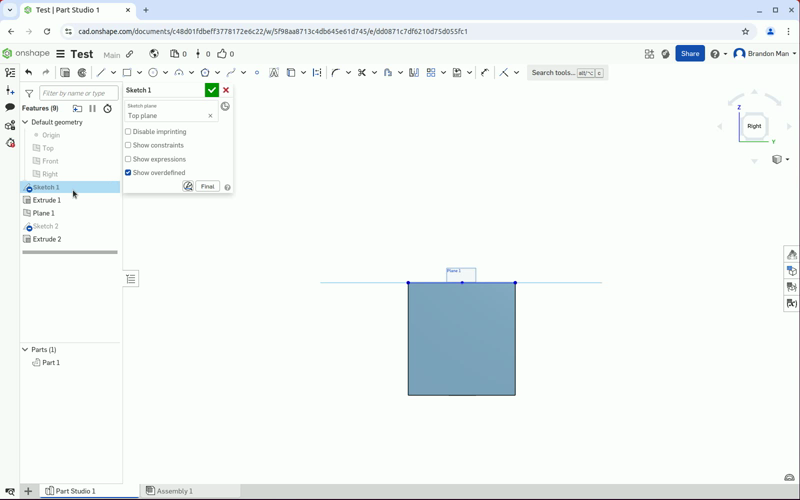
mouse_move(229, 92)
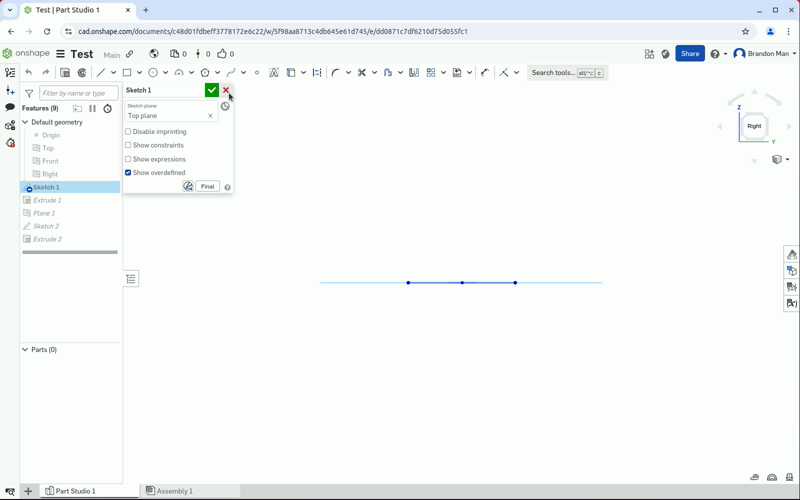
click(229, 92)
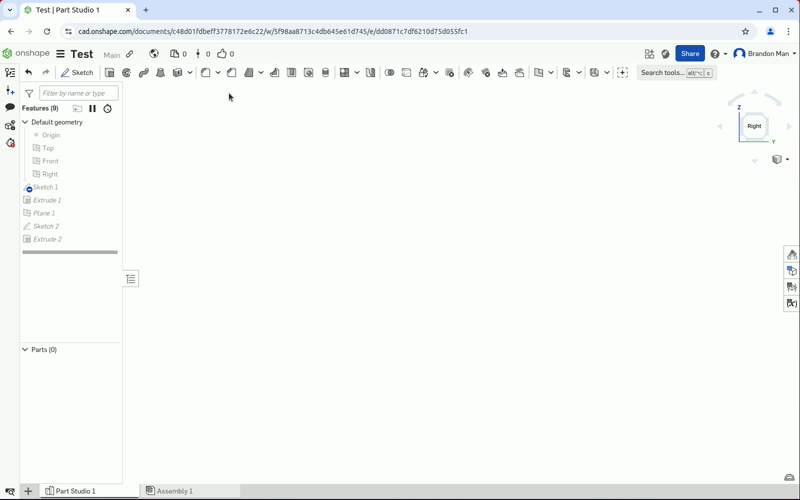
key(shift+s)
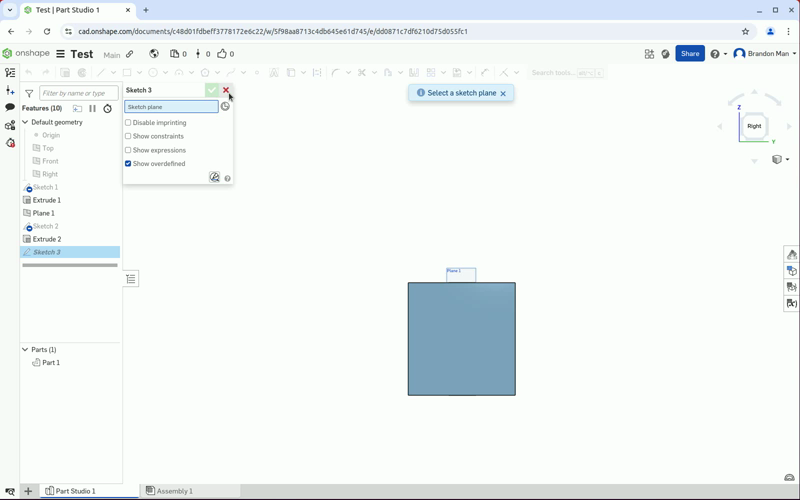
mouse_move(73, 215)
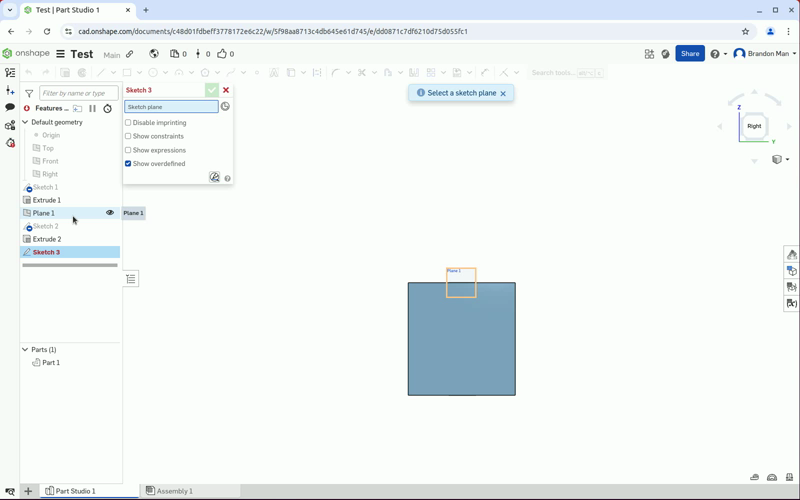
click(73, 215)
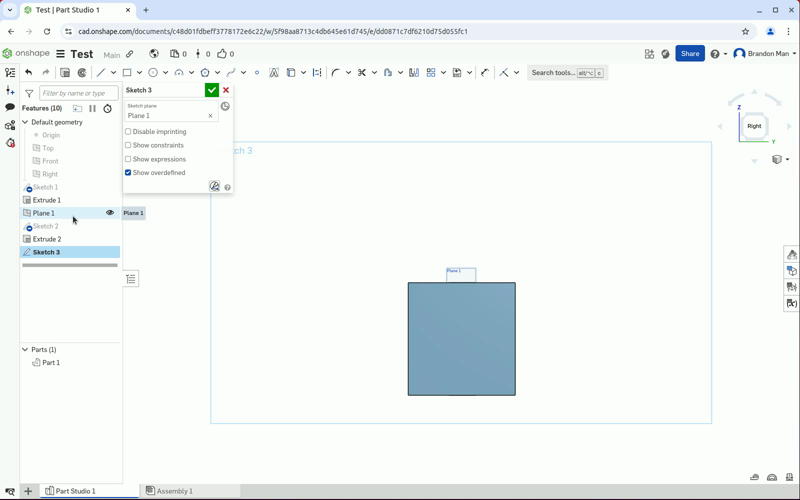
mouse_move(73, 352)
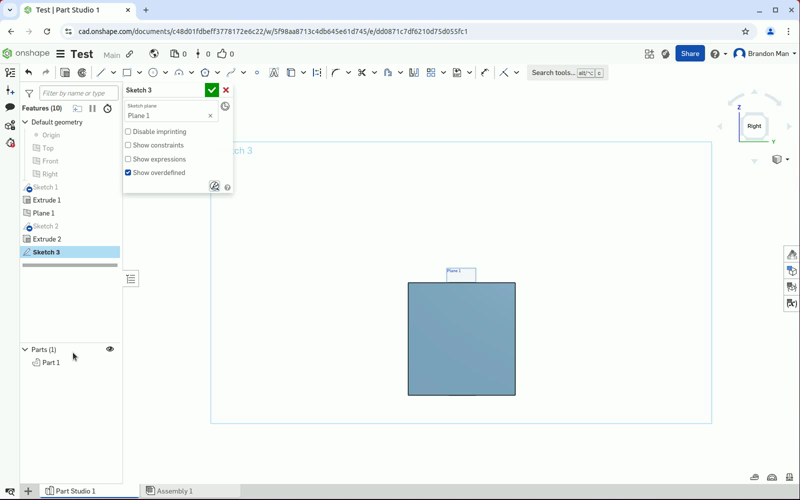
key(y)
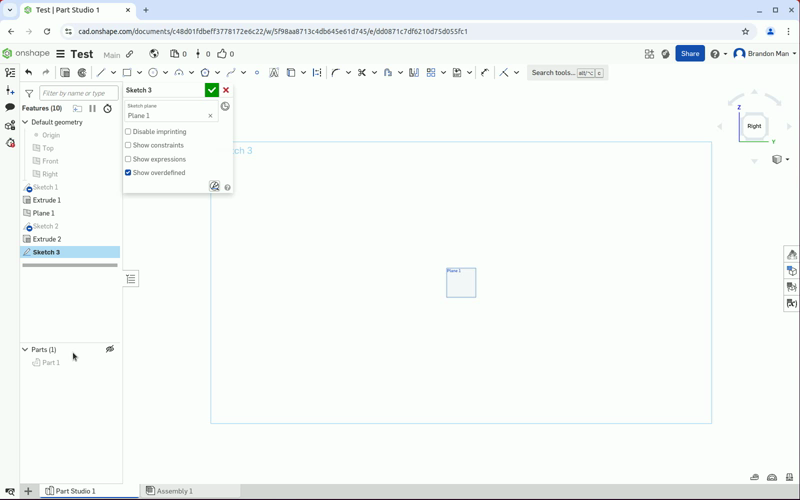
key(c)
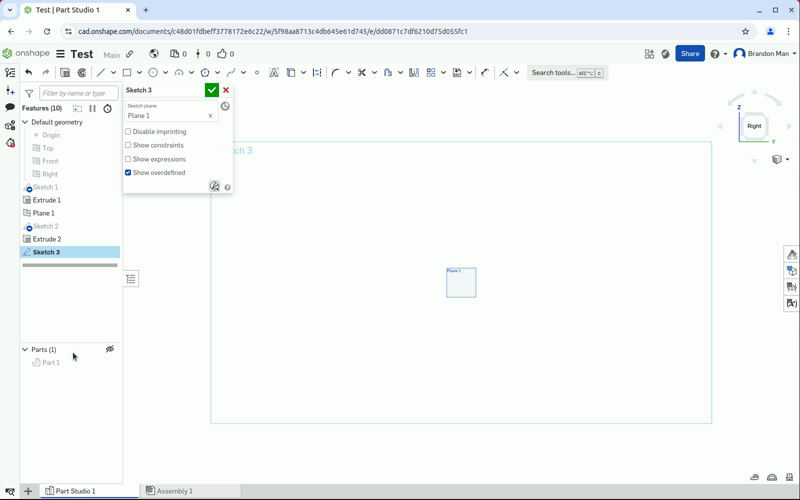
key_down(shift)
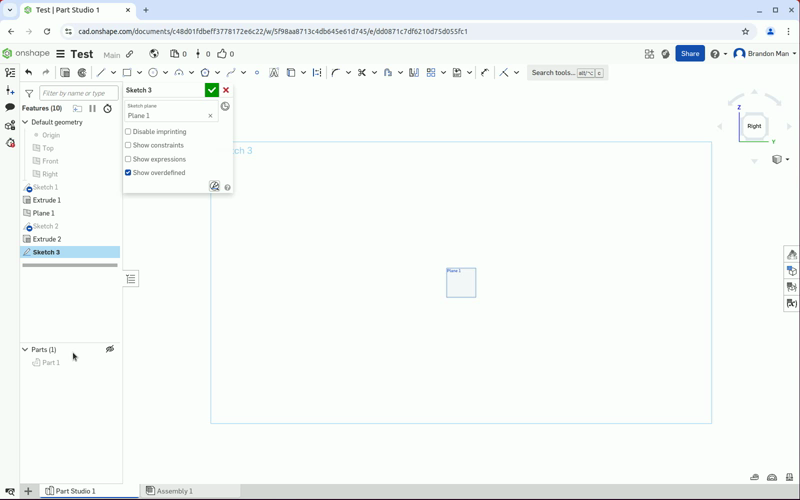
mouse_move(494, 305)
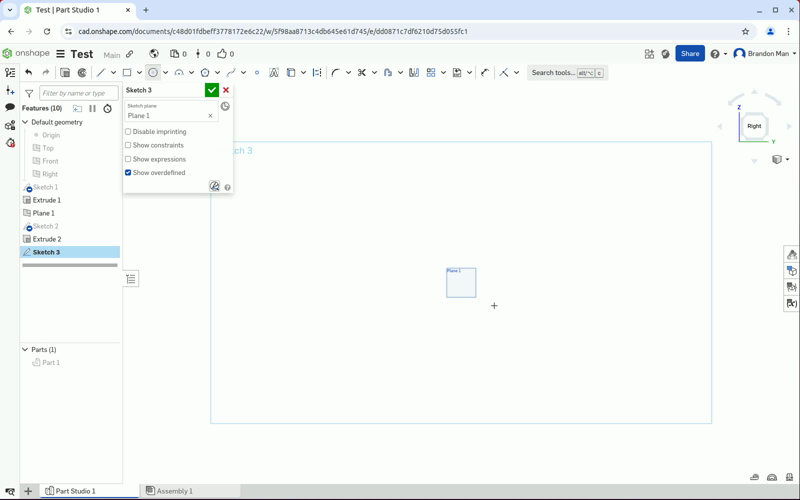
click(494, 305)
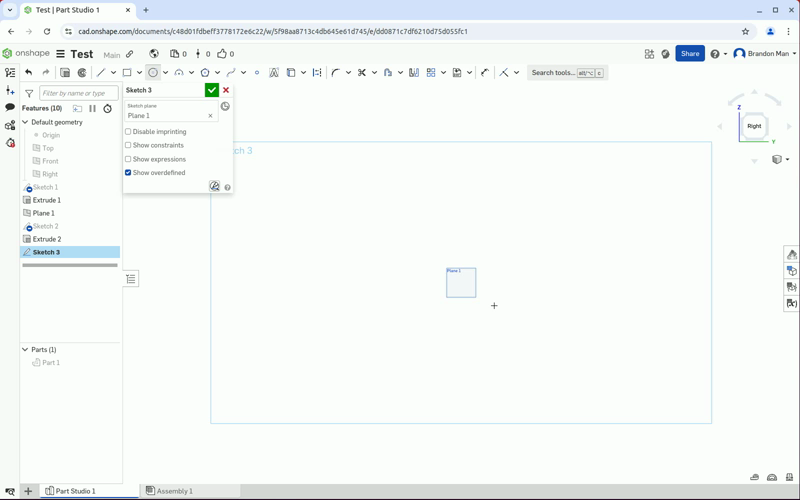
key_up(shift)
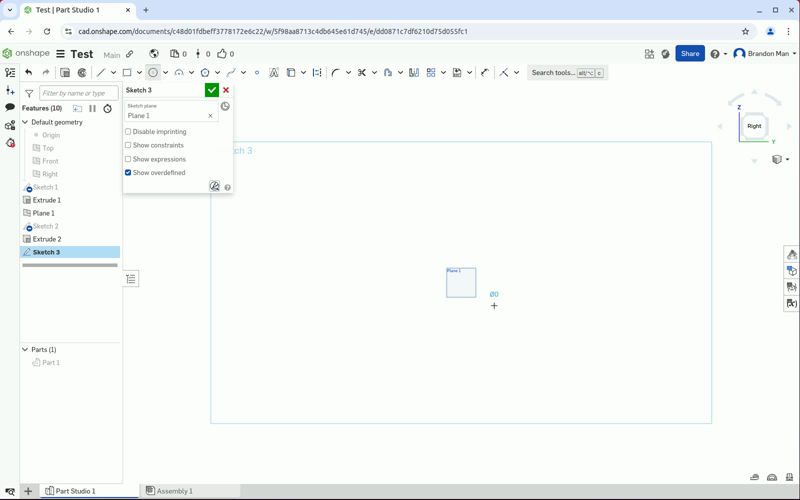
mouse_move(501, 305)
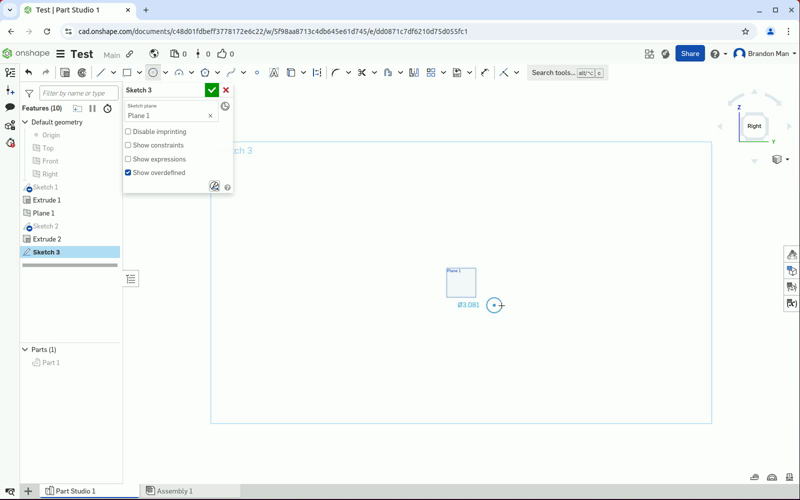
click(501, 305)
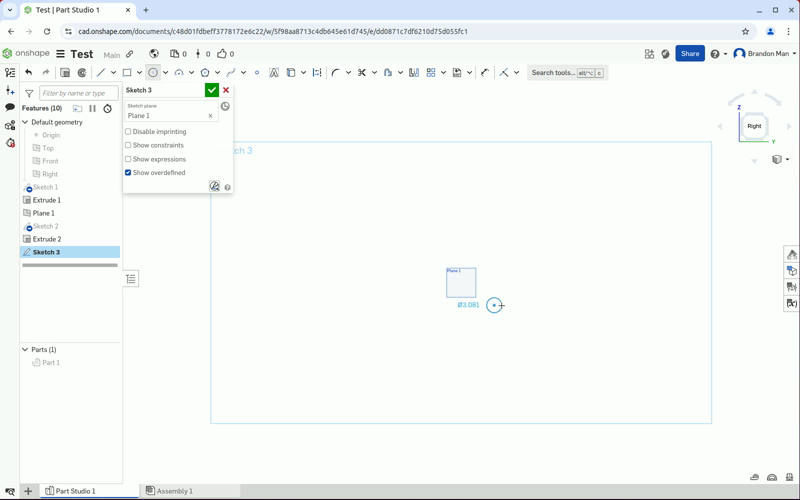
key(esc)
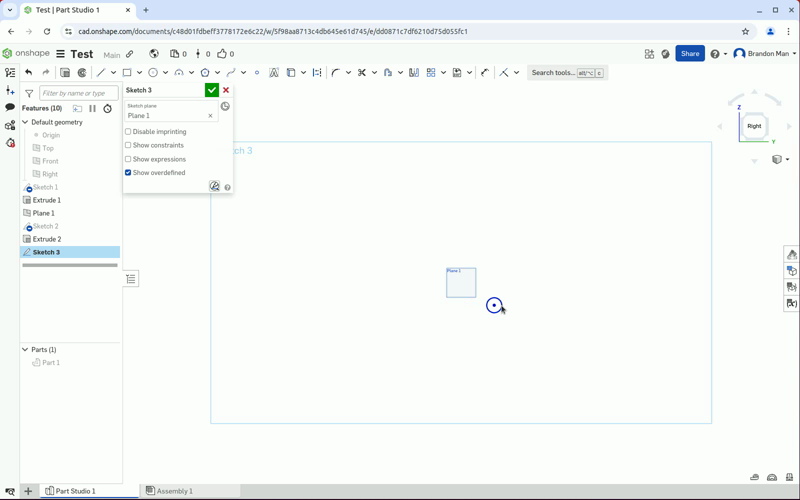
mouse_move(499, 309)
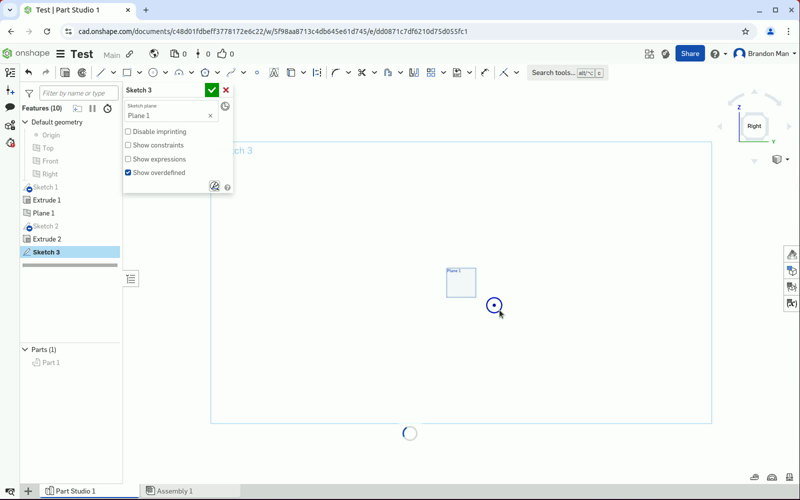
scroll(6)
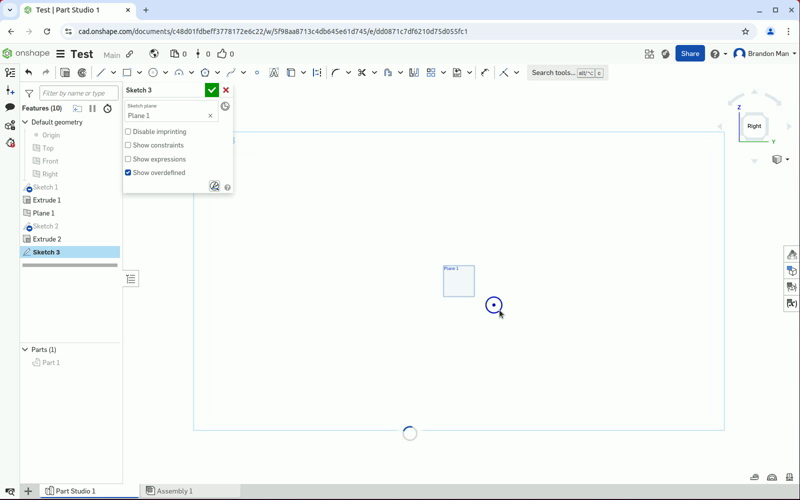
scroll(6)
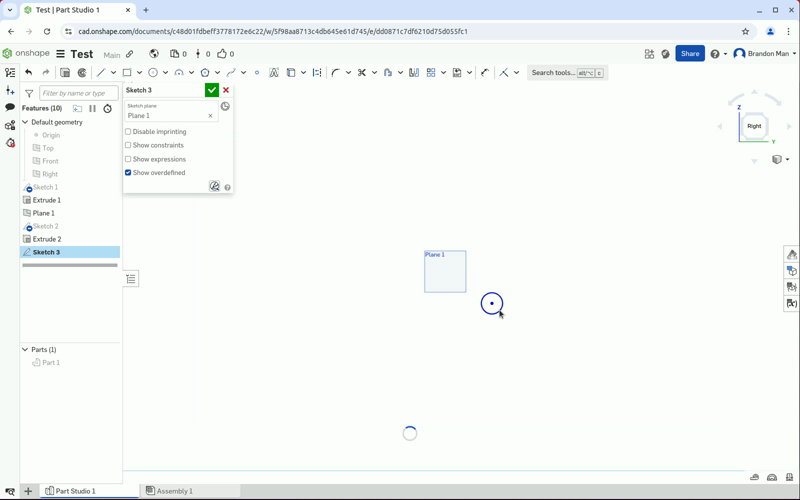
scroll(6)
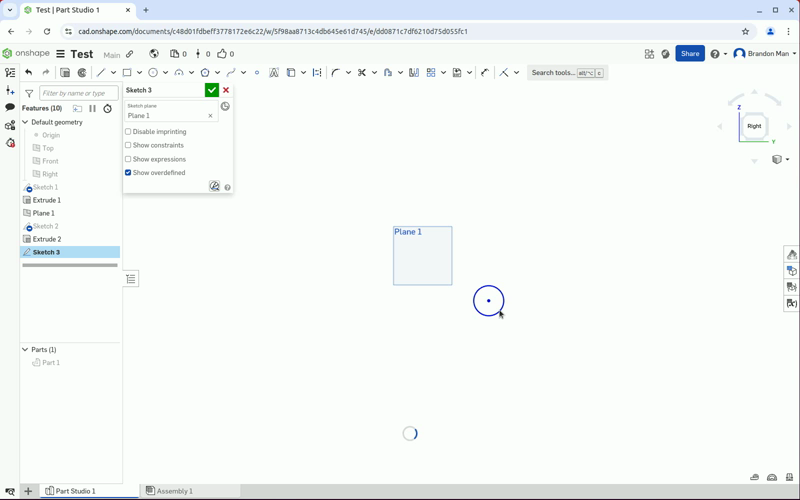
scroll(6)
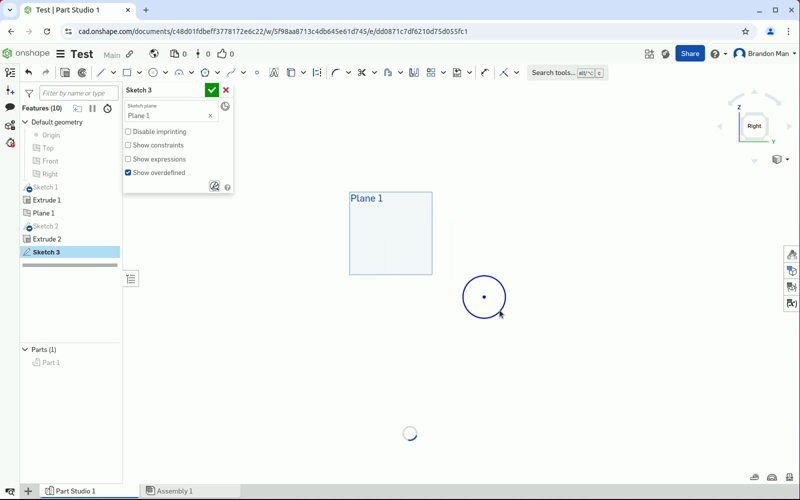
scroll(6)
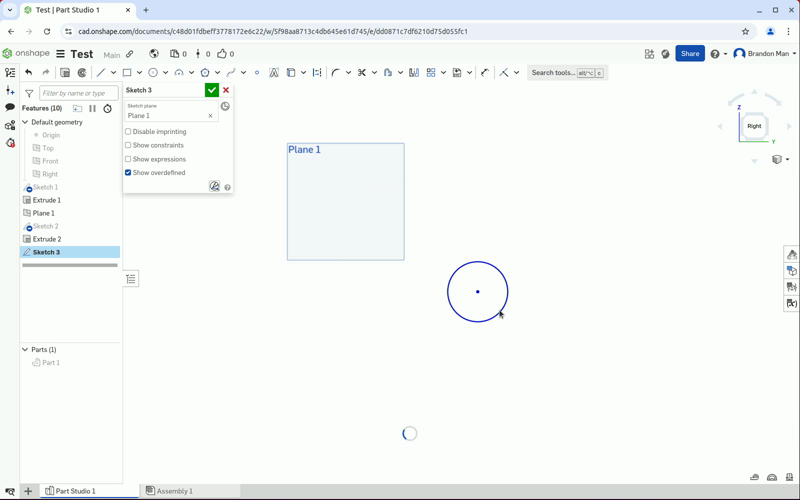
scroll(6)
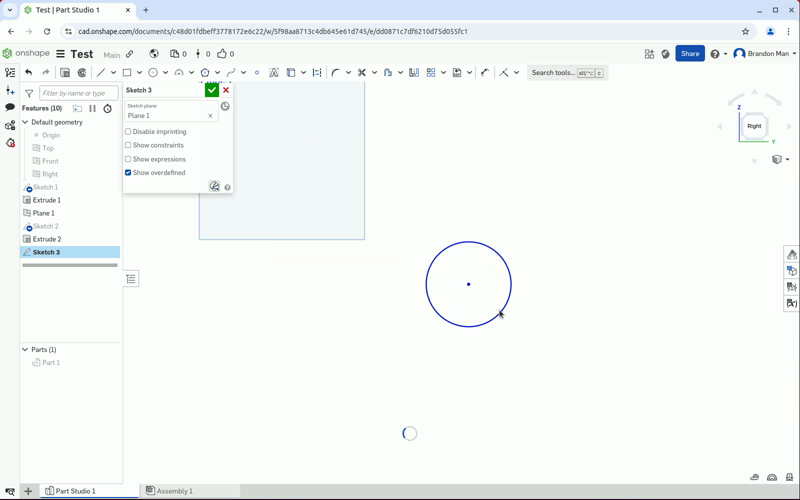
scroll(6)
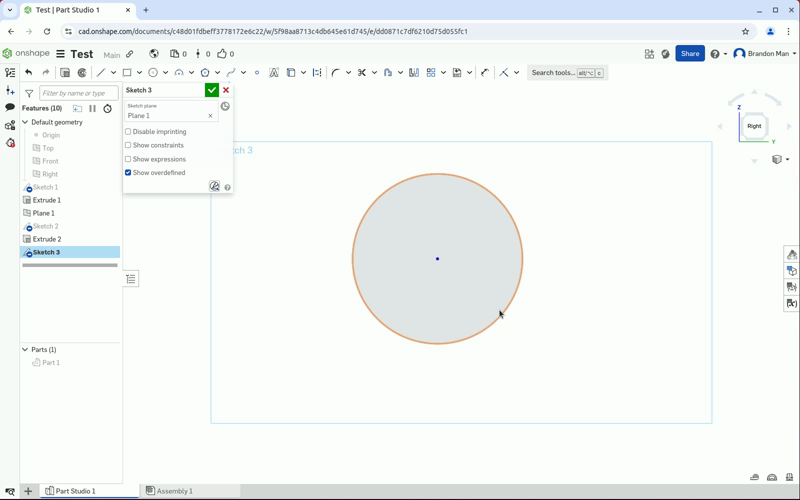
click(499, 309)
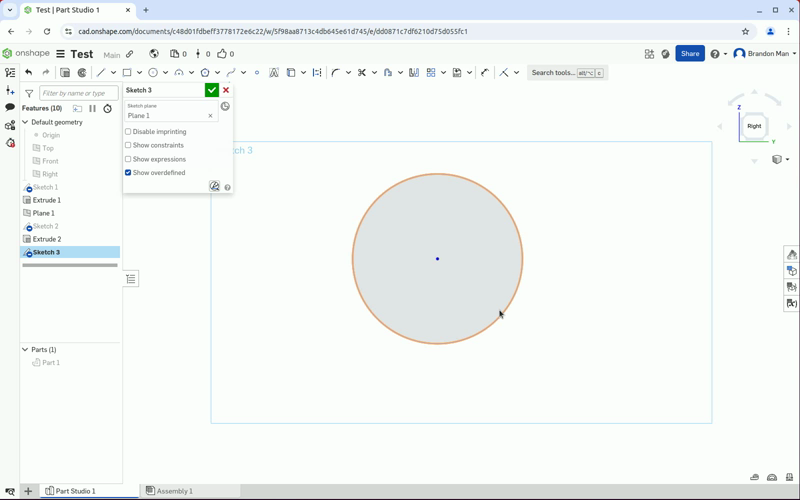
scroll(-6)
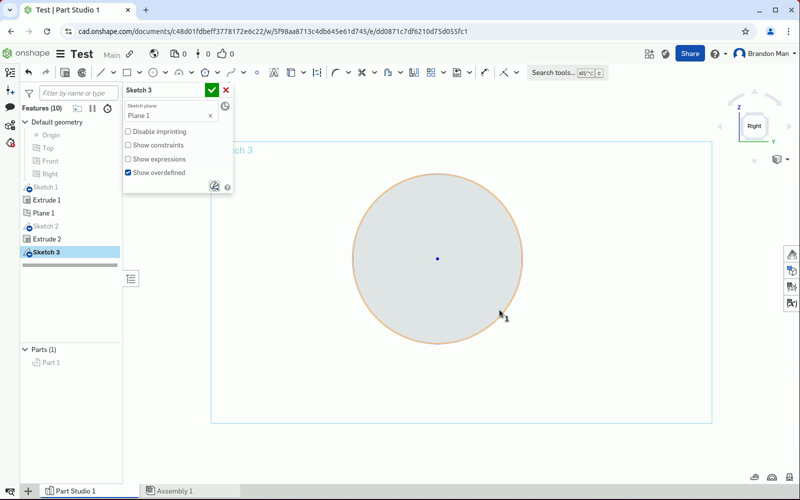
scroll(-6)
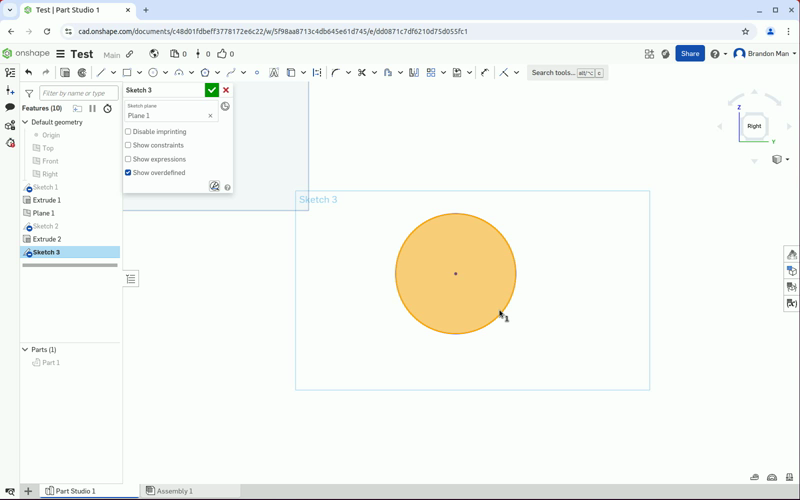
scroll(-6)
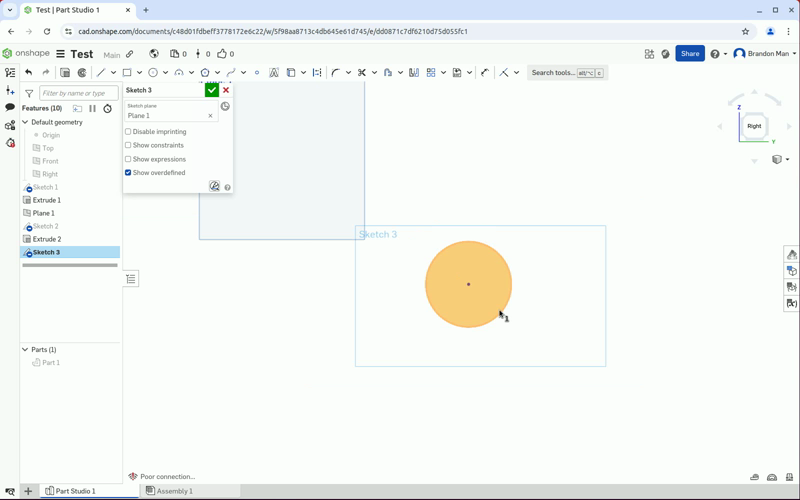
scroll(-6)
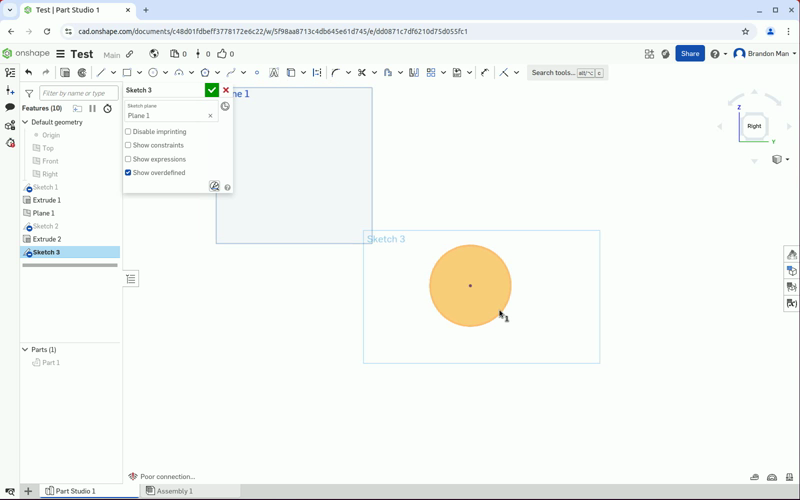
scroll(-6)
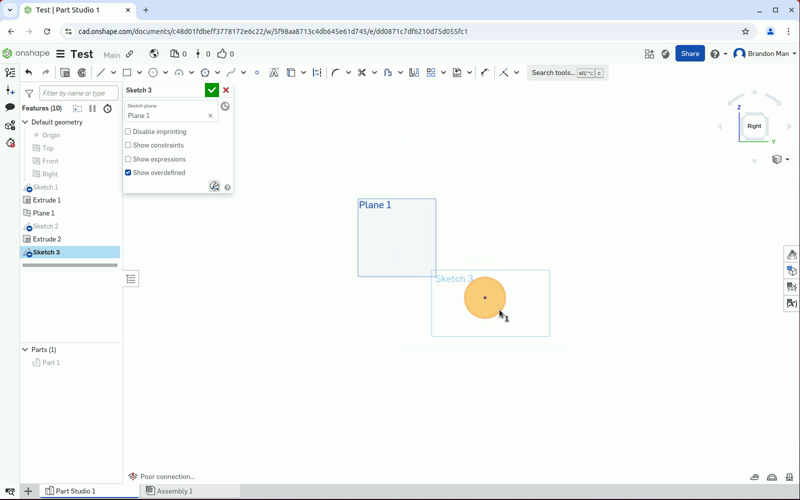
scroll(-6)
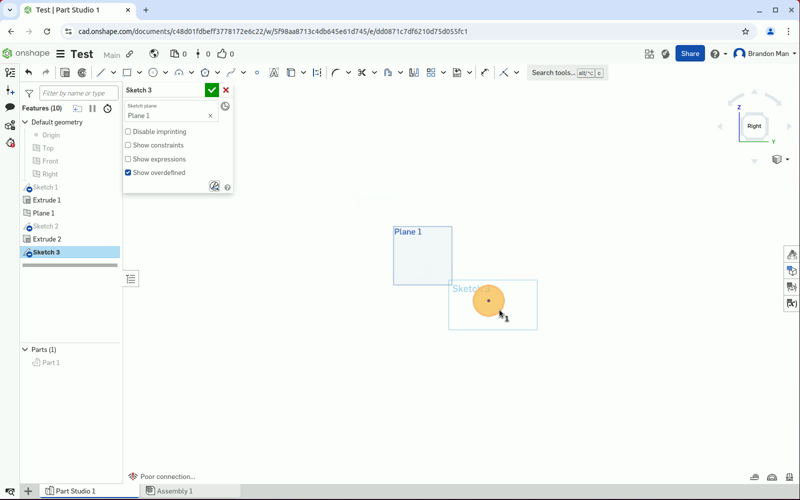
scroll(-6)
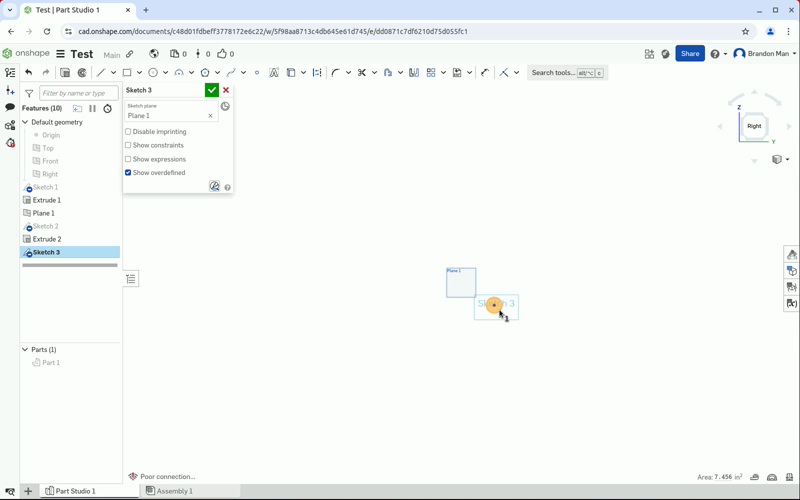
mouse_move(73, 352)
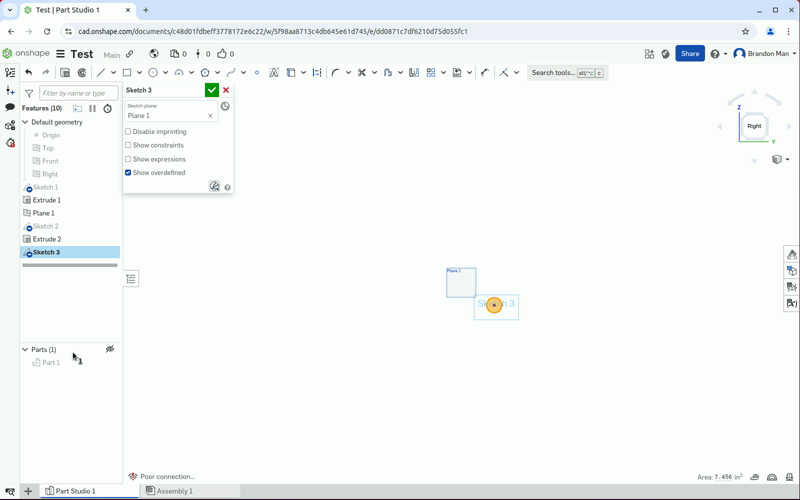
key(shift+y)
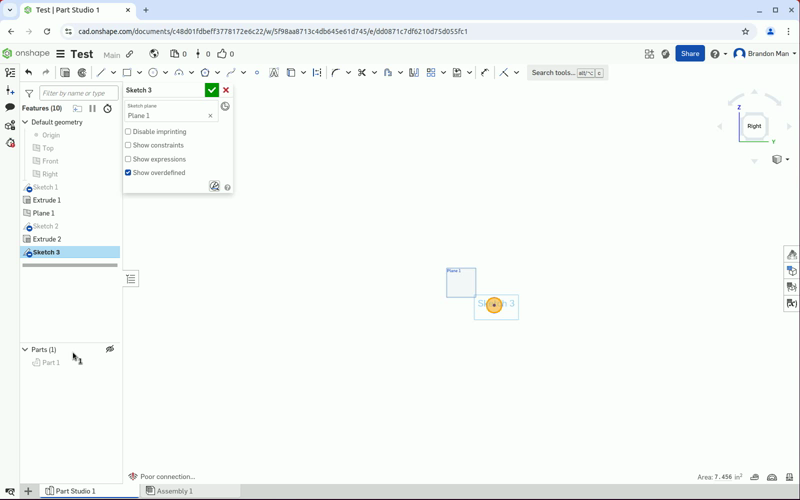
key(shift+e)
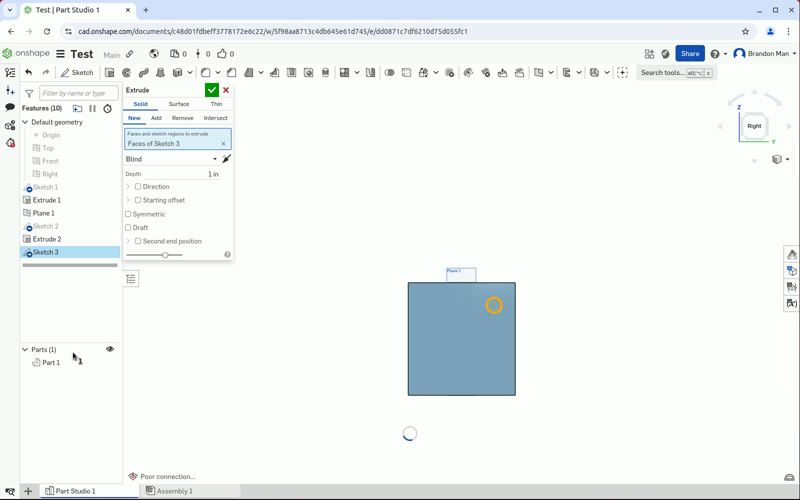
mouse_move(143, 106)
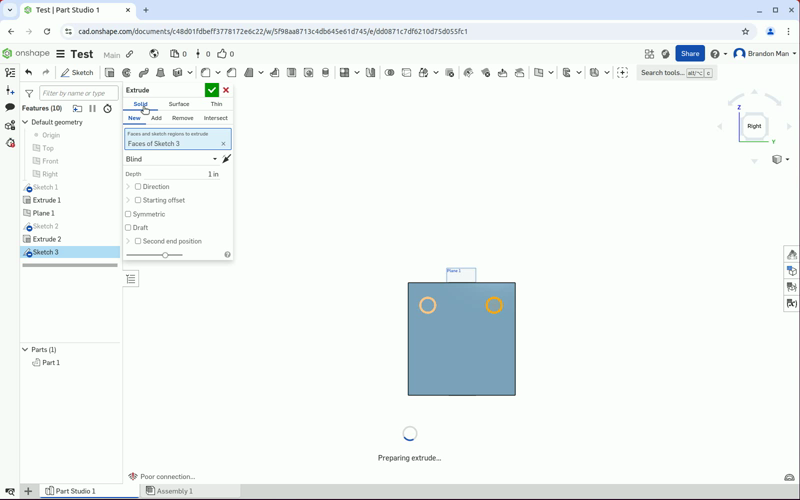
click(143, 106)
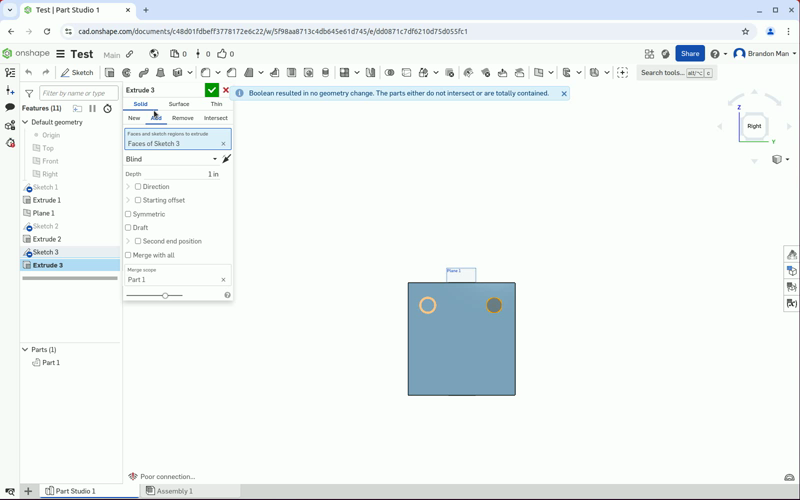
mouse_move(186, 120)
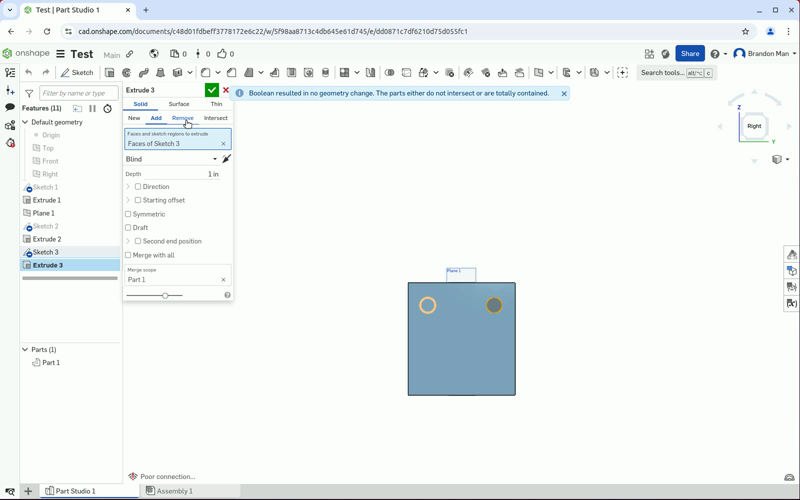
click(186, 120)
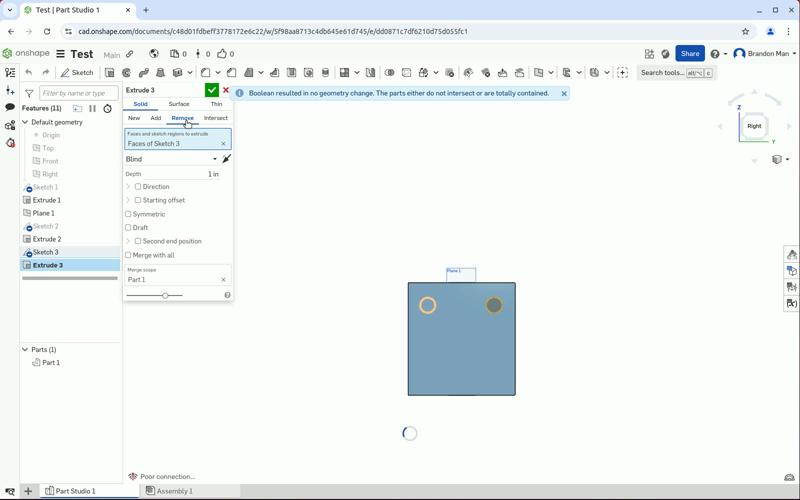
key(tab, 4)
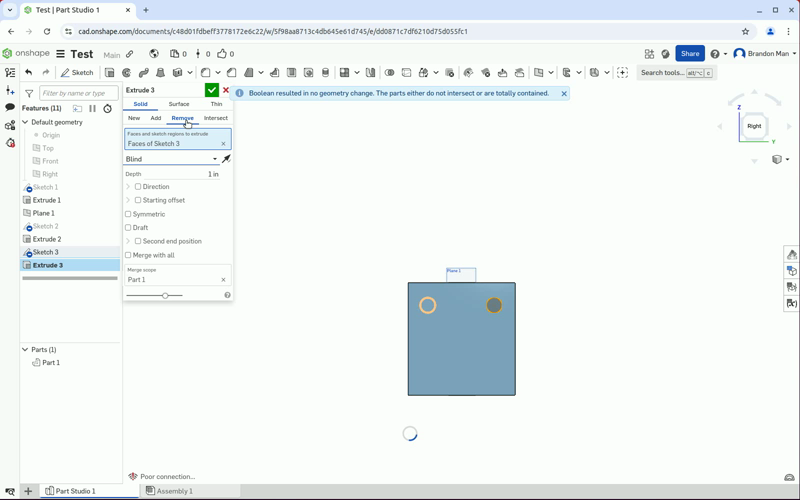
text(12.998)
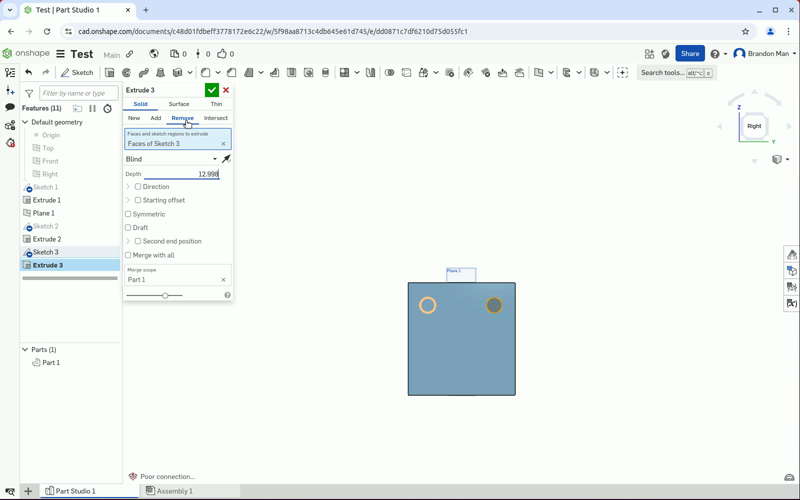
key(tab, 6)
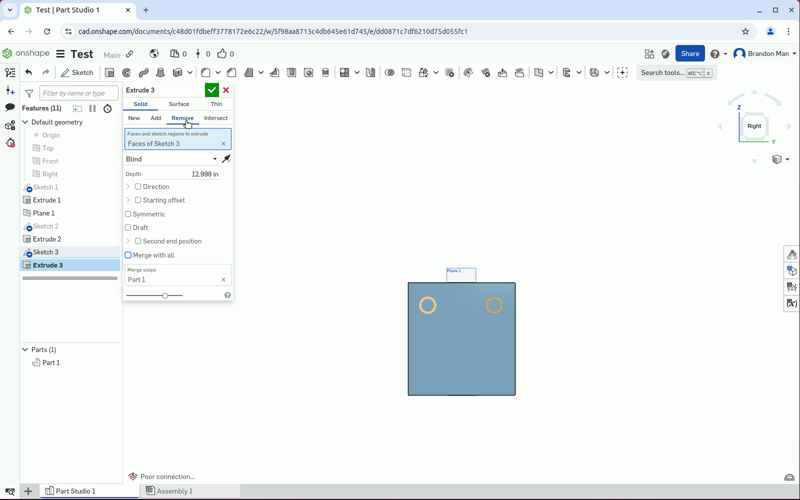
key(space)
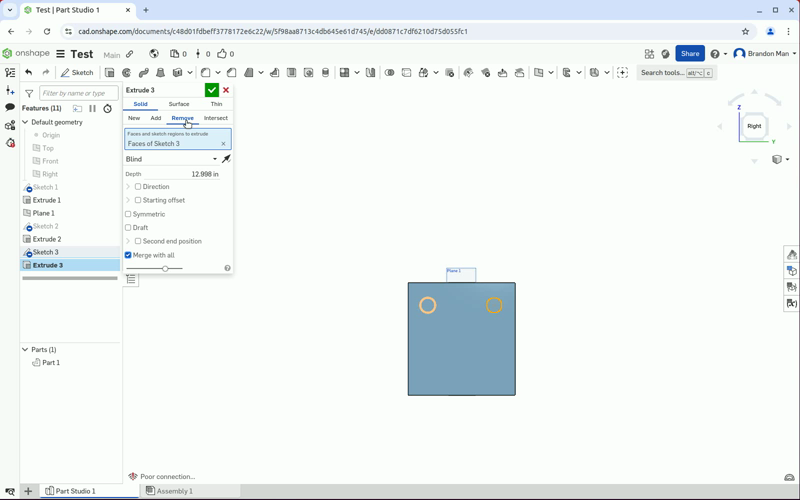
key(enter)
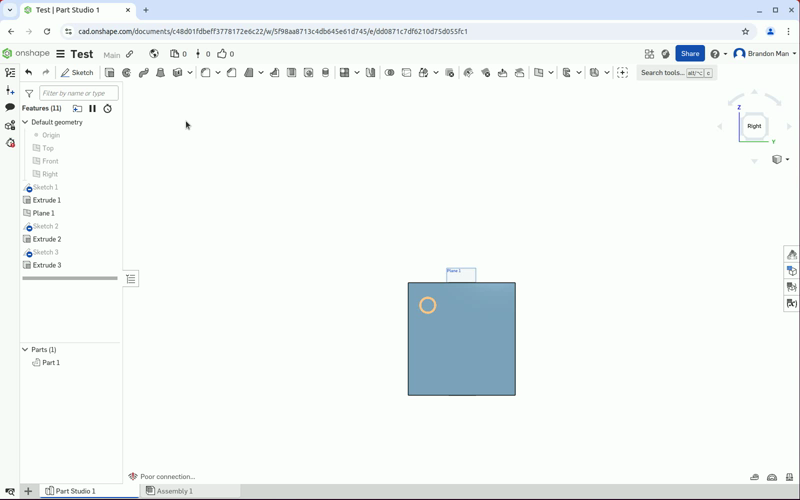
key(shift+h)
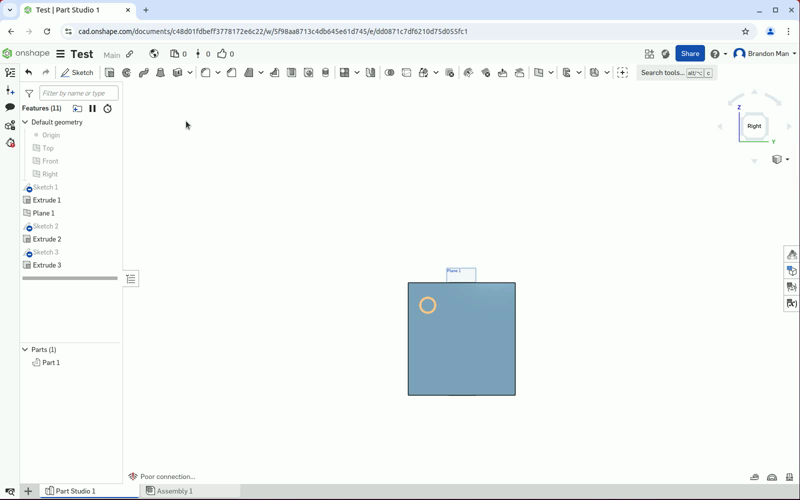
key(shift+h)
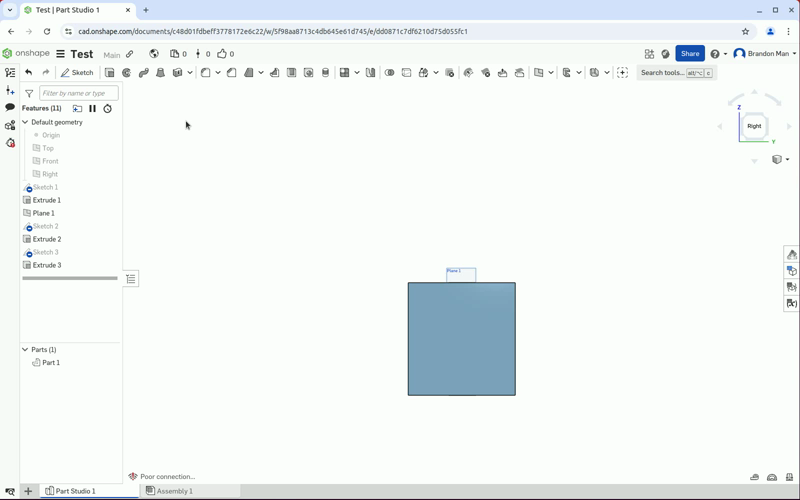
mouse_move(73, 189)
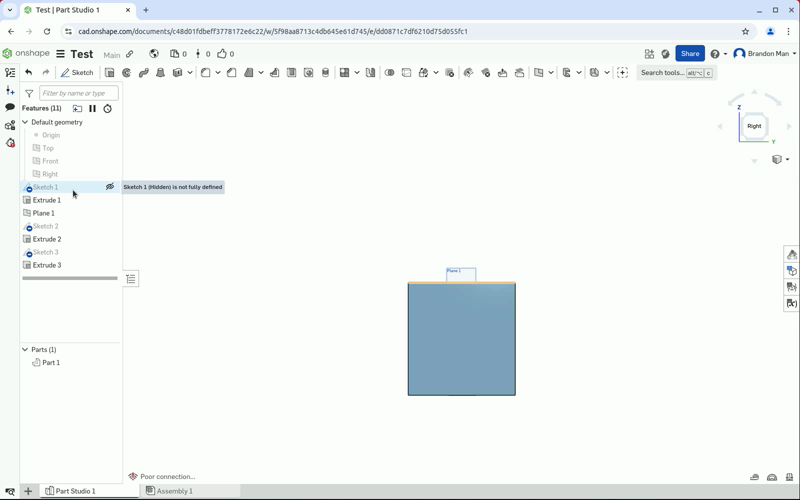
click(73, 189)
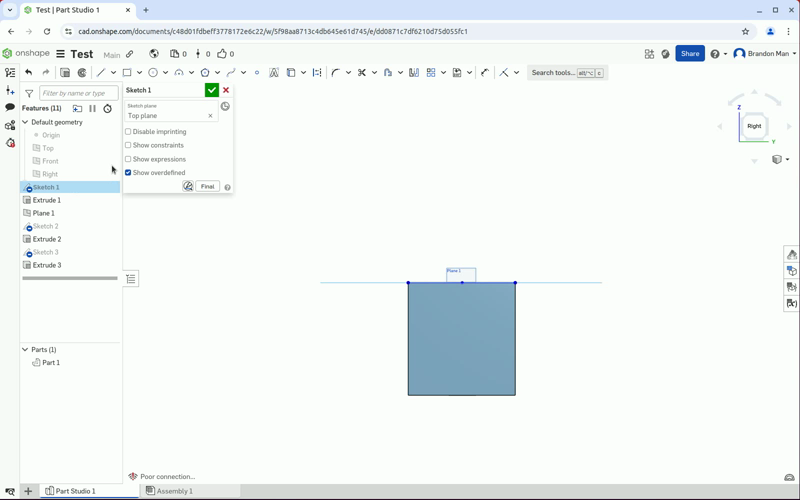
mouse_move(229, 92)
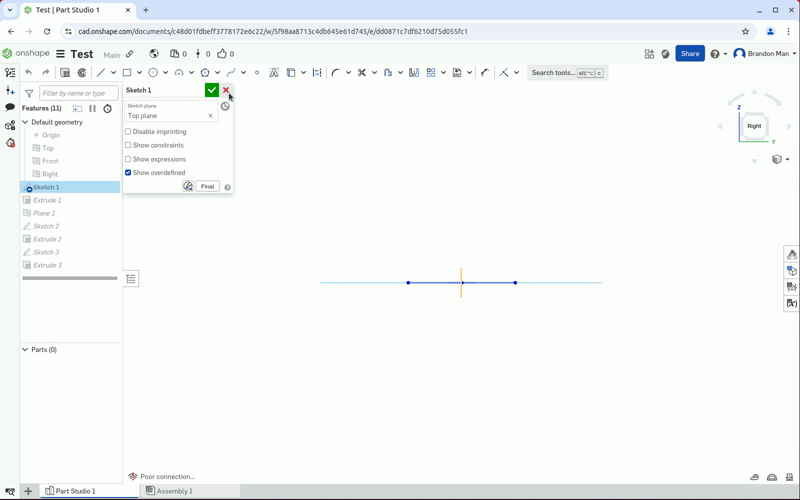
click(229, 92)
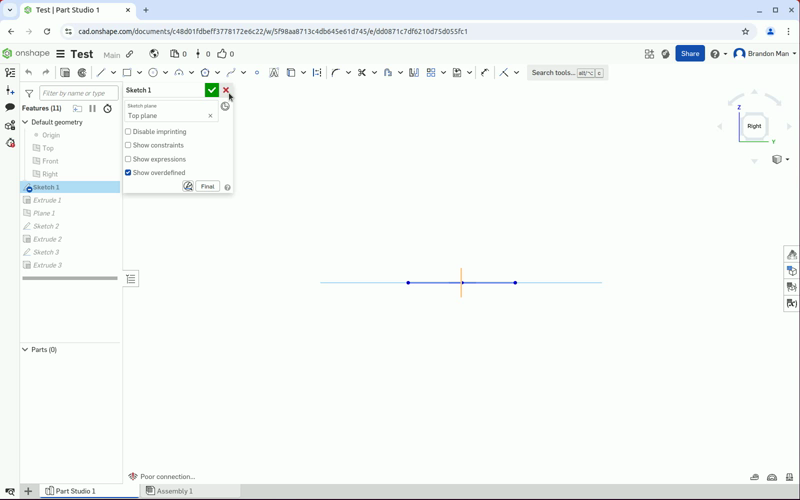
key(shift+s)
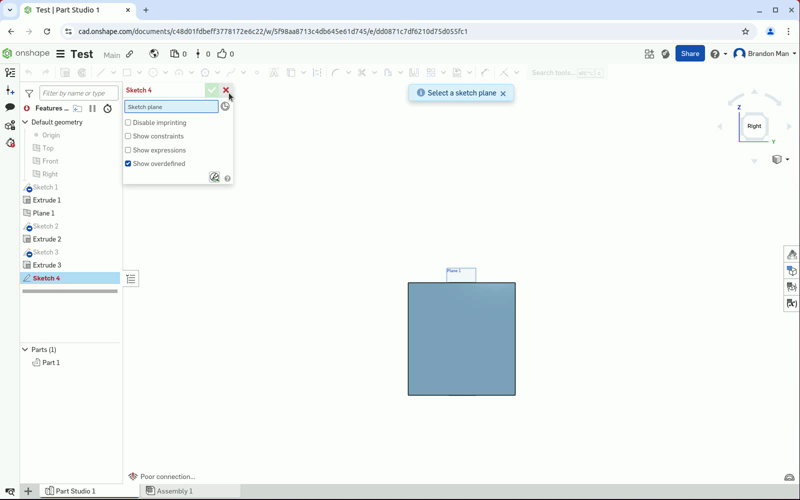
mouse_move(73, 215)
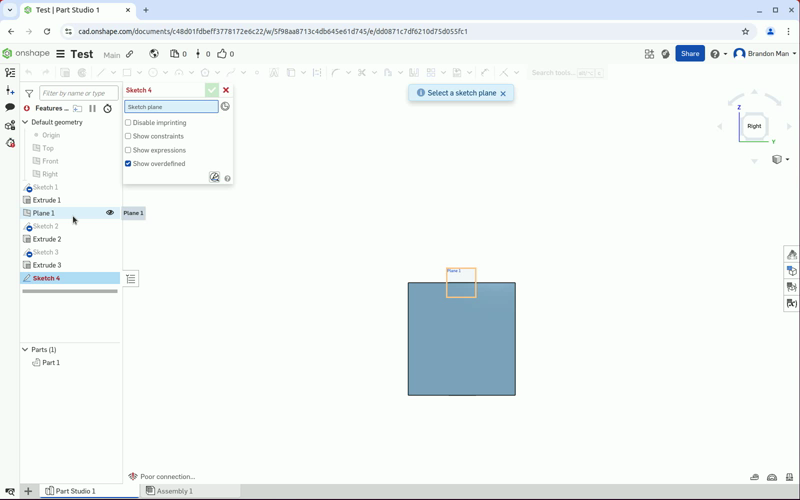
click(73, 215)
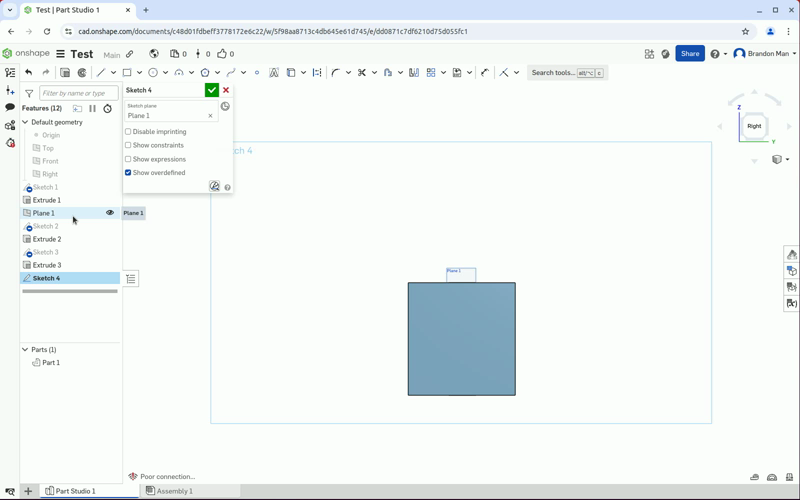
mouse_move(73, 352)
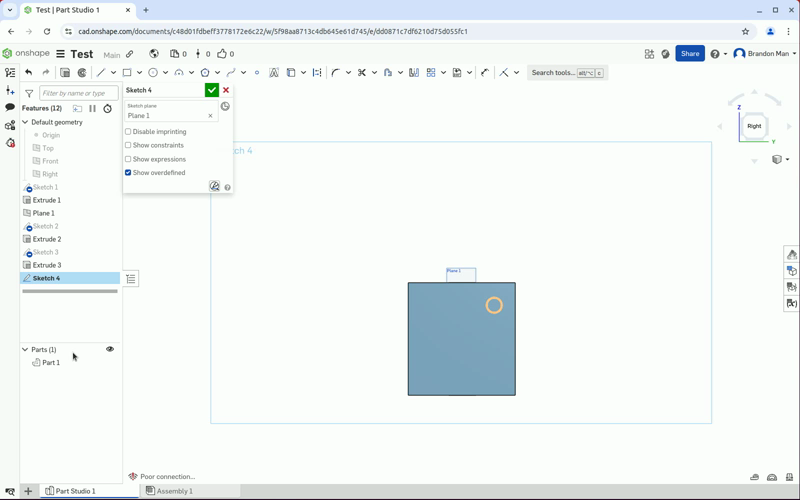
key(y)
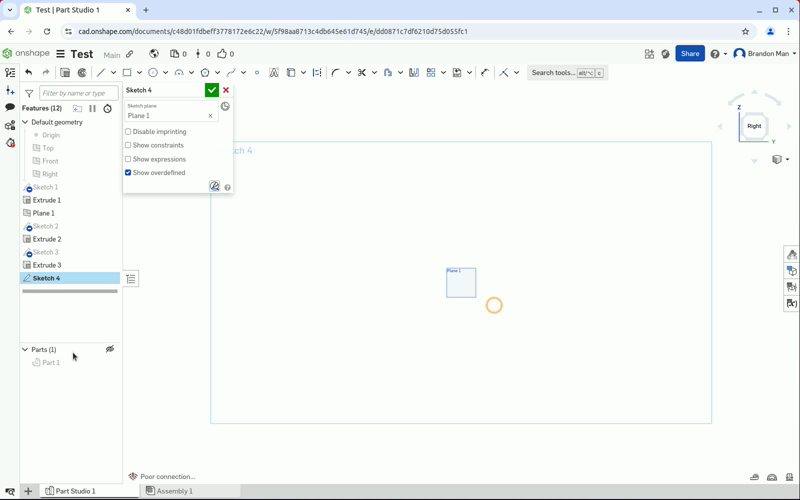
key(c)
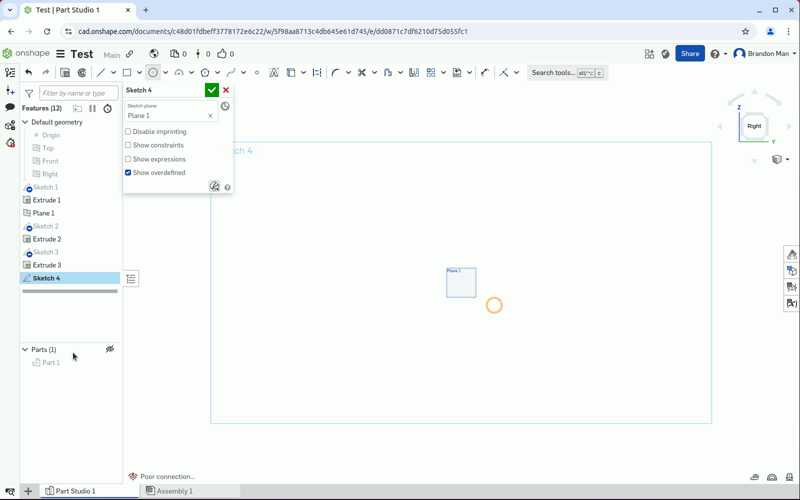
key_down(shift)
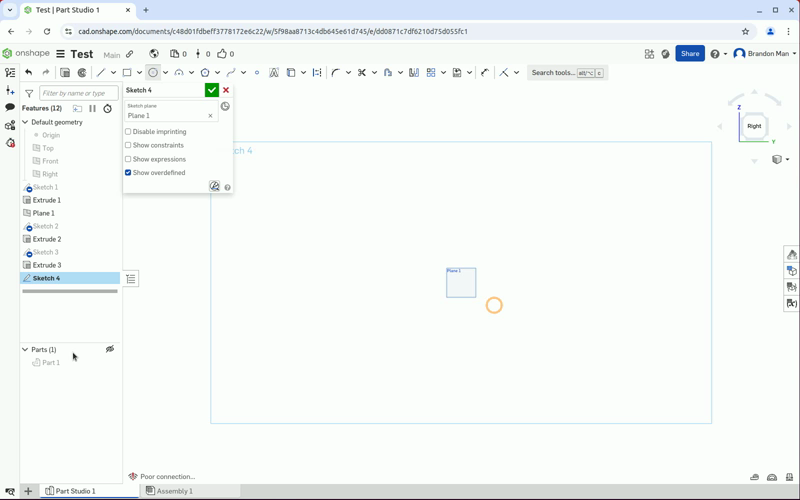
mouse_move(427, 373)
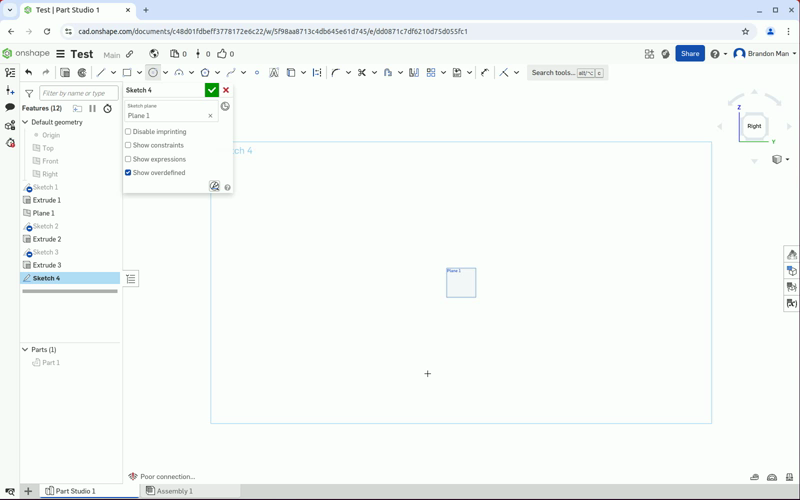
click(427, 373)
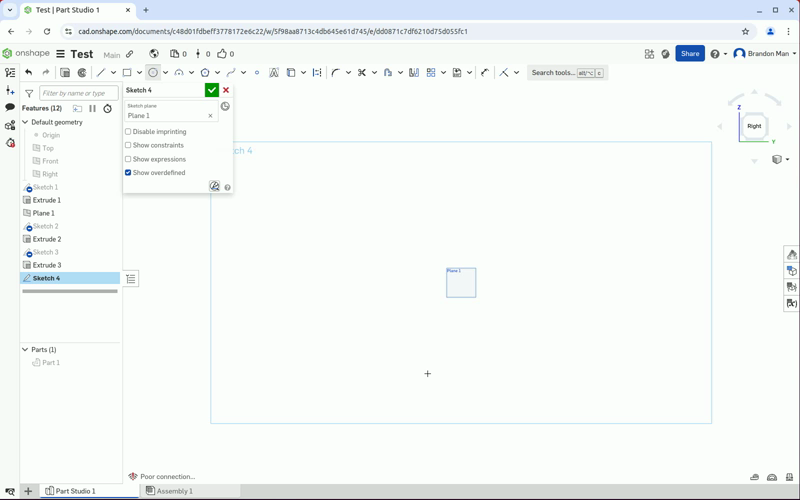
key_up(shift)
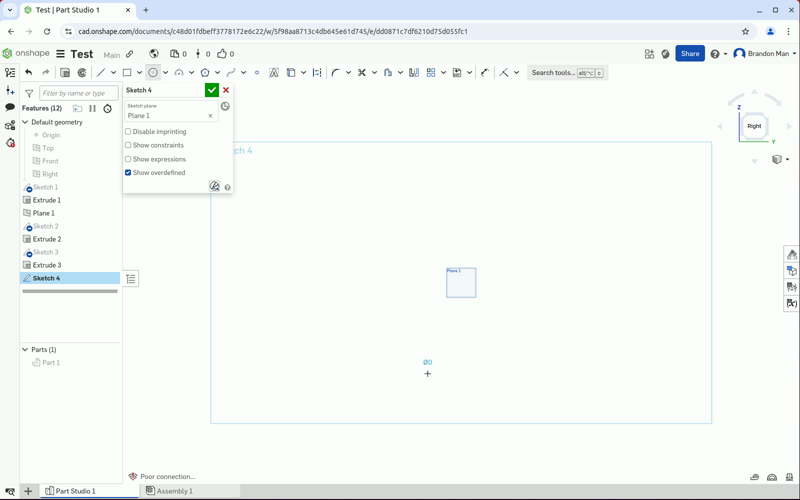
mouse_move(435, 373)
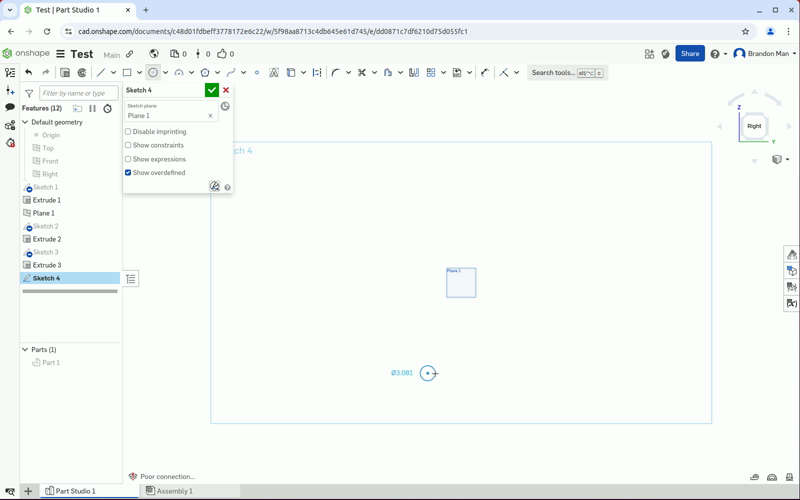
click(435, 373)
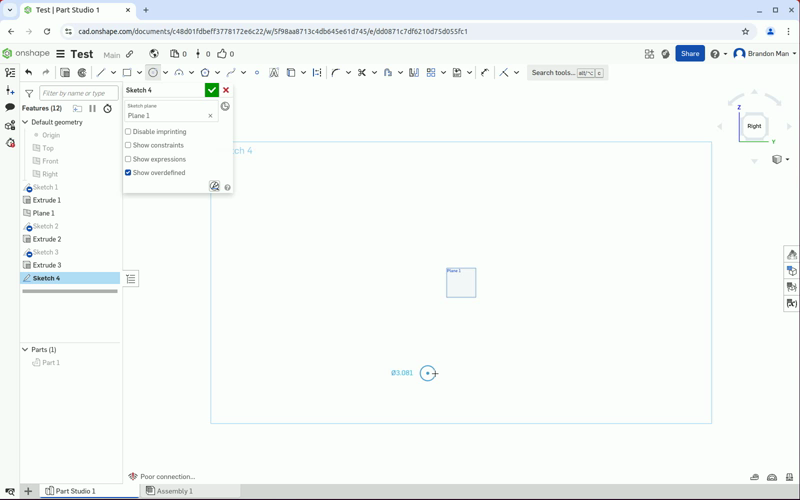
key(esc)
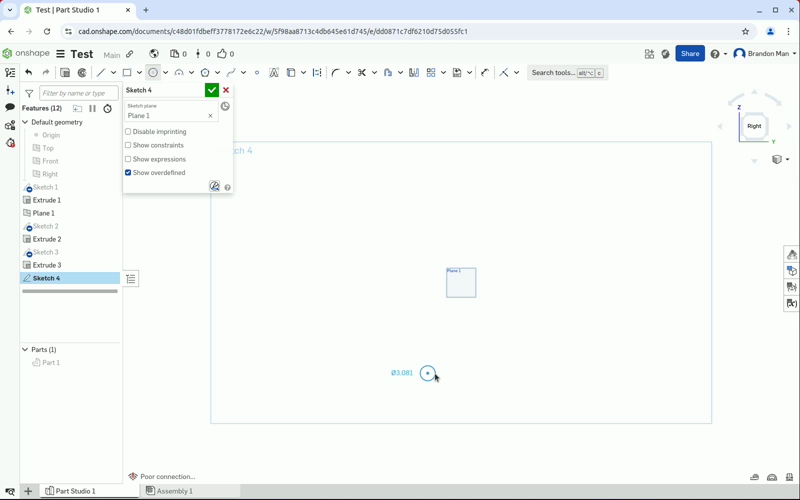
mouse_move(428, 374)
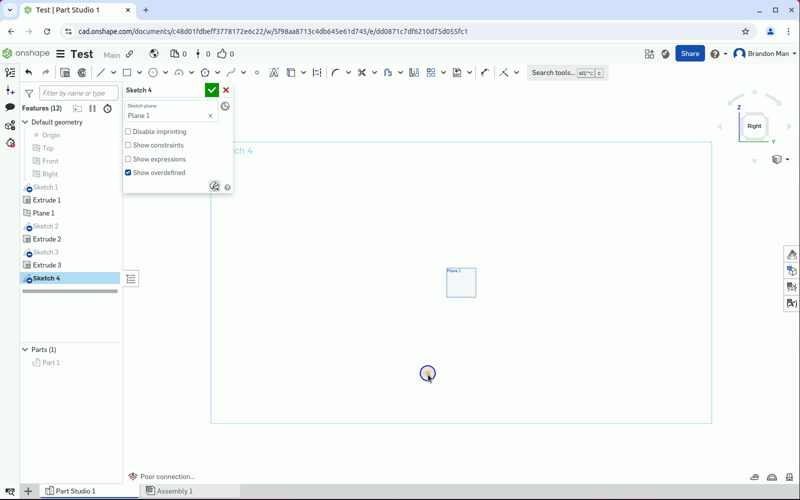
scroll(6)
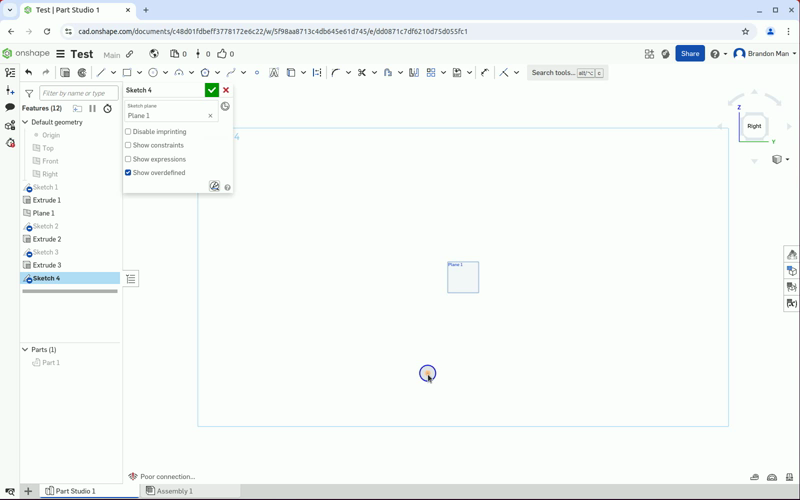
scroll(6)
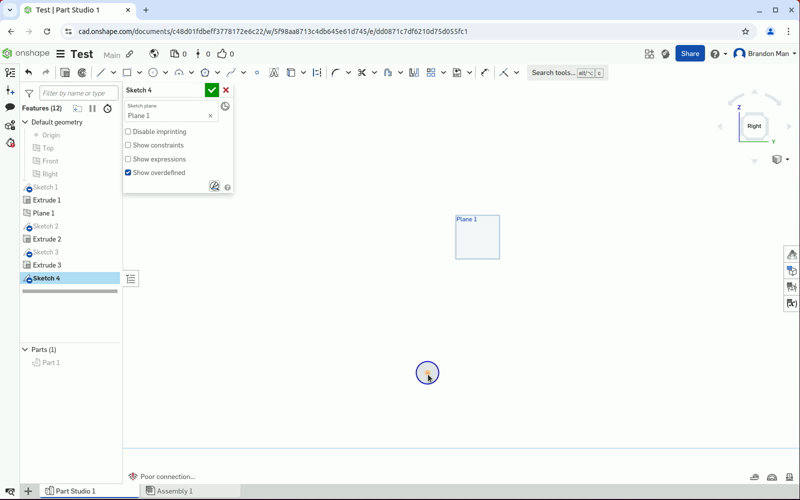
scroll(6)
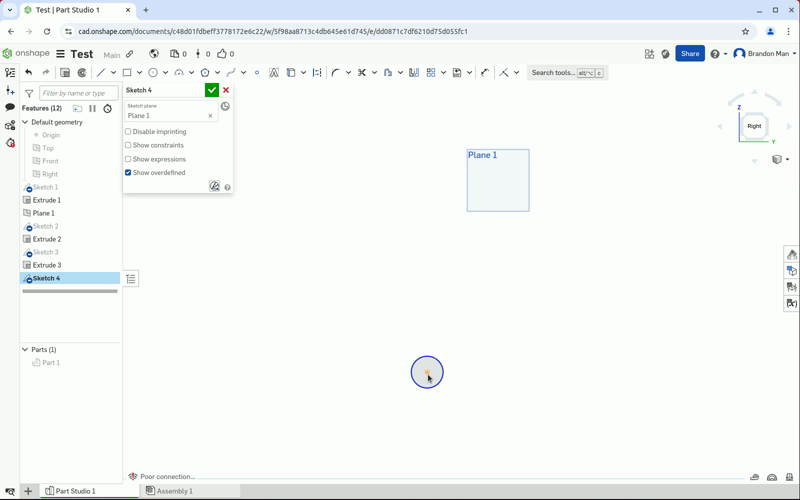
scroll(6)
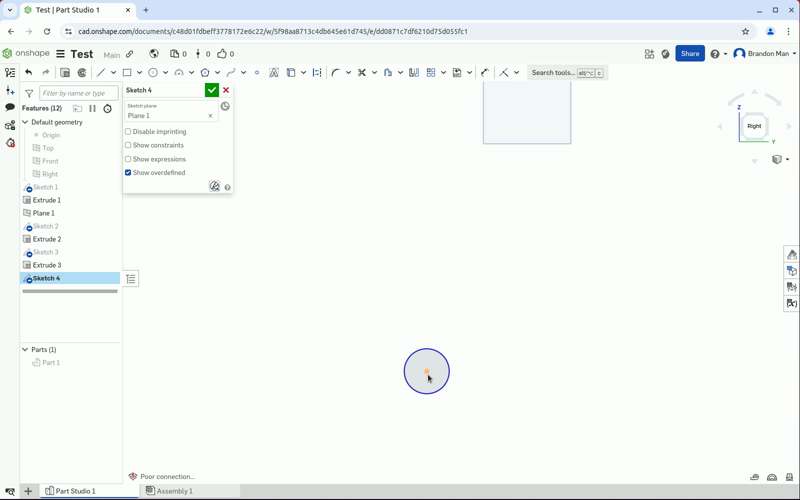
scroll(6)
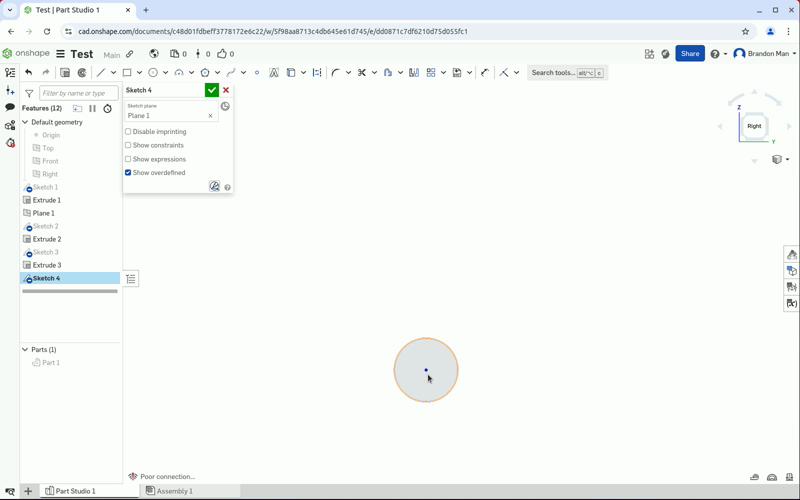
scroll(6)
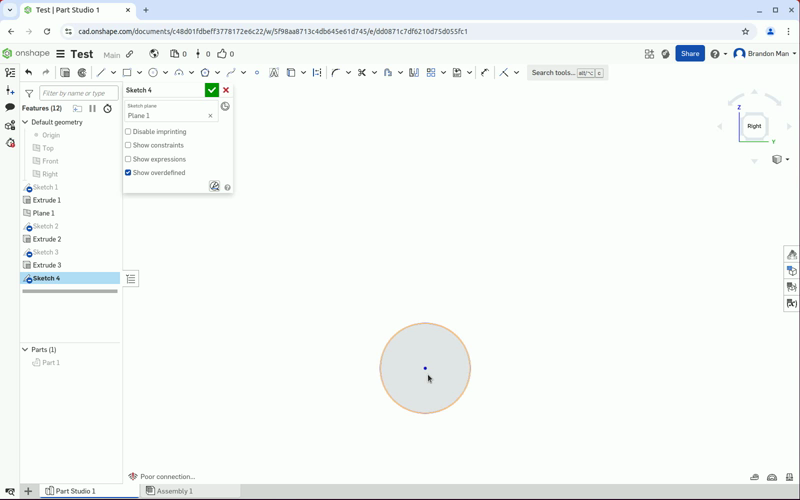
scroll(6)
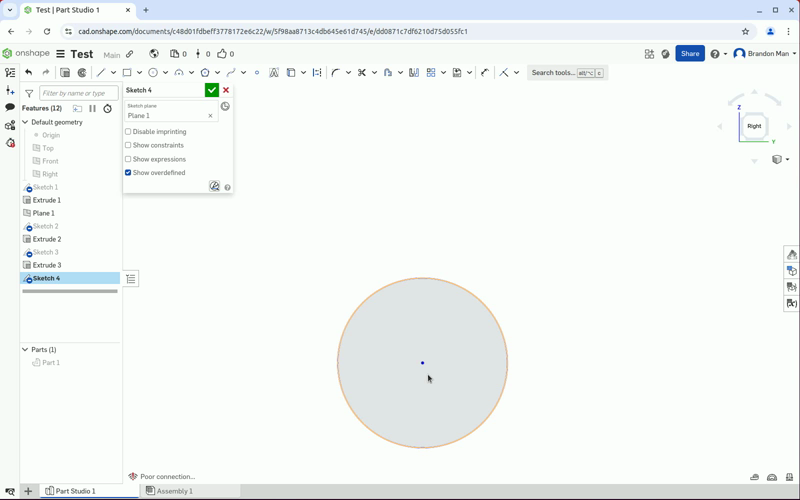
click(428, 374)
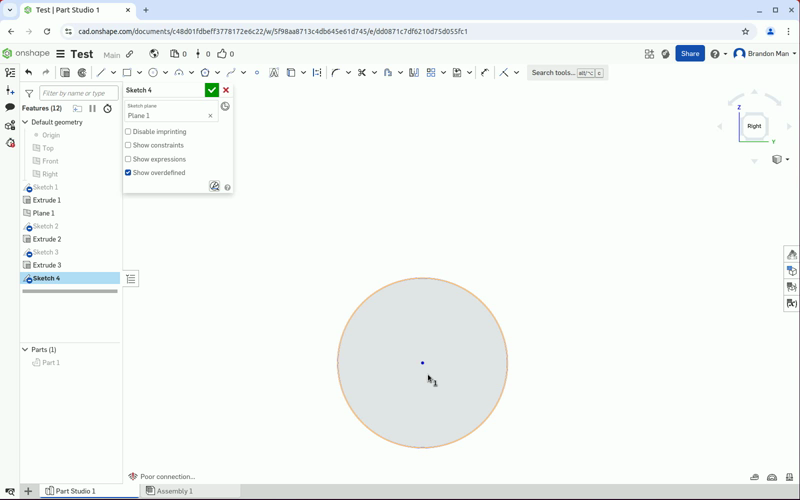
scroll(-6)
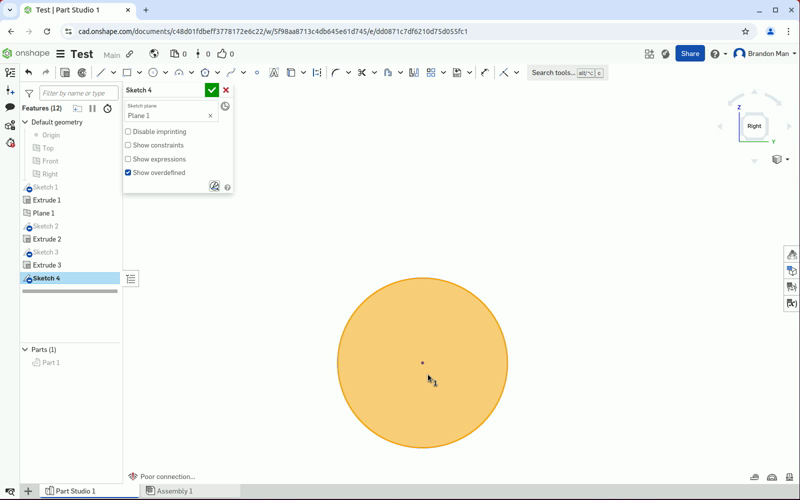
scroll(-6)
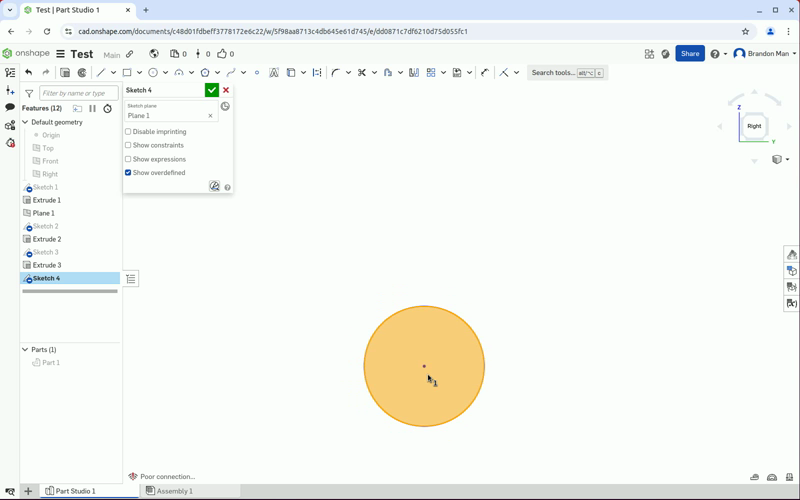
scroll(-6)
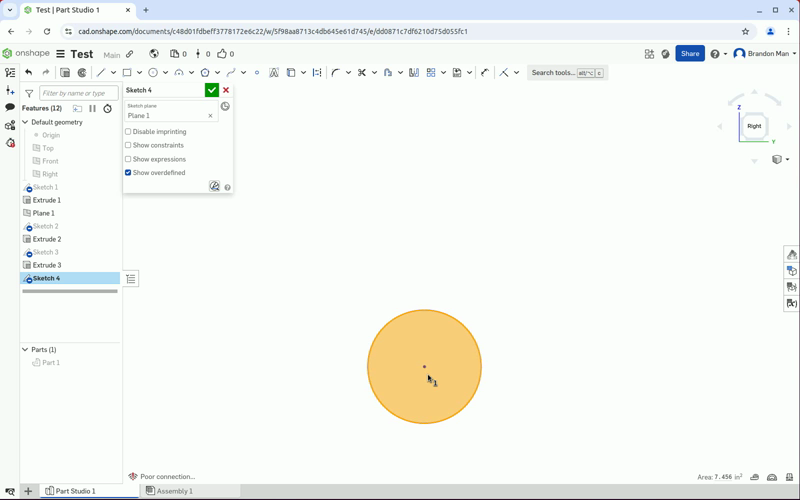
scroll(-6)
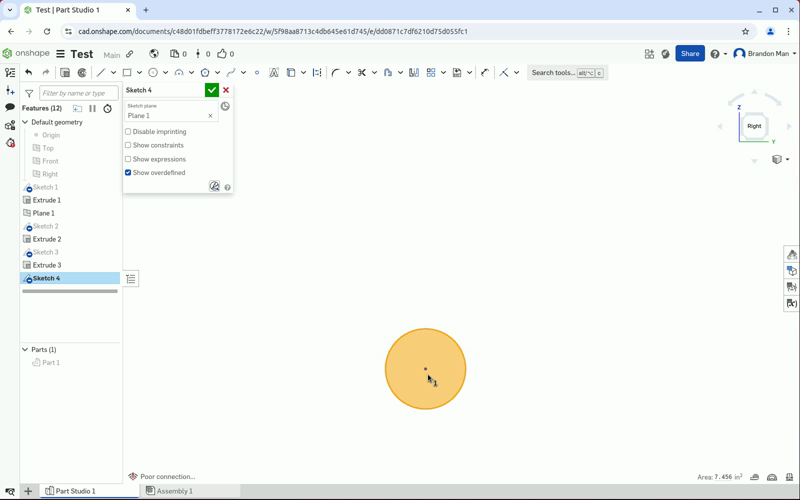
scroll(-6)
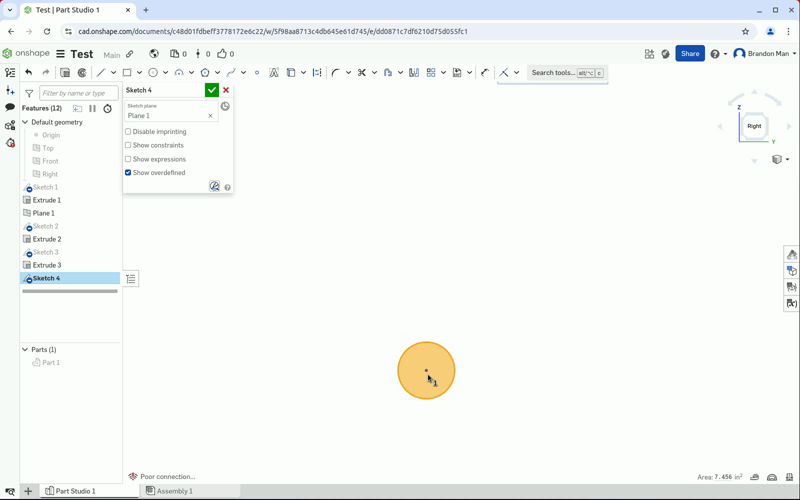
scroll(-6)
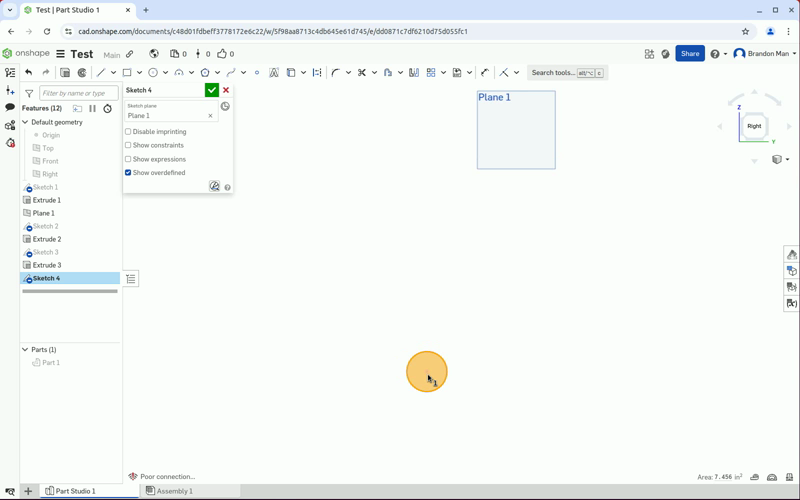
scroll(-6)
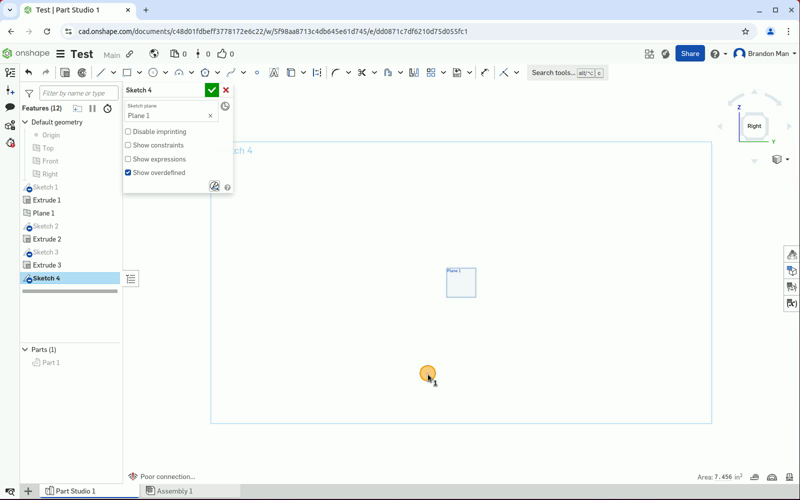
mouse_move(73, 352)
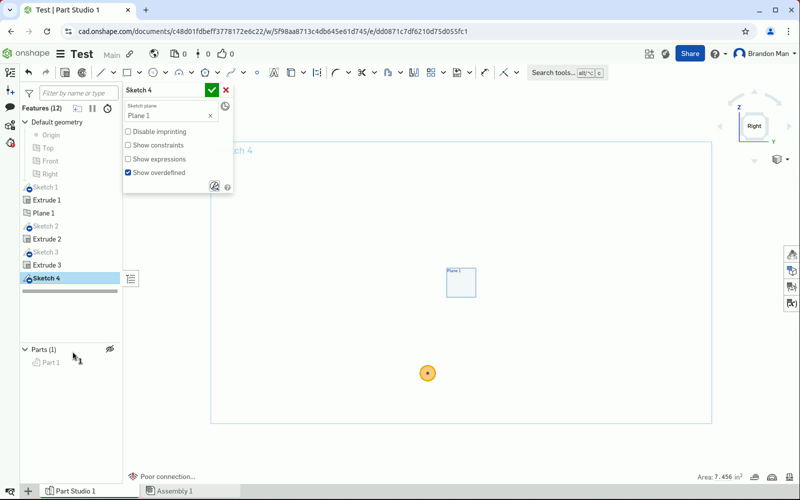
key(shift+y)
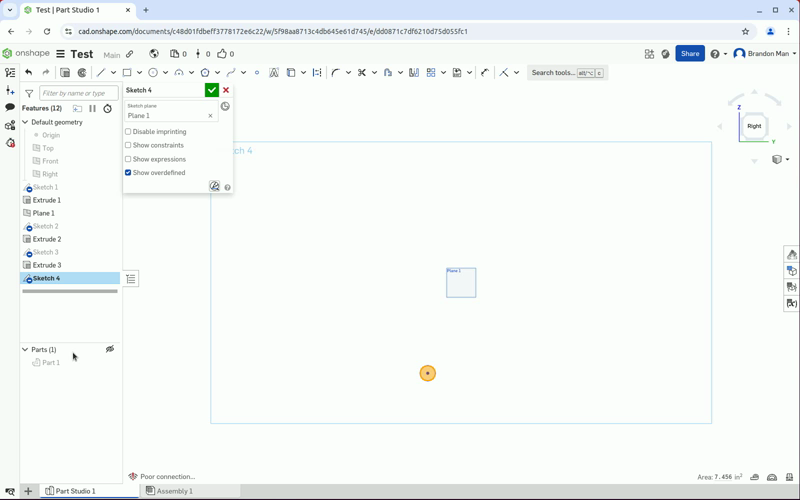
key(shift+e)
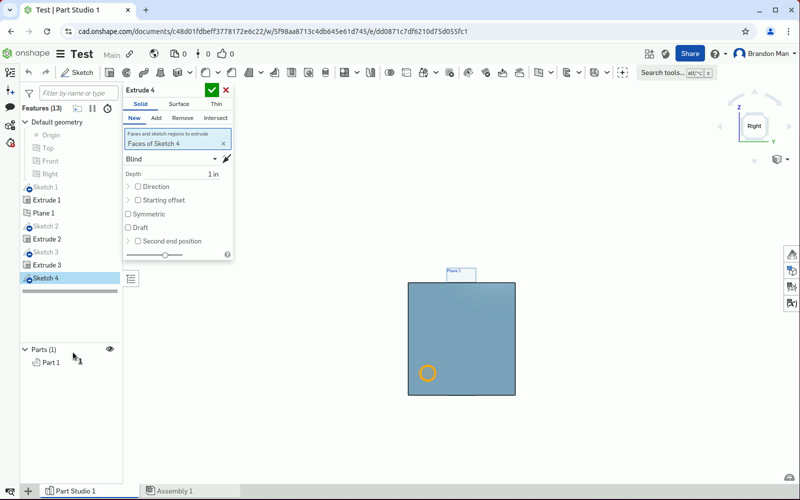
mouse_move(143, 106)
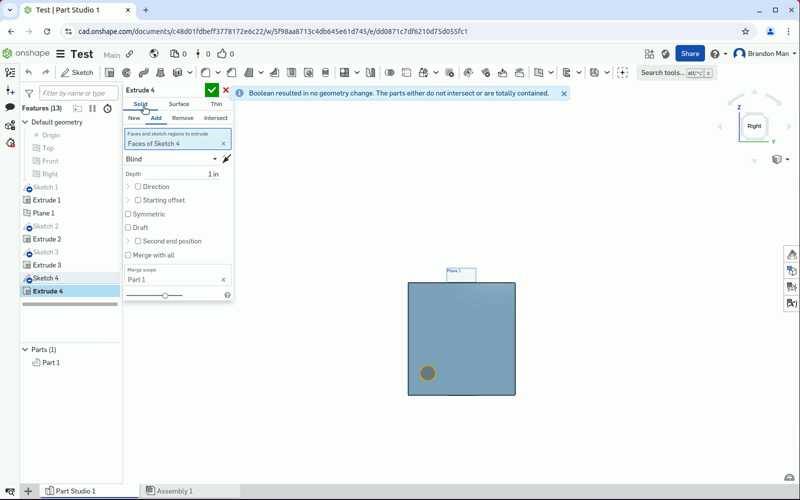
click(143, 106)
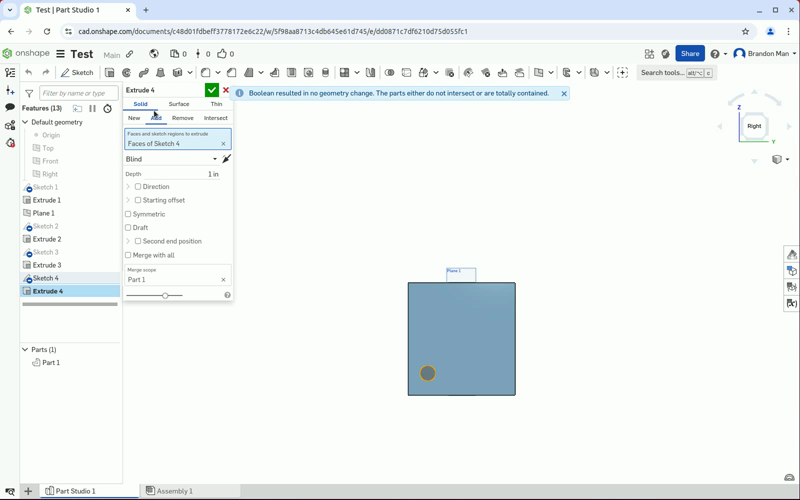
mouse_move(186, 120)
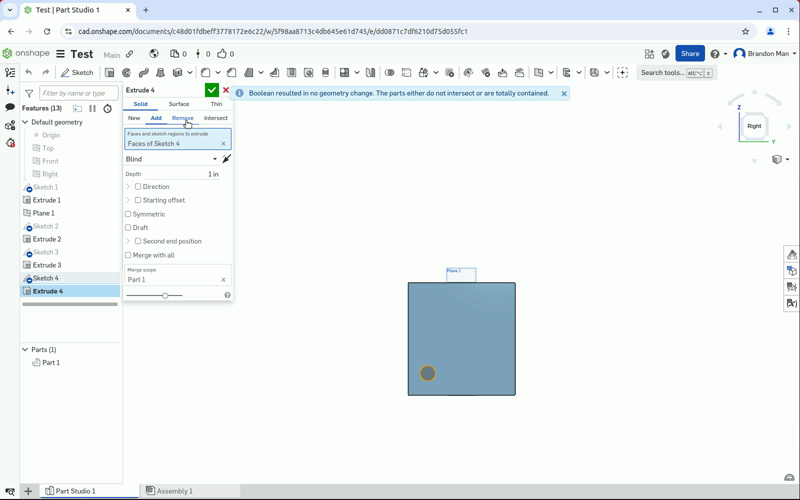
click(186, 120)
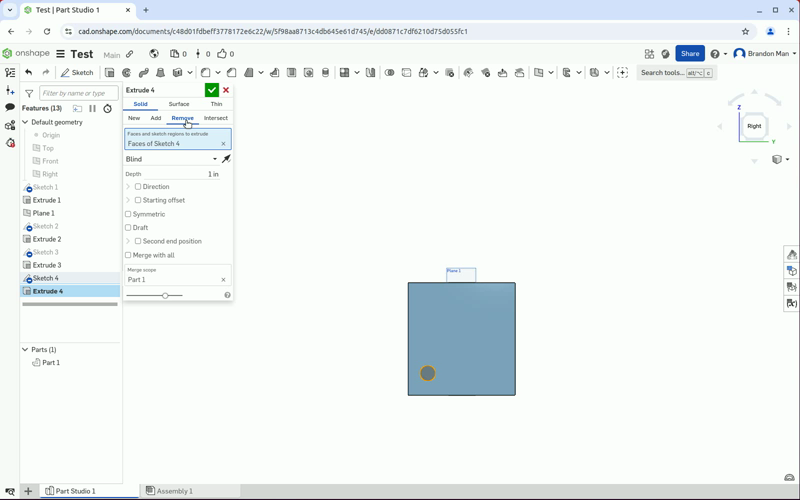
key(tab, 4)
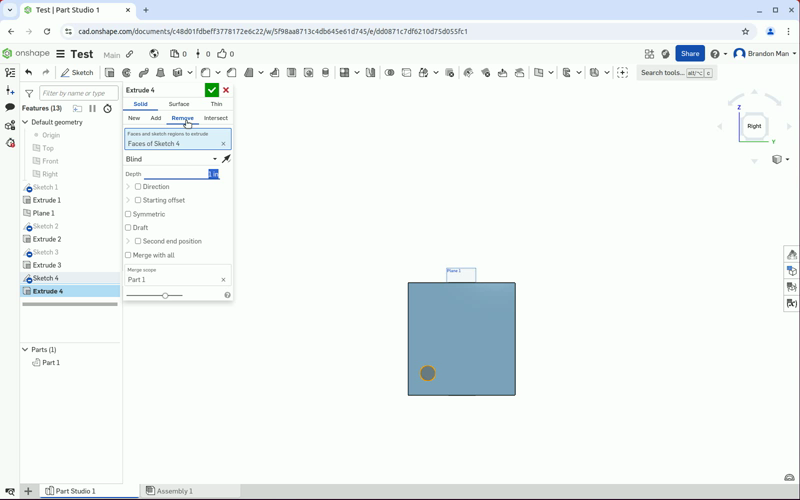
text(12.998)
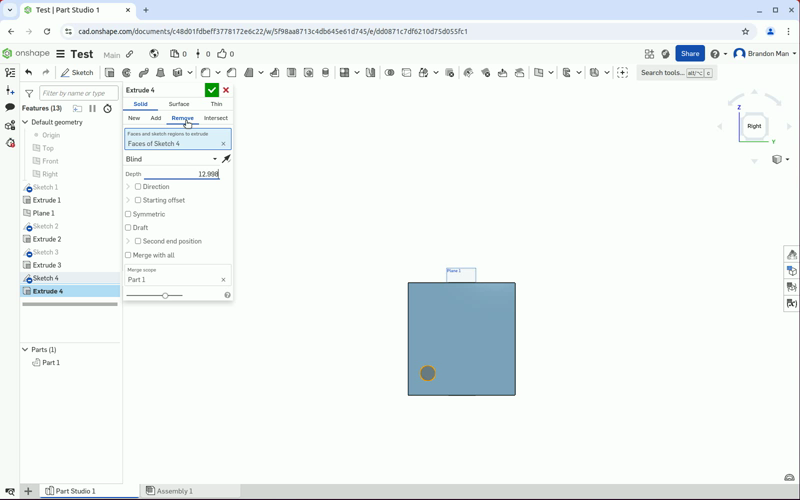
key(tab, 6)
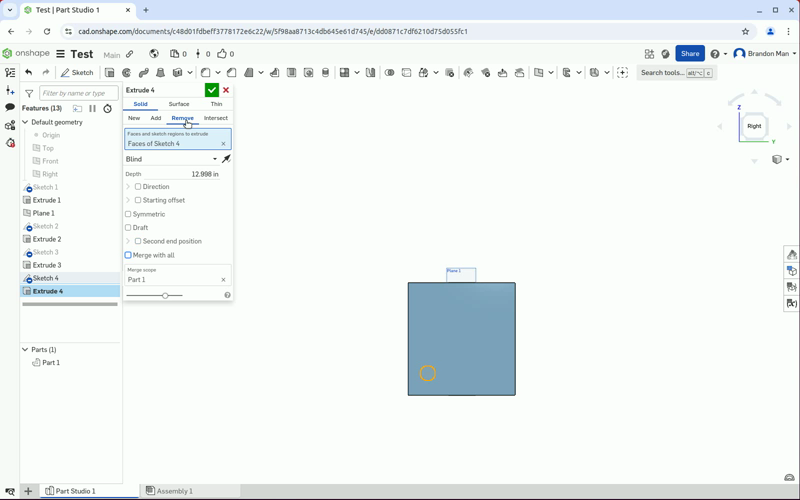
key(space)
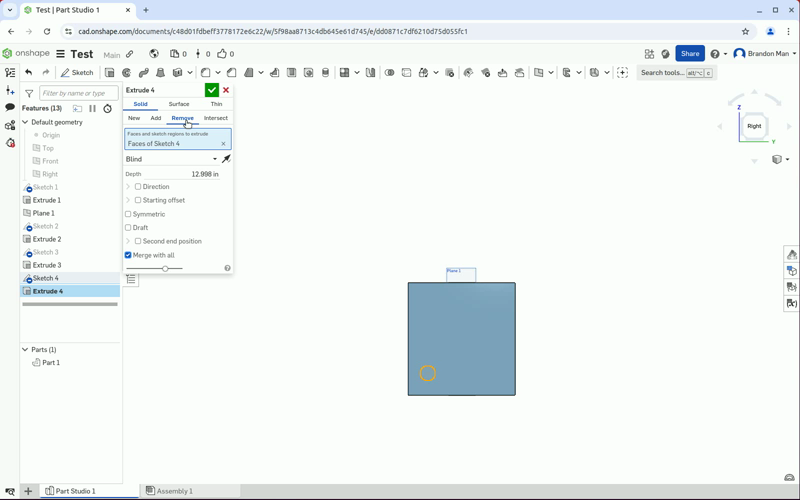
key(enter)
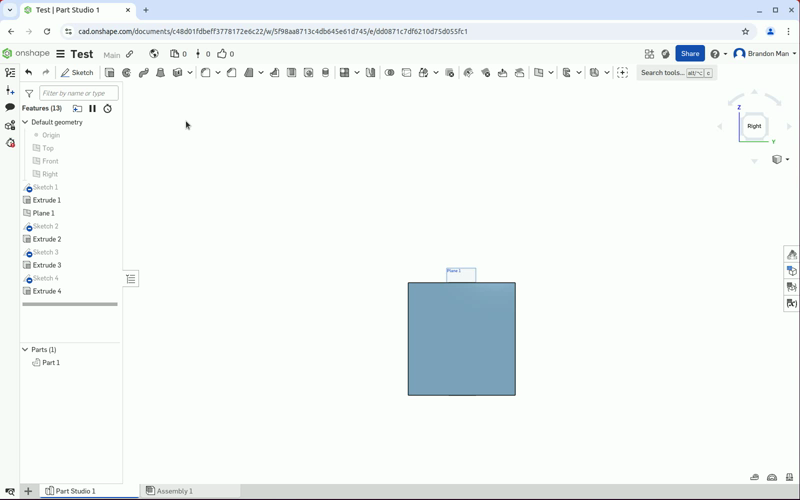
key(shift+h)
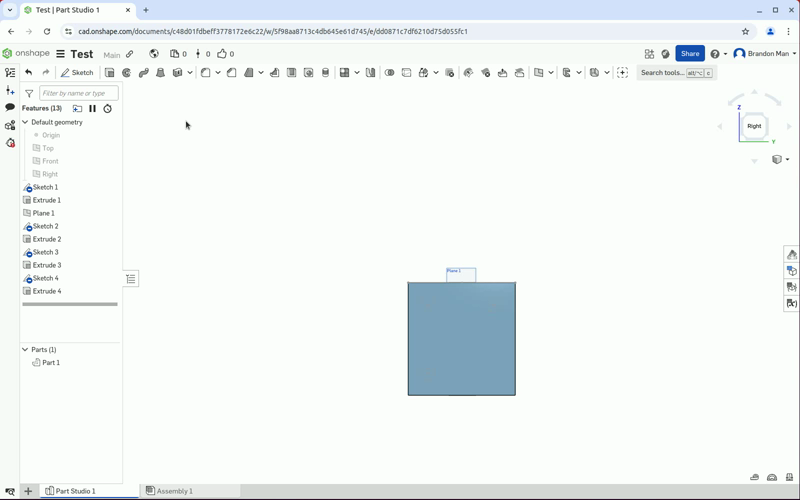
key(shift+h)
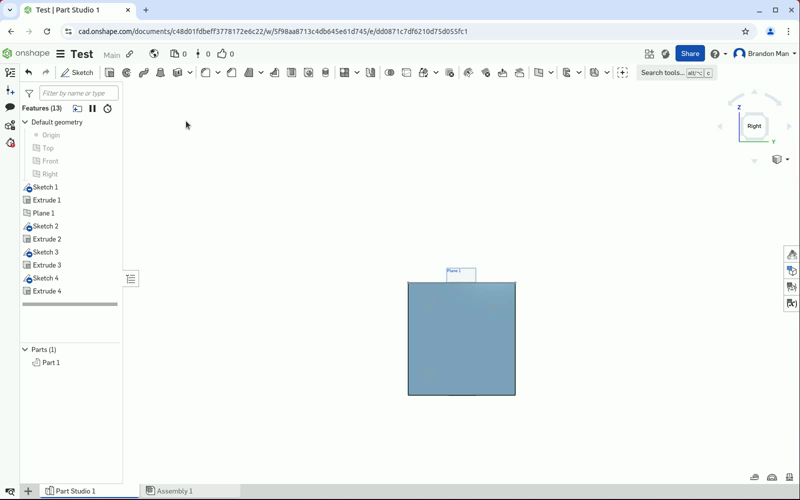
key(shift+7)
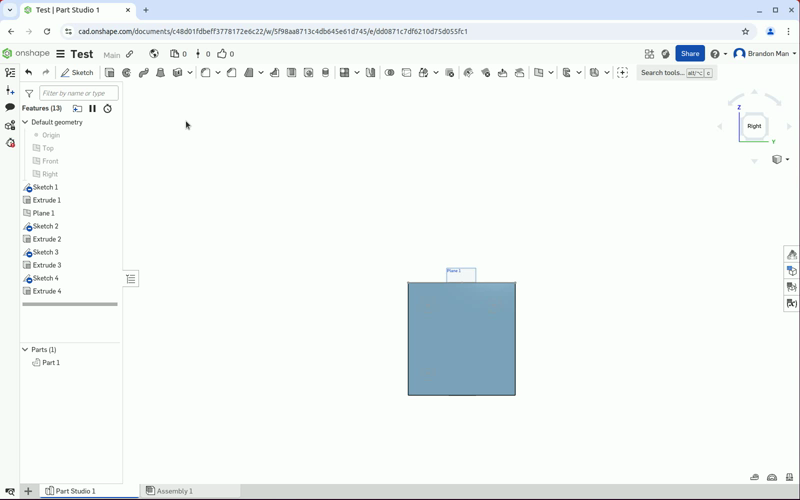
key(right, 2)
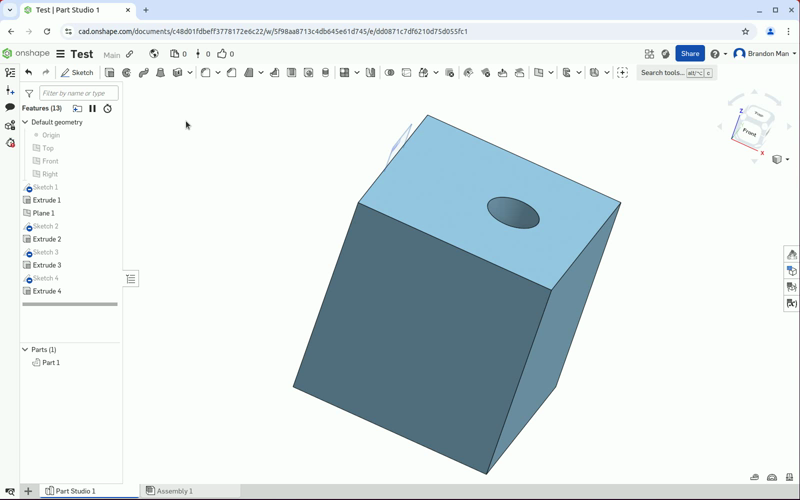
key(down, 2)
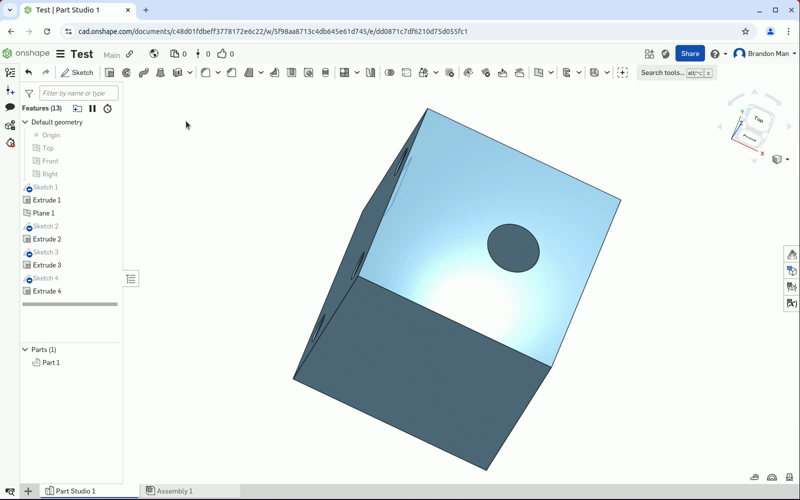
key(up, 2)
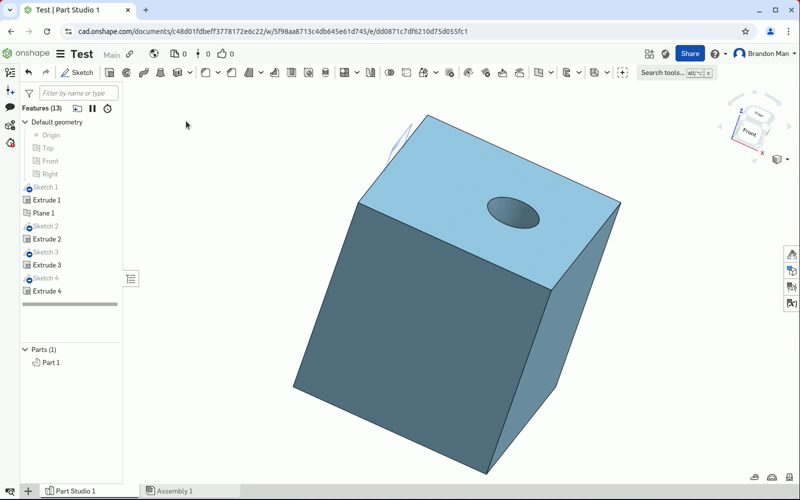
key(left, 2)
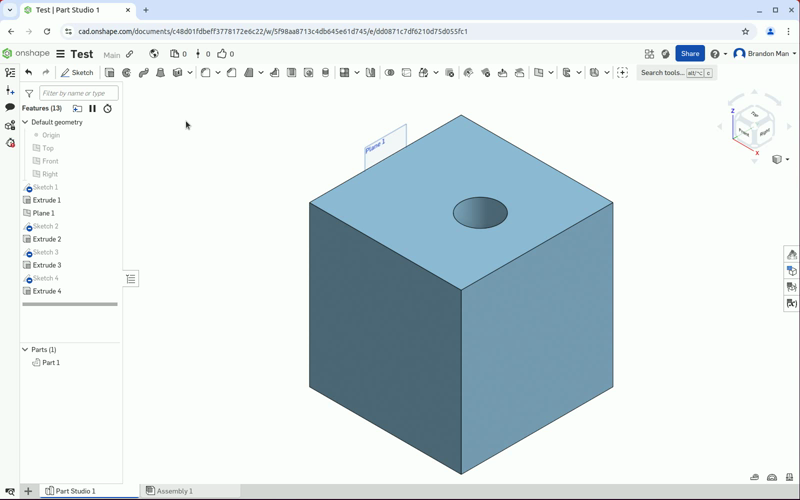
mouse_move(73, 189)
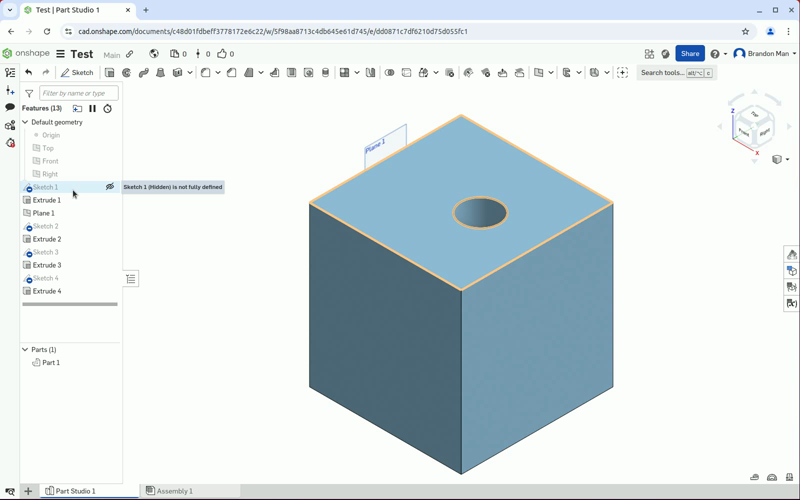
click(73, 189)